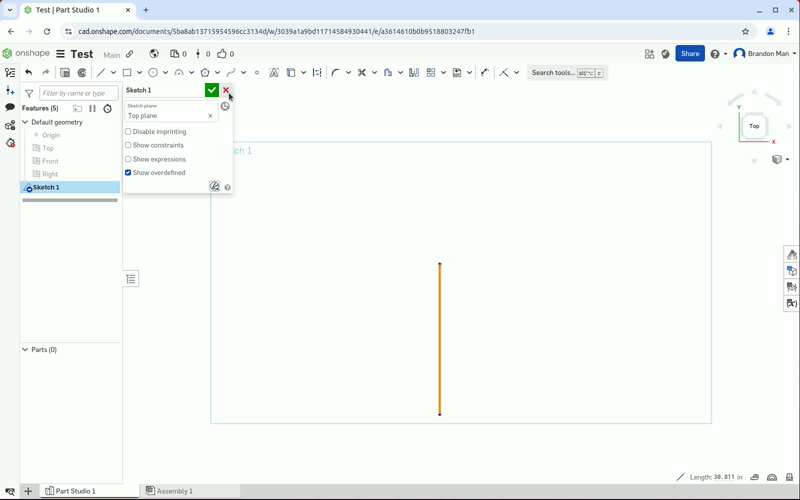
key(shift+h)
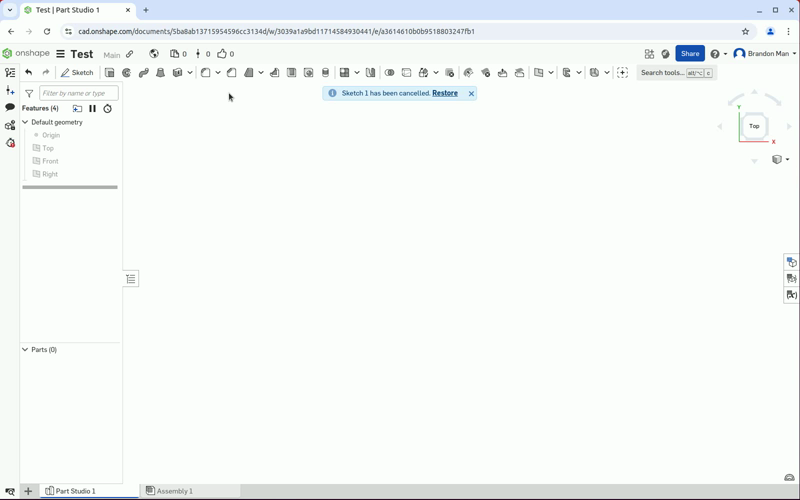
mouse_move(73, 352)
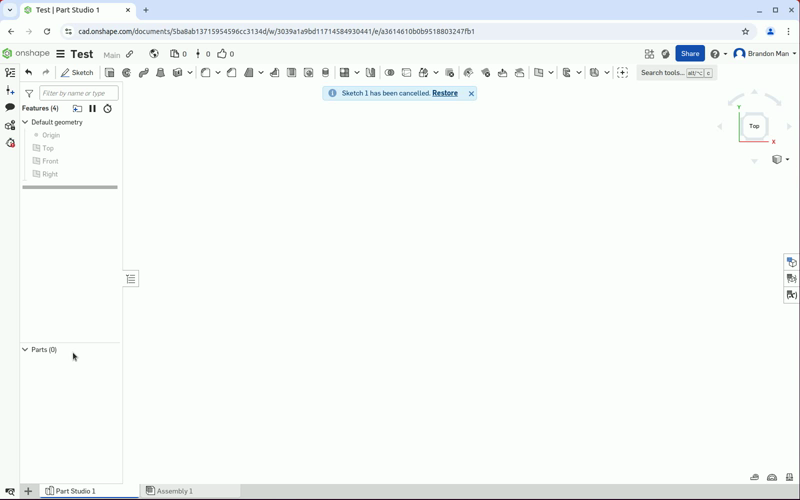
key(y)
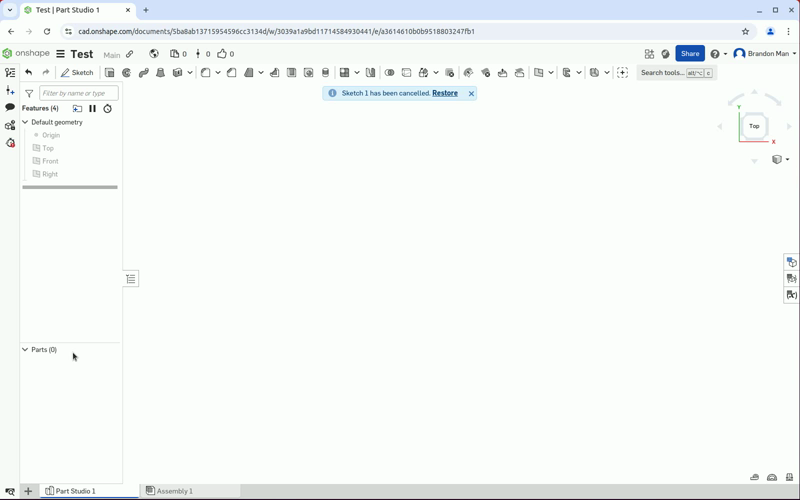
key(shift+p)
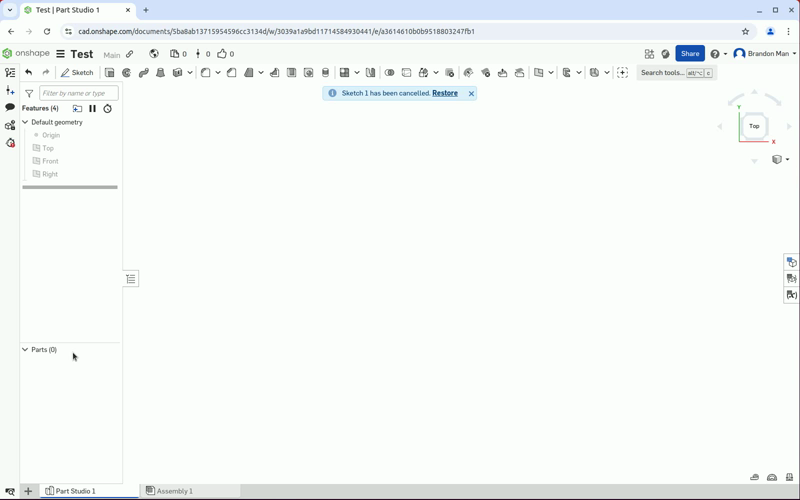
key(space)
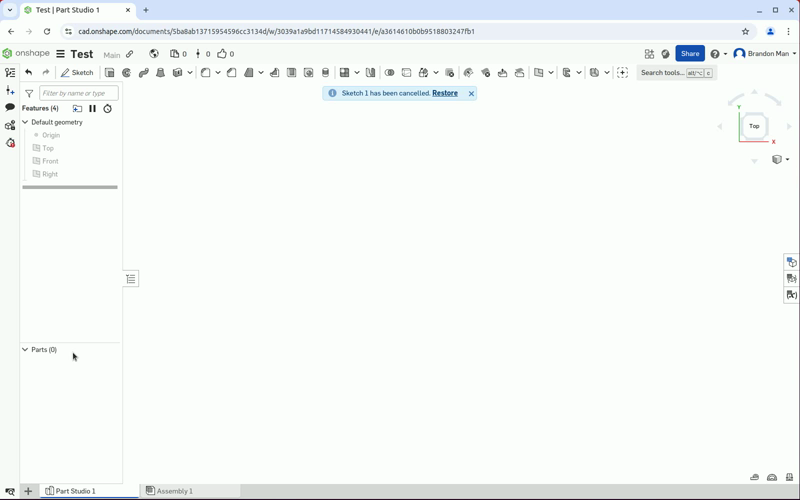
key_down(shift)
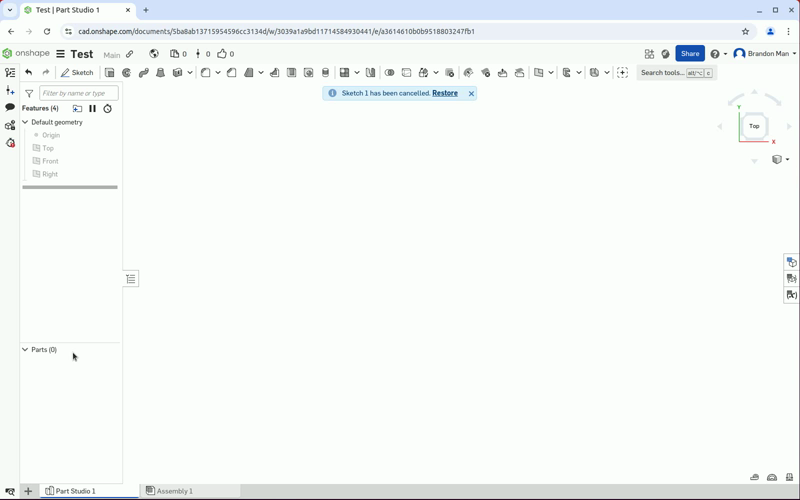
key(up)
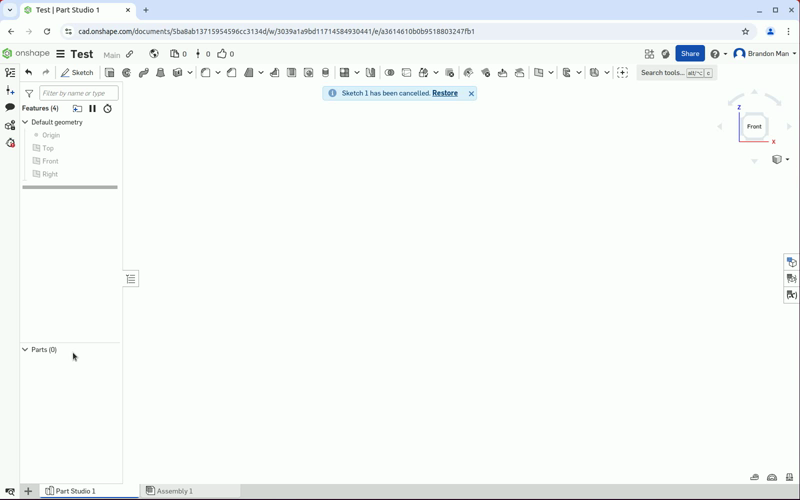
key_up(shift)
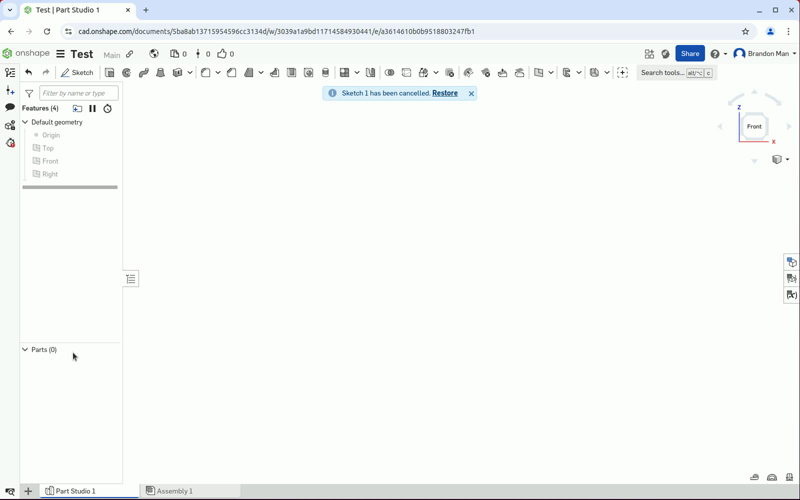
mouse_move(73, 352)
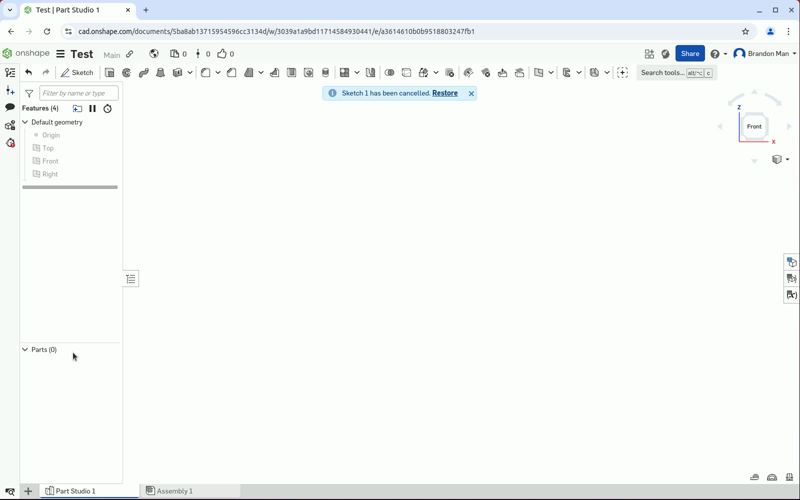
key(shift+y)
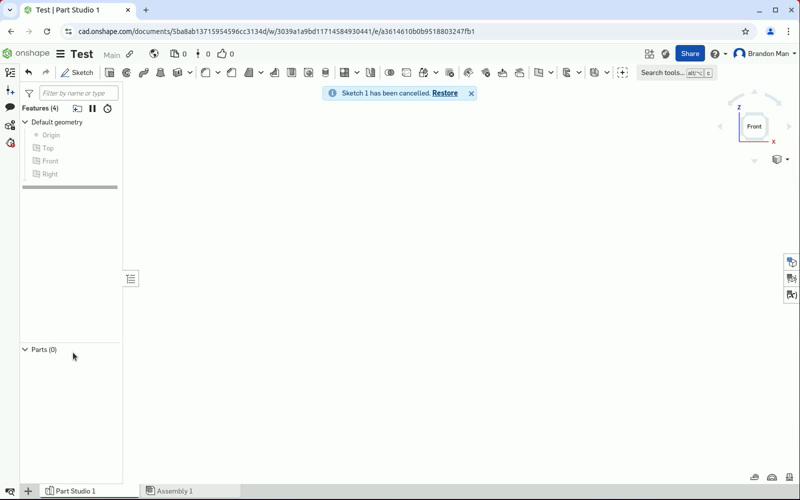
key(shift+s)
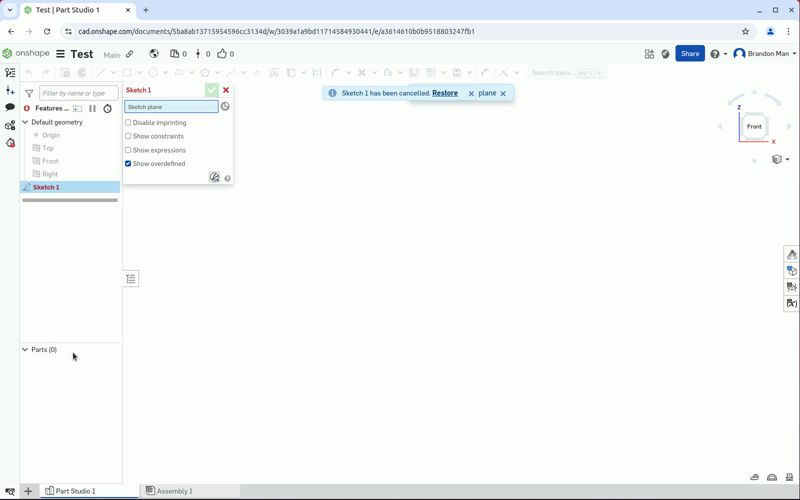
mouse_move(73, 163)
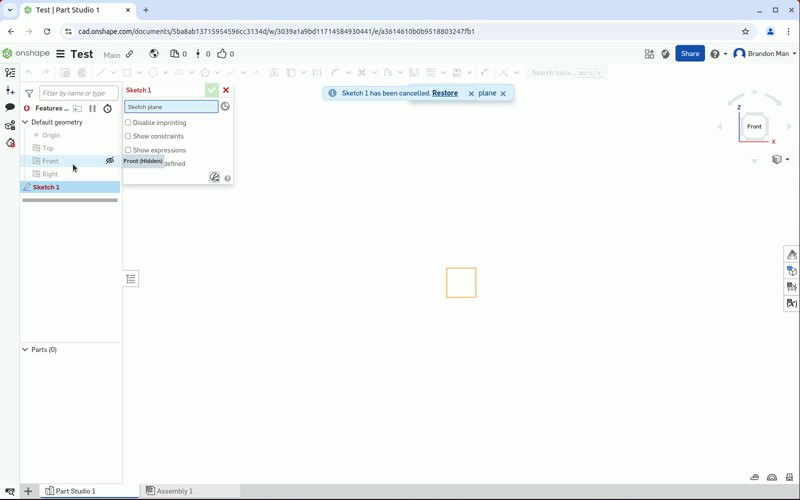
click(73, 163)
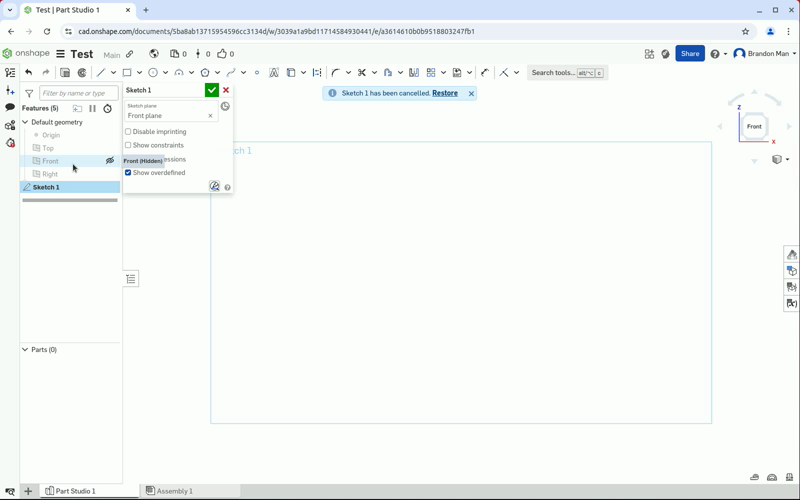
mouse_move(73, 352)
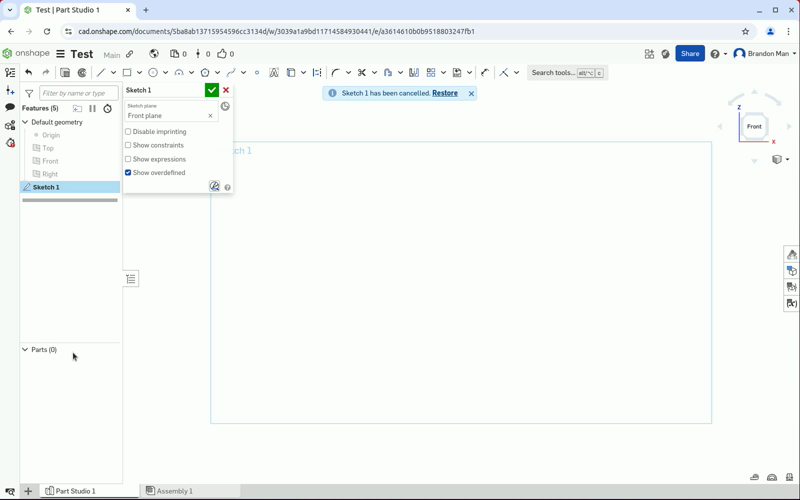
key(y)
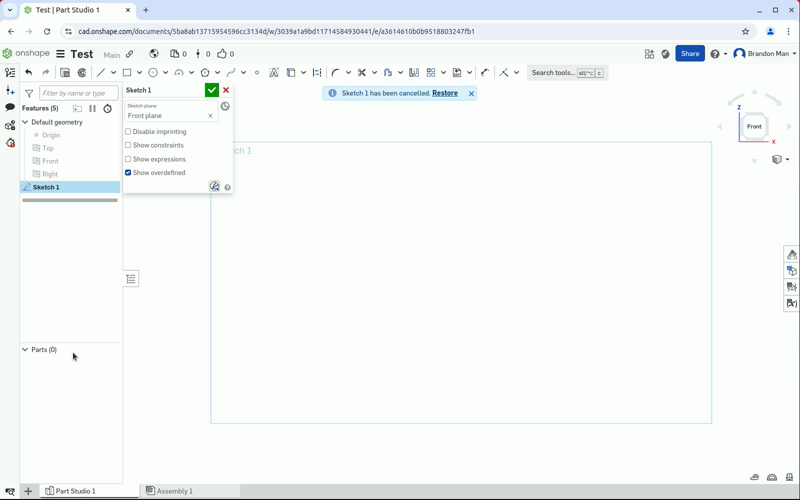
key(l)
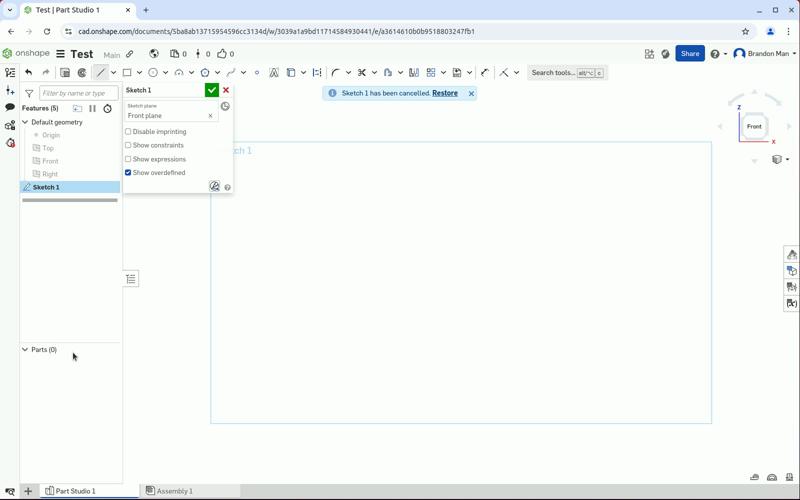
key_down(shift)
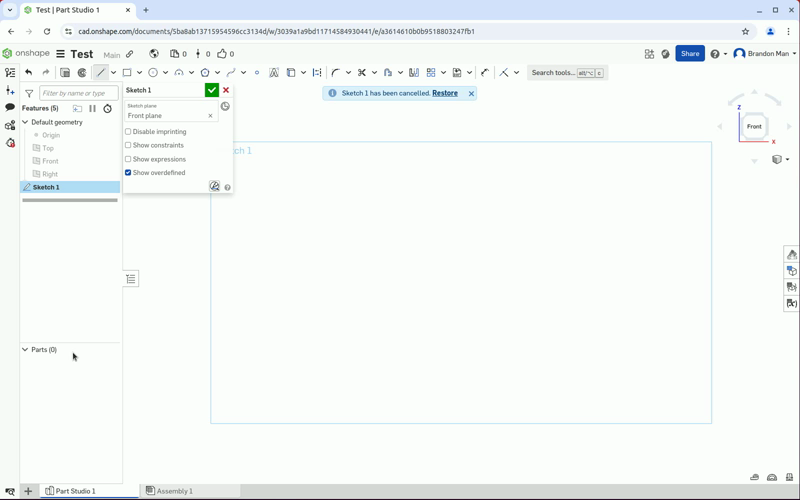
mouse_move(401, 343)
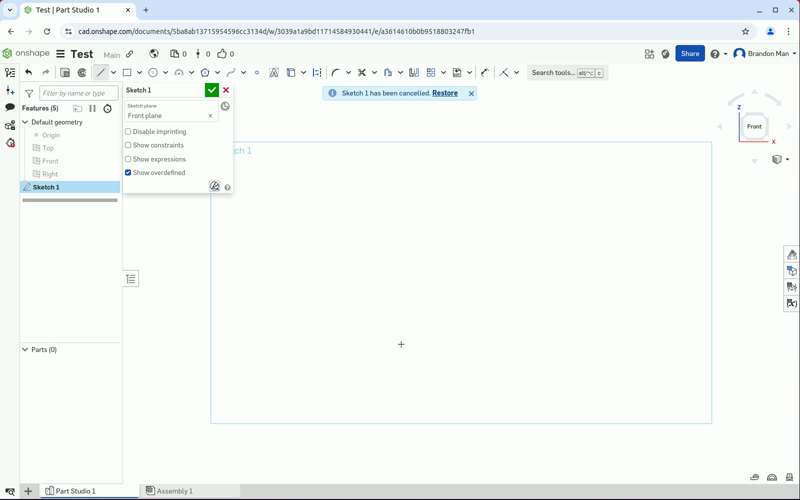
click(401, 343)
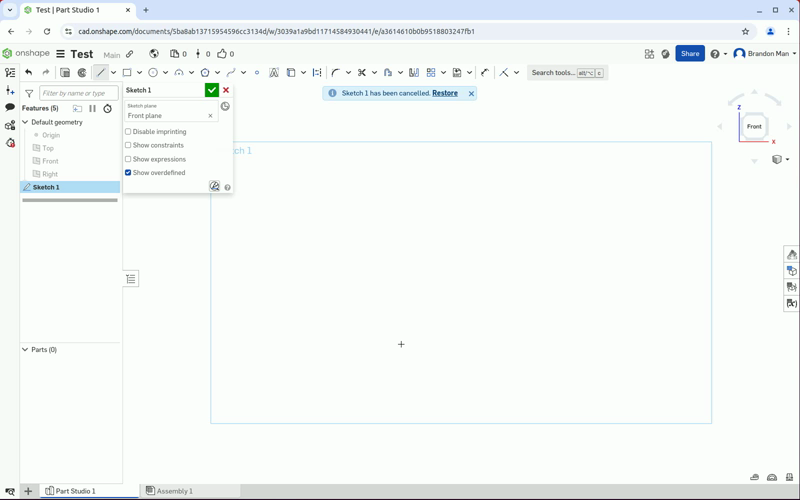
key_up(shift)
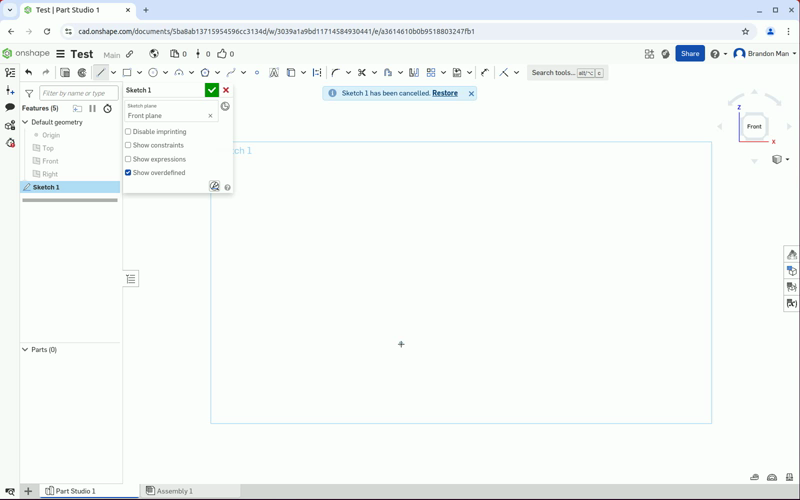
key_down(shift)
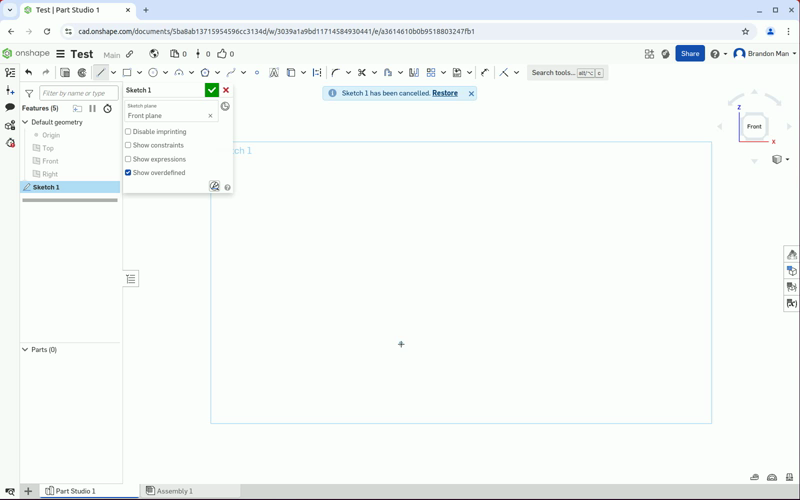
mouse_move(512, 343)
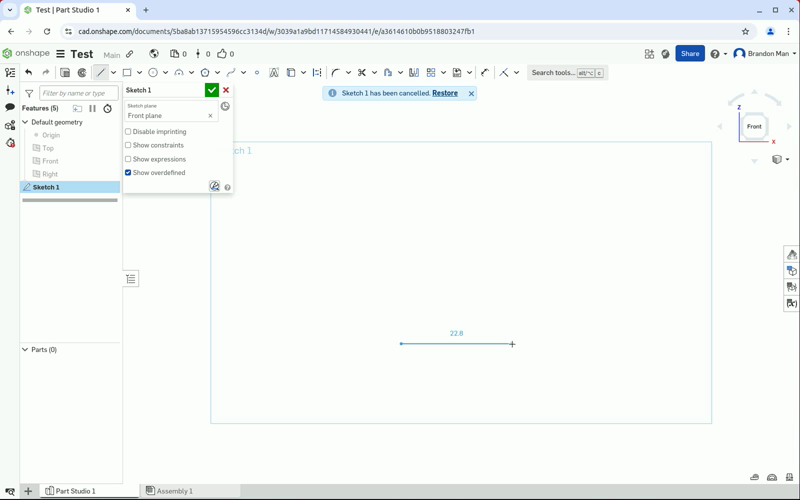
click(512, 343)
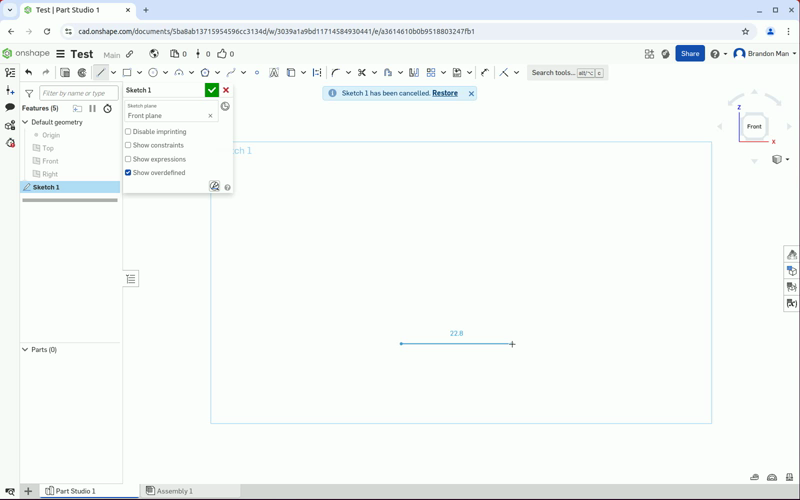
key_up(shift)
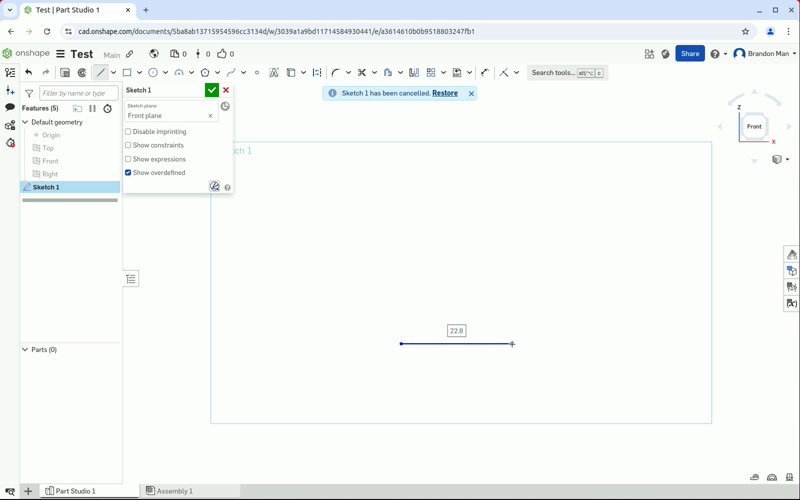
key_down(shift)
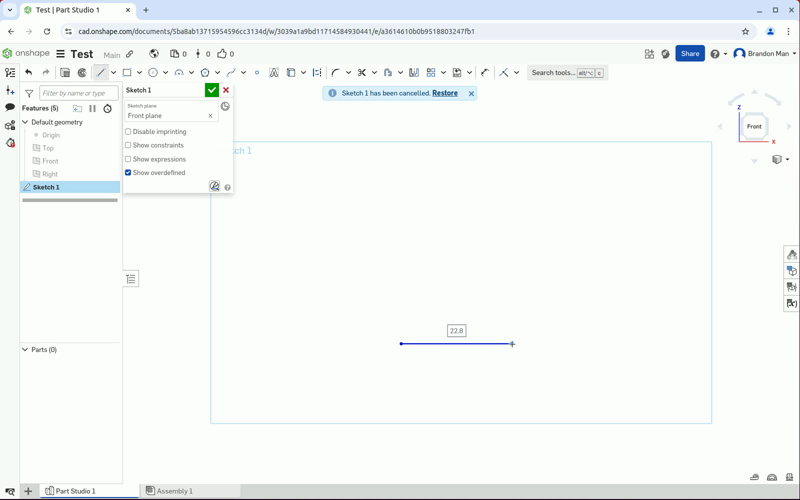
mouse_move(512, 170)
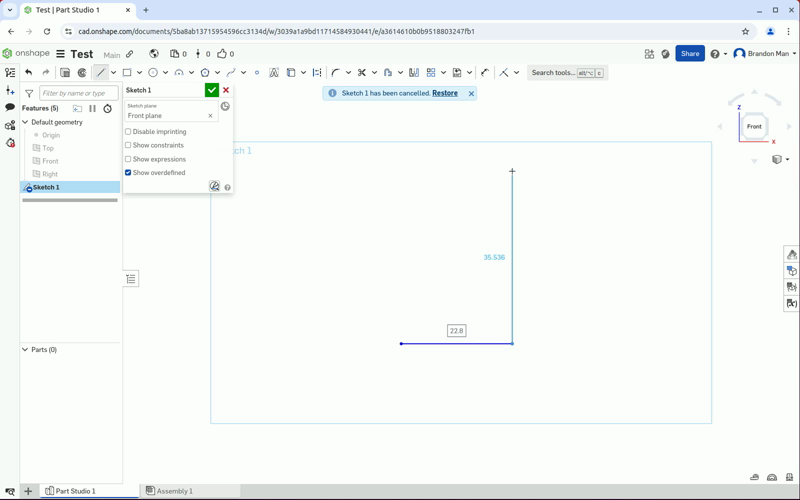
click(512, 170)
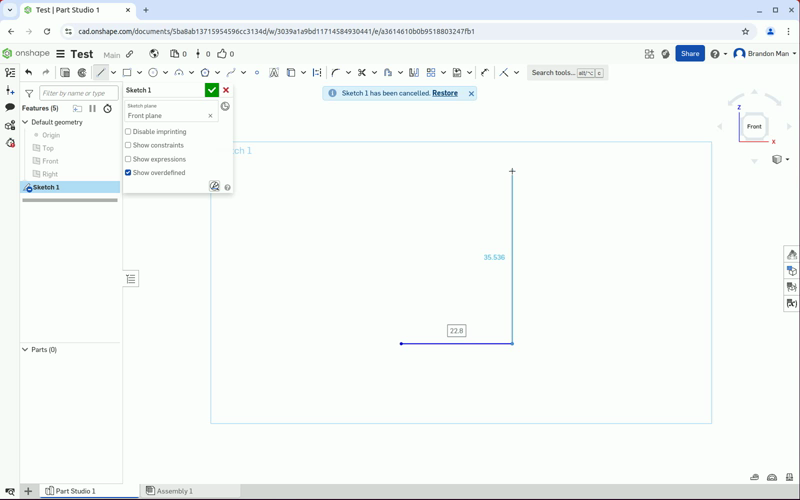
key_up(shift)
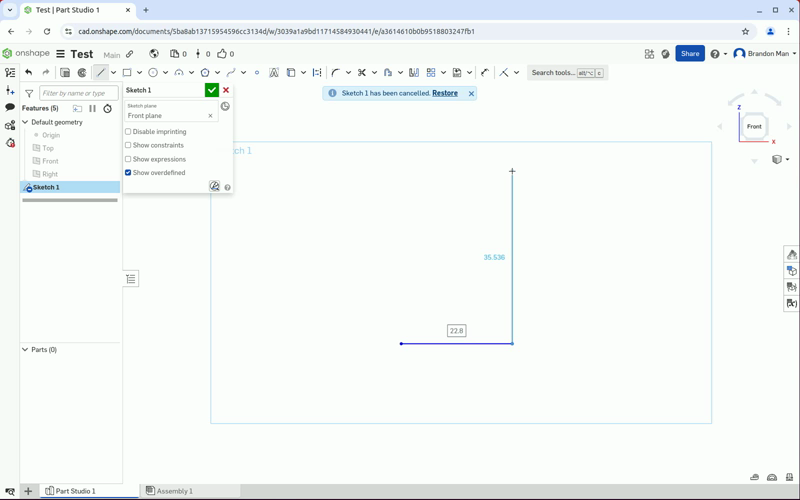
key_down(shift)
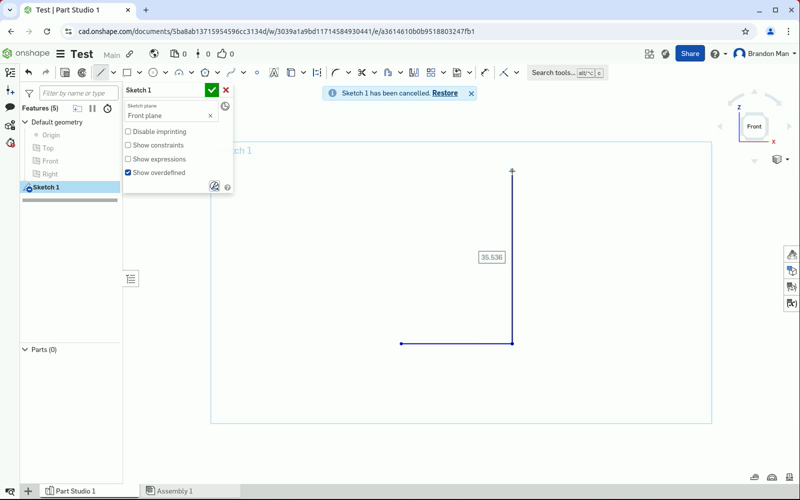
mouse_move(401, 170)
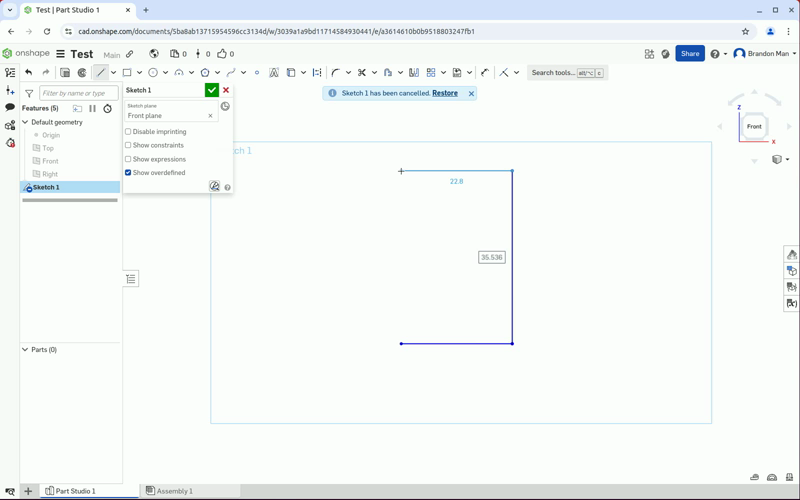
click(401, 170)
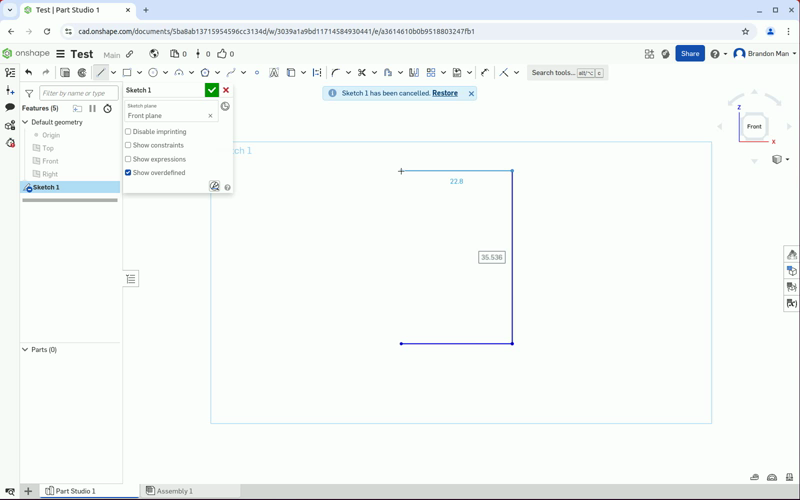
key_up(shift)
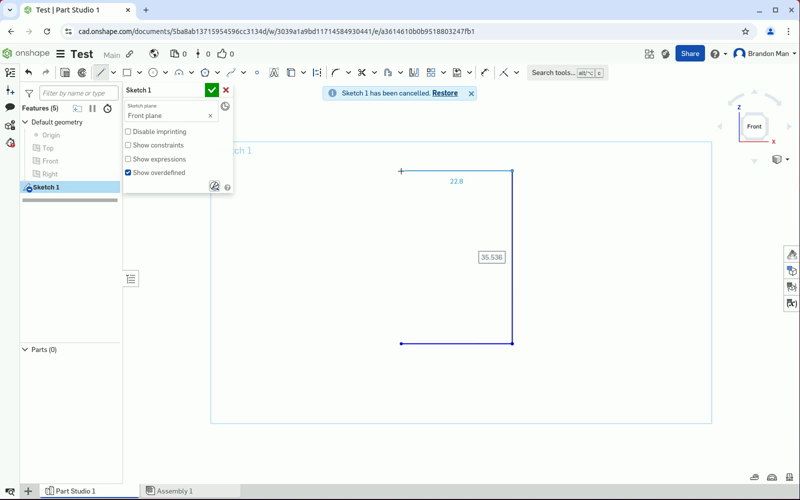
key_down(shift)
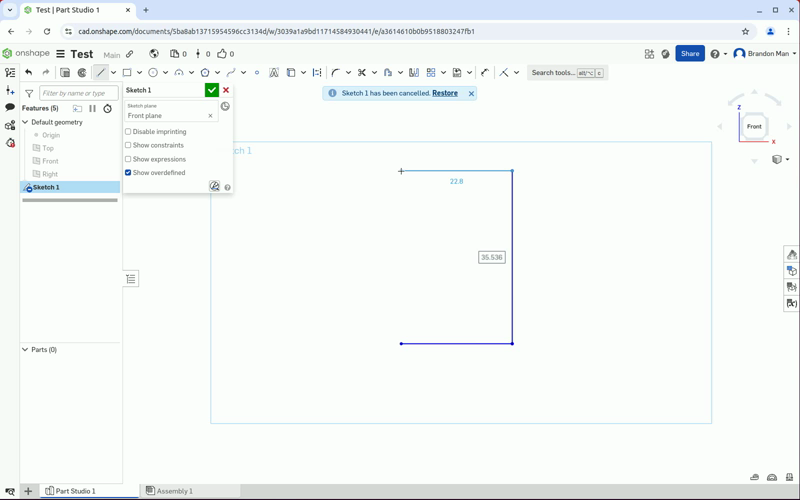
mouse_move(401, 343)
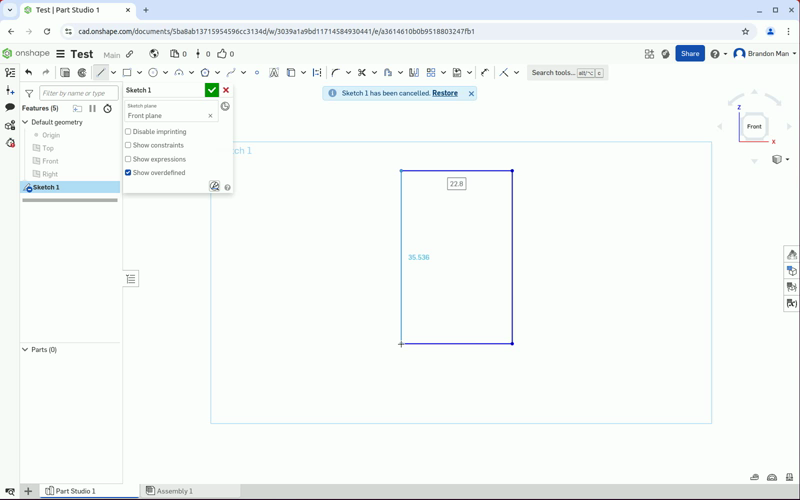
key_up(shift)
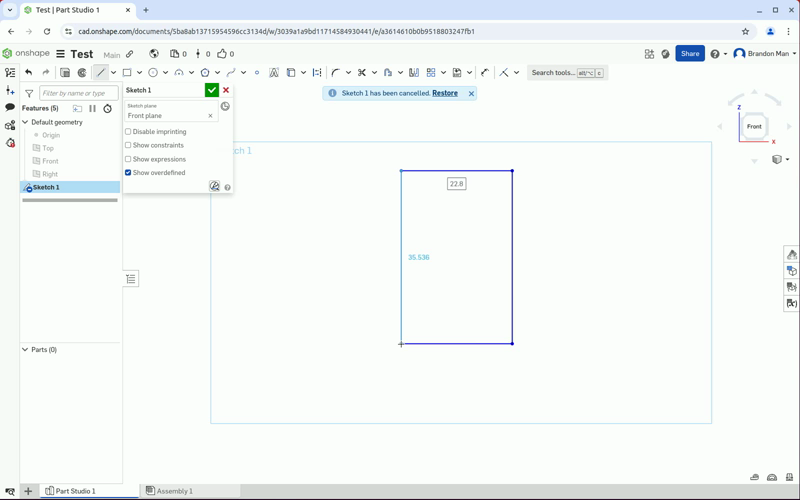
click(401, 343)
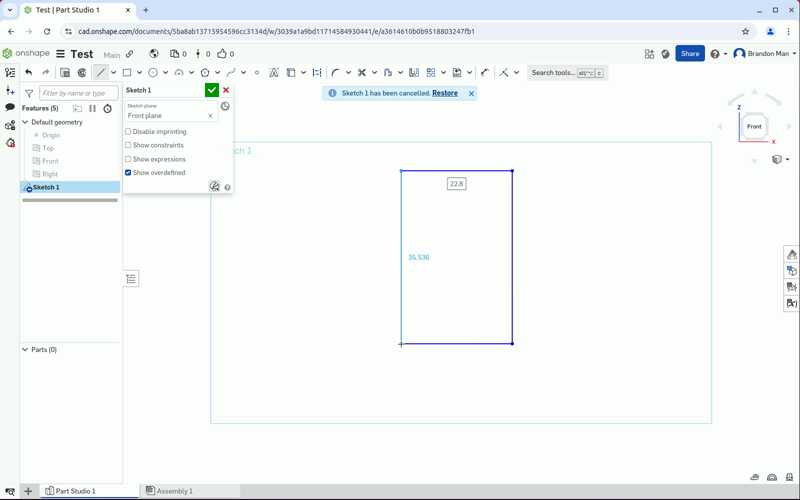
key(esc)
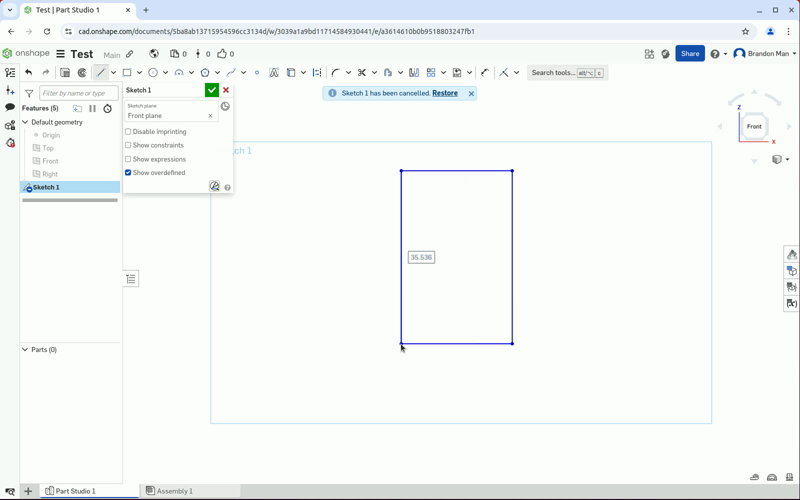
mouse_move(497, 315)
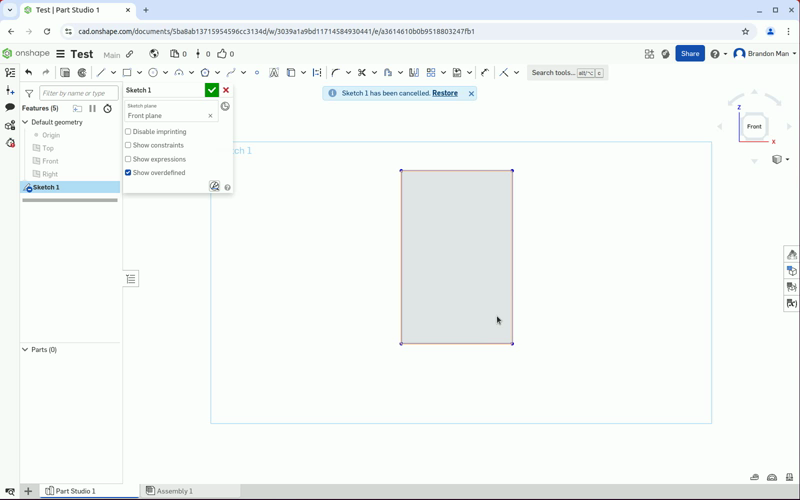
click(497, 315)
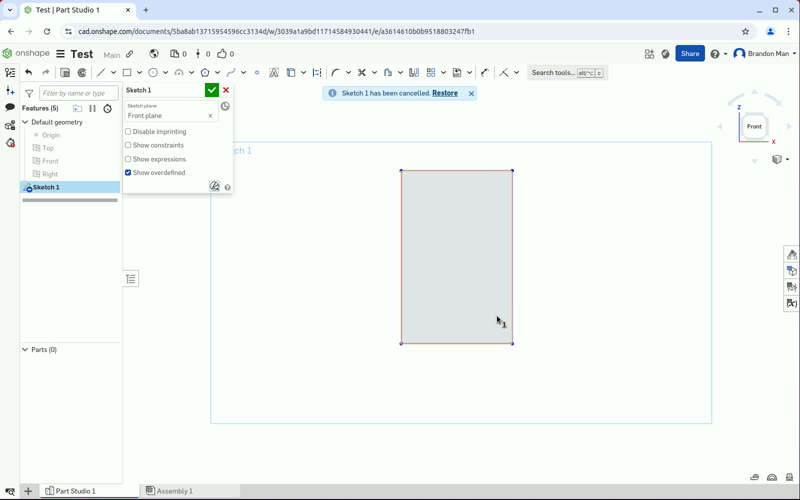
mouse_move(73, 352)
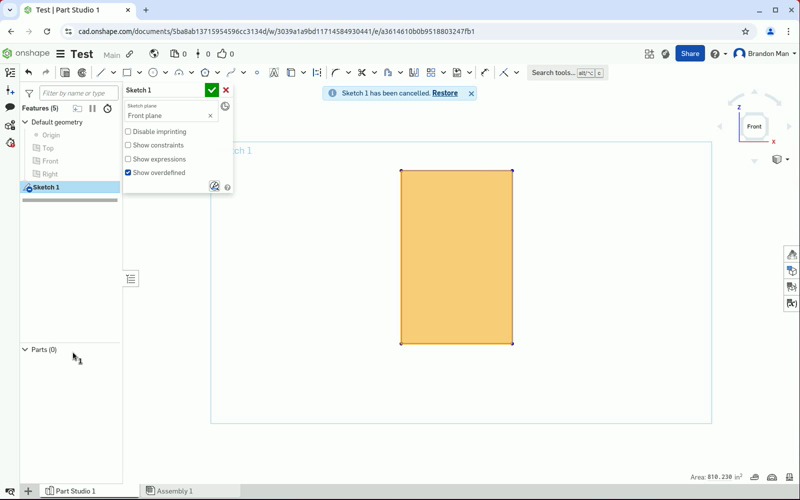
key(shift+y)
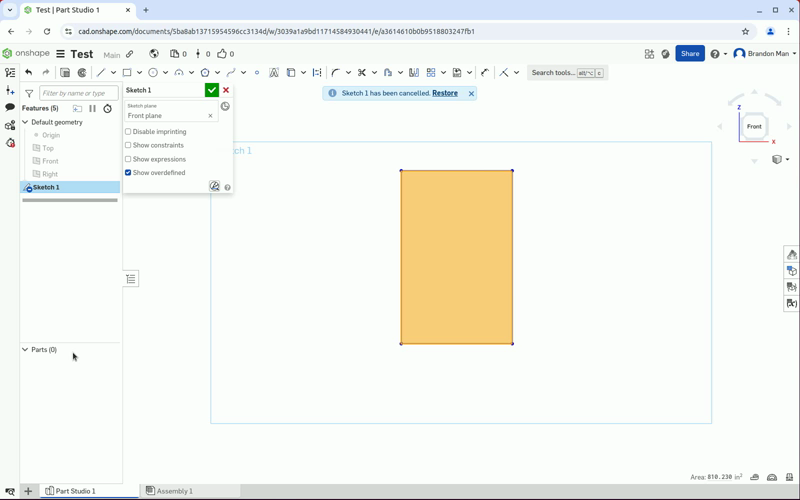
key(shift+e)
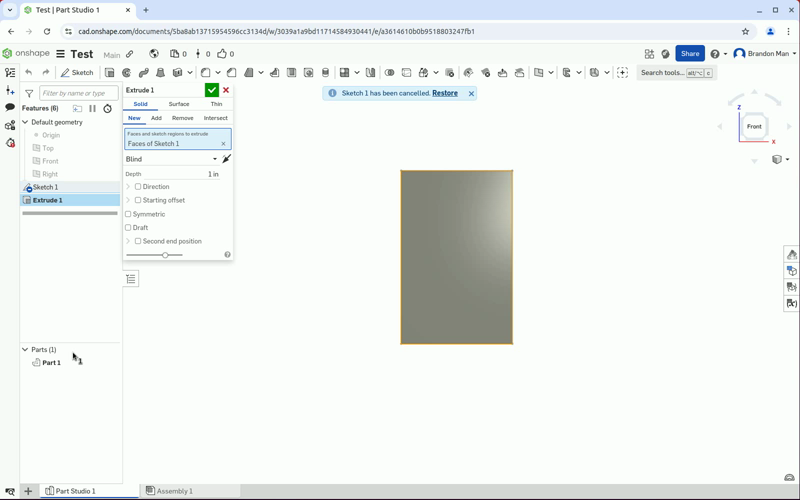
mouse_move(143, 106)
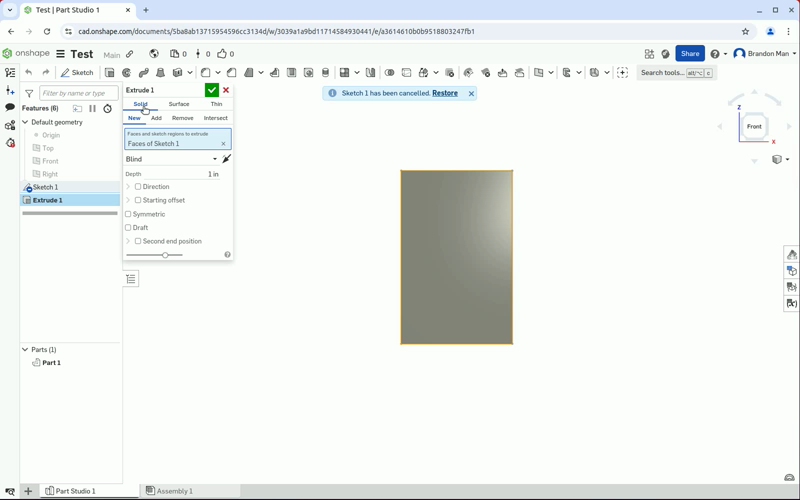
click(143, 106)
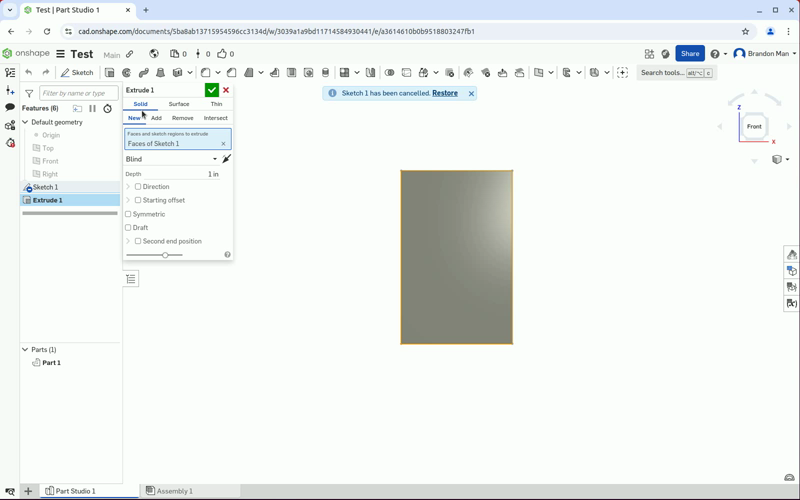
mouse_move(137, 120)
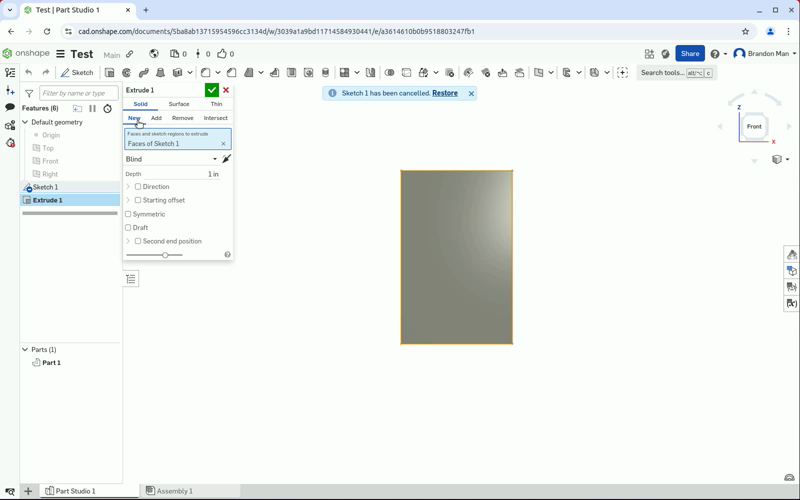
click(137, 120)
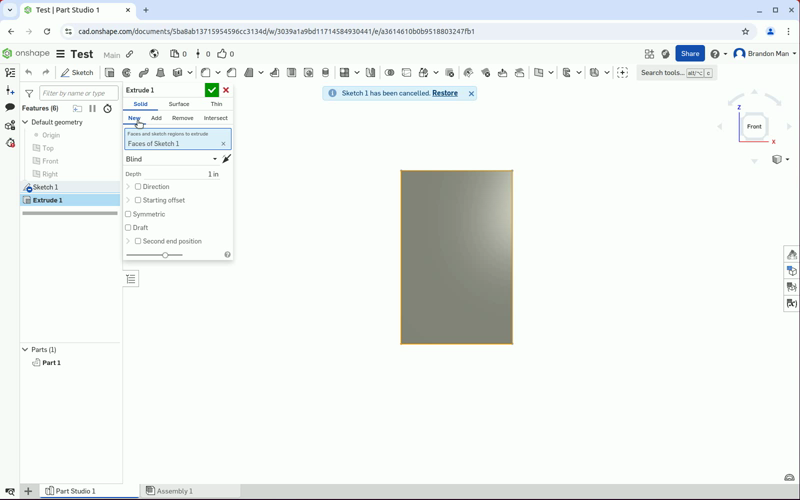
key(tab, 4)
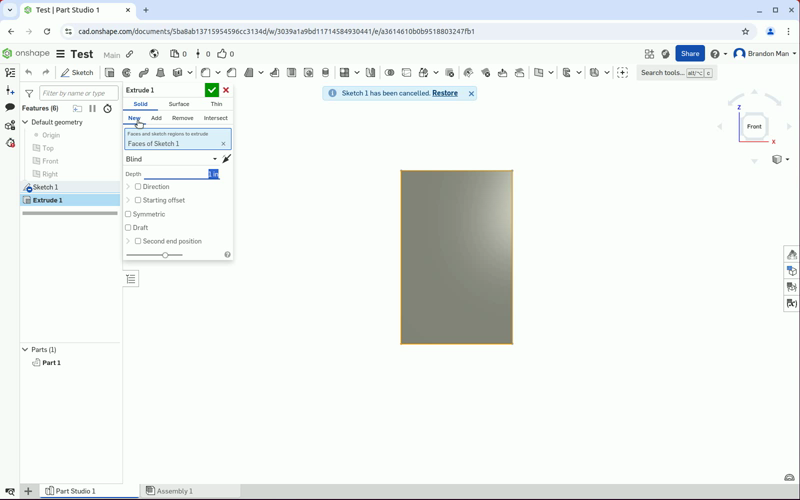
text(22.868)
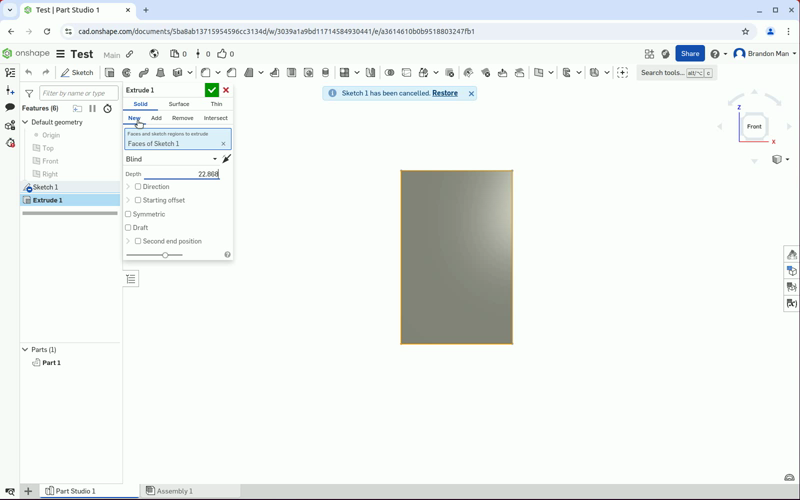
key(enter)
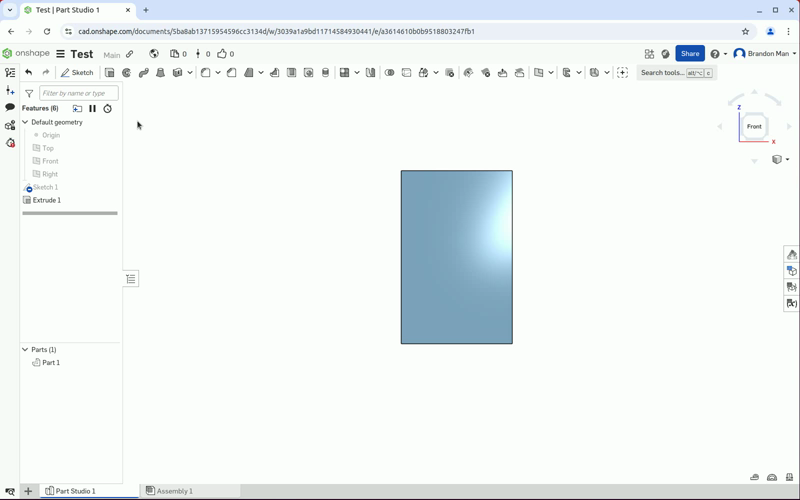
key(shift+h)
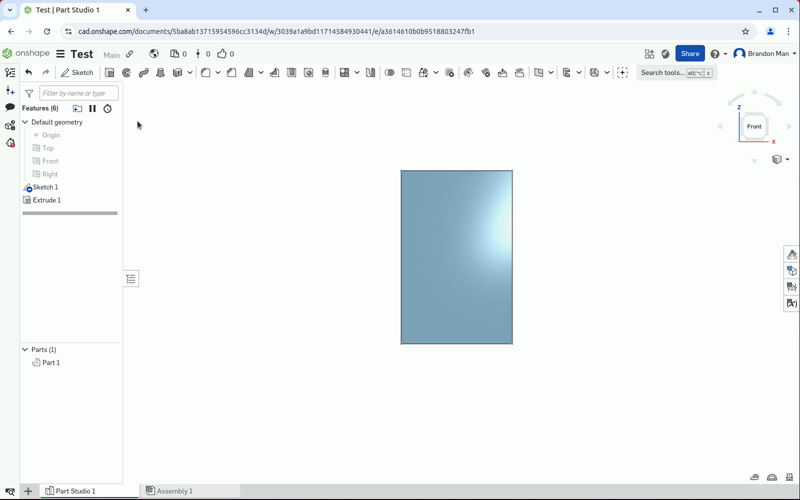
key(shift+h)
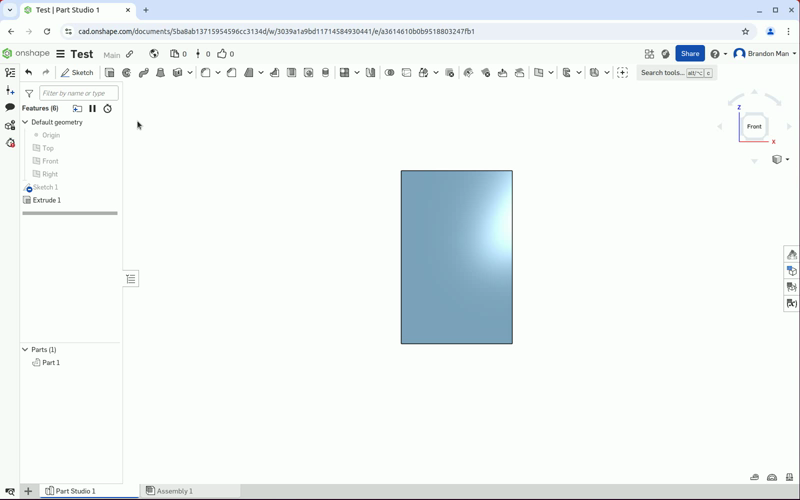
mouse_move(73, 189)
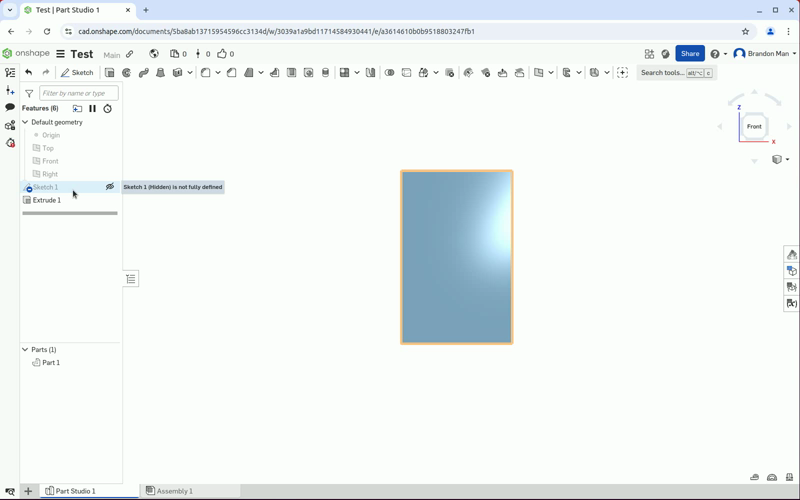
click(73, 189)
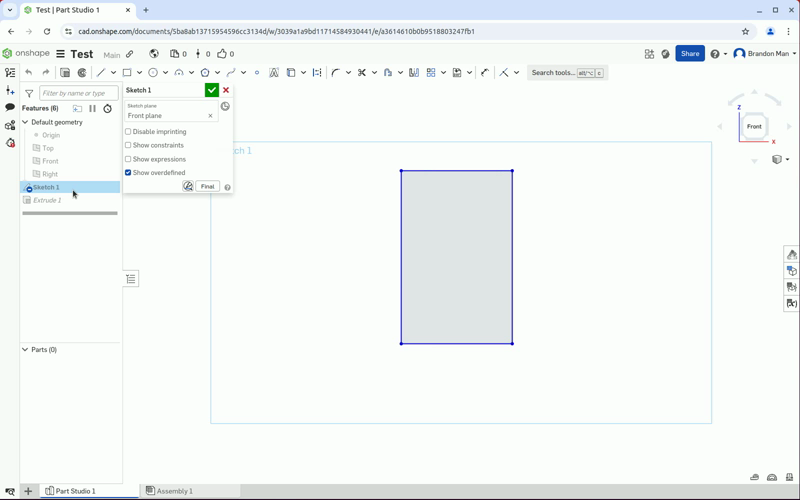
mouse_move(229, 92)
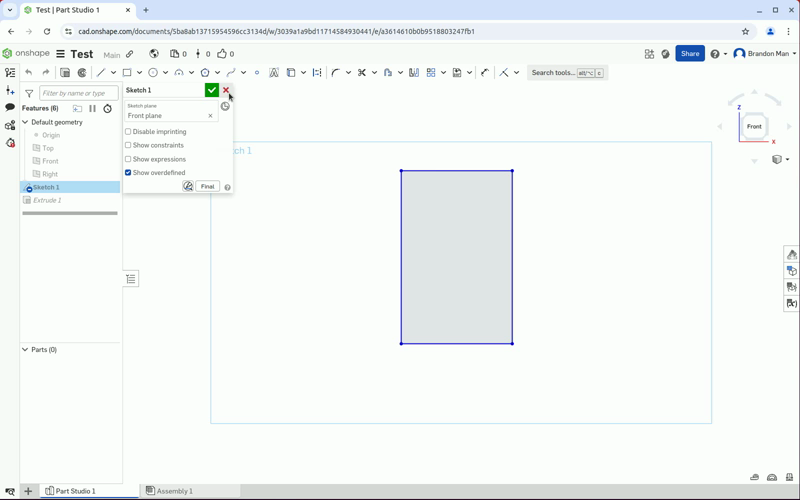
click(229, 92)
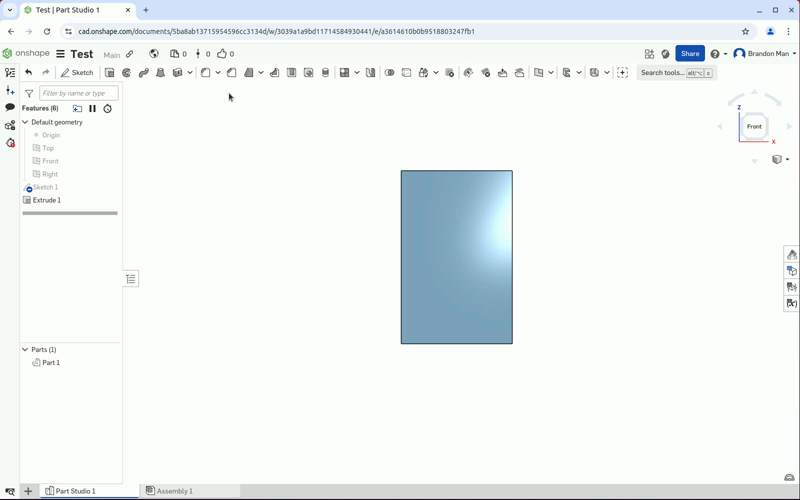
mouse_move(73, 352)
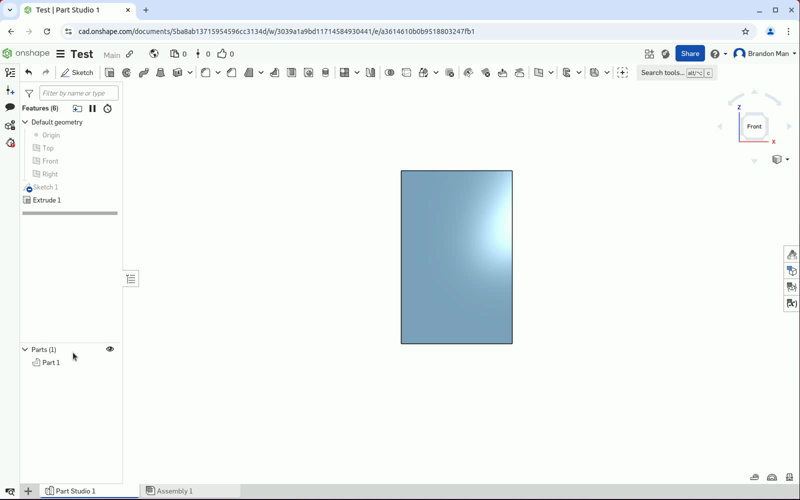
key(y)
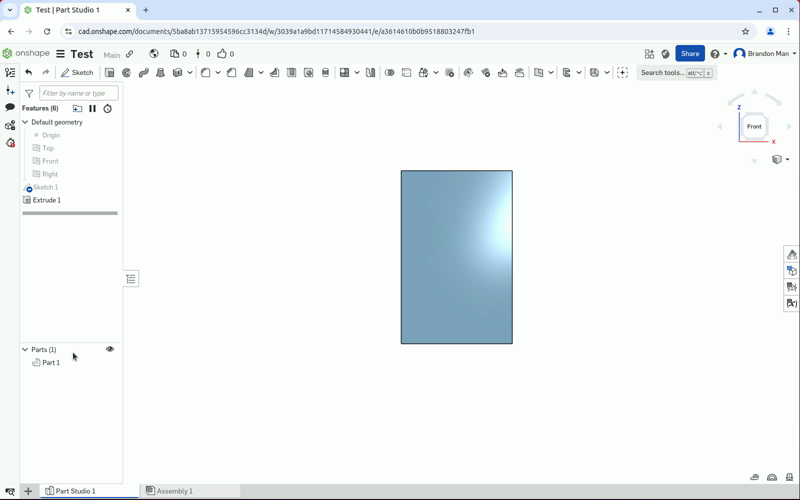
key(shift+p)
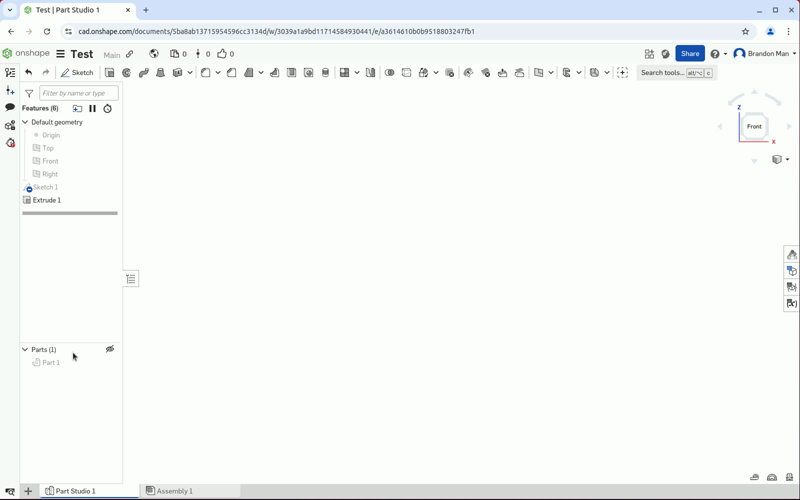
key(space)
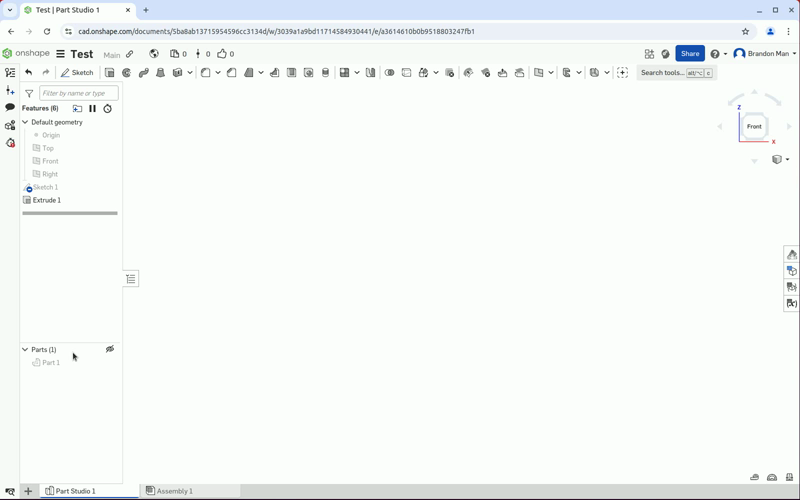
key_down(shift)
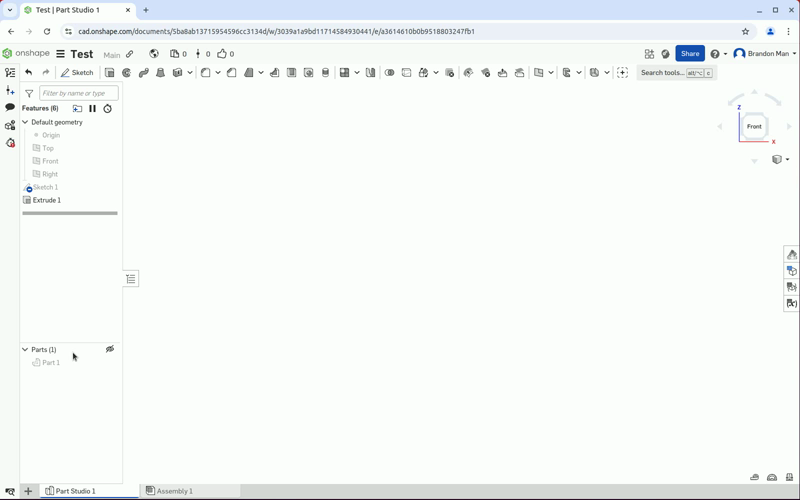
key(down)
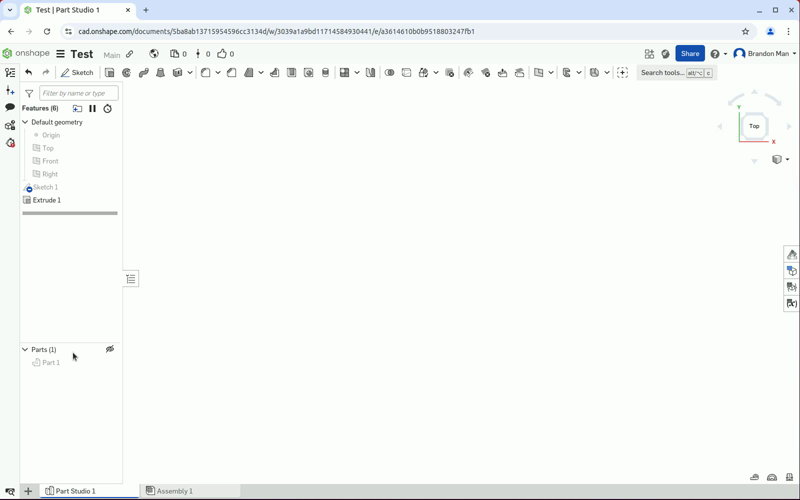
key_up(shift)
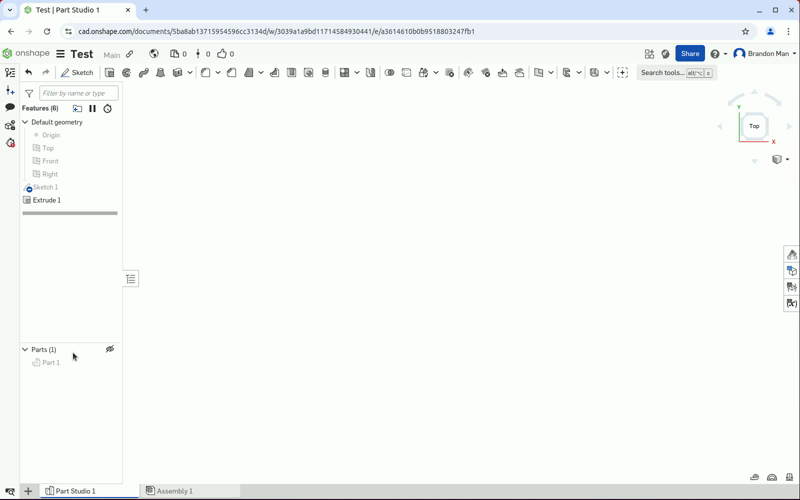
mouse_move(73, 352)
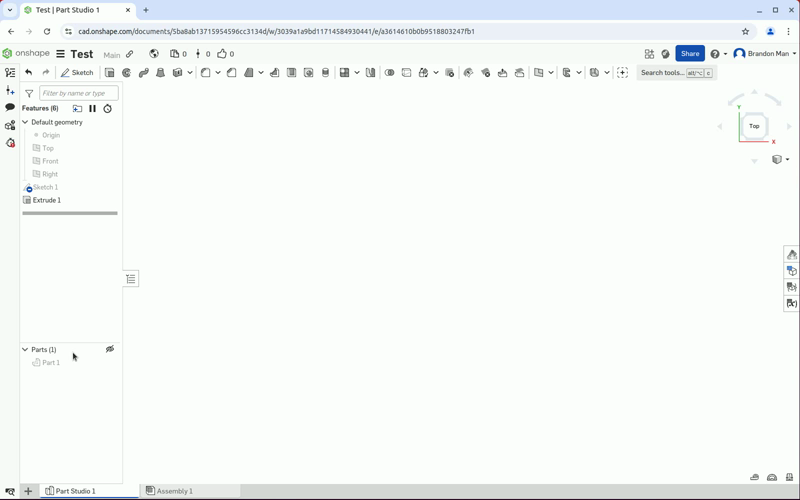
key(shift+y)
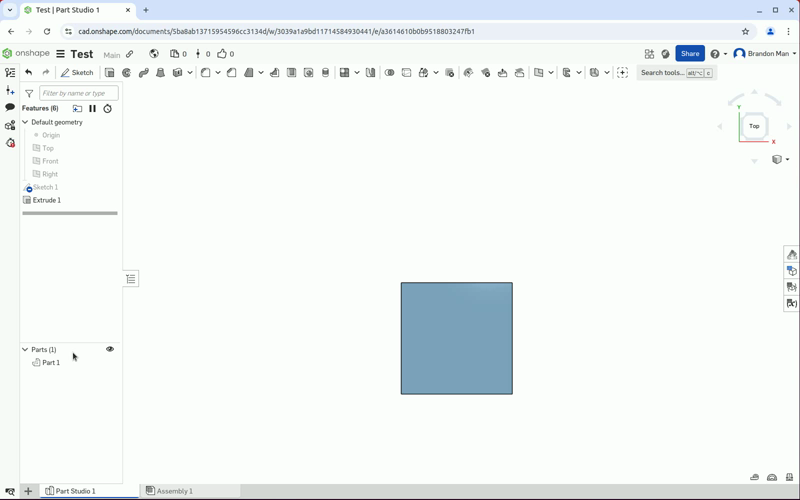
mouse_move(541, 75)
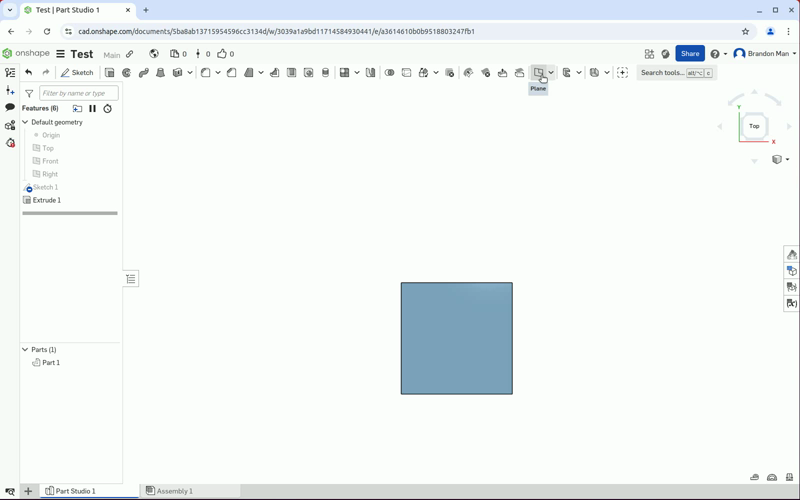
click(541, 75)
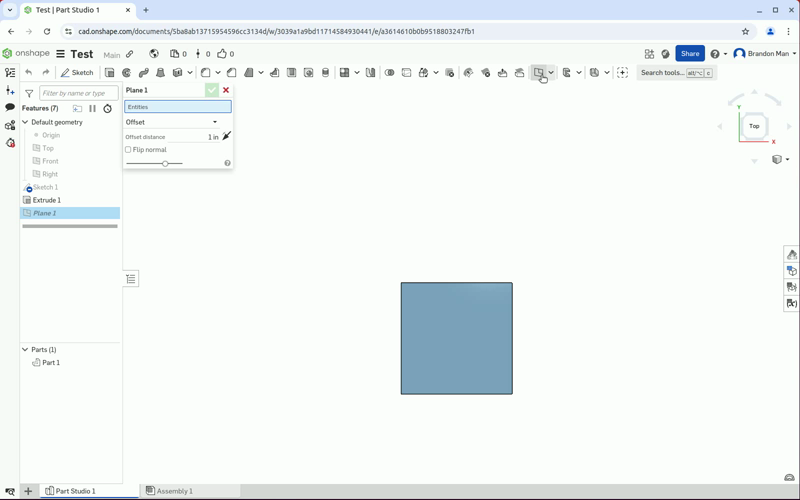
mouse_move(73, 150)
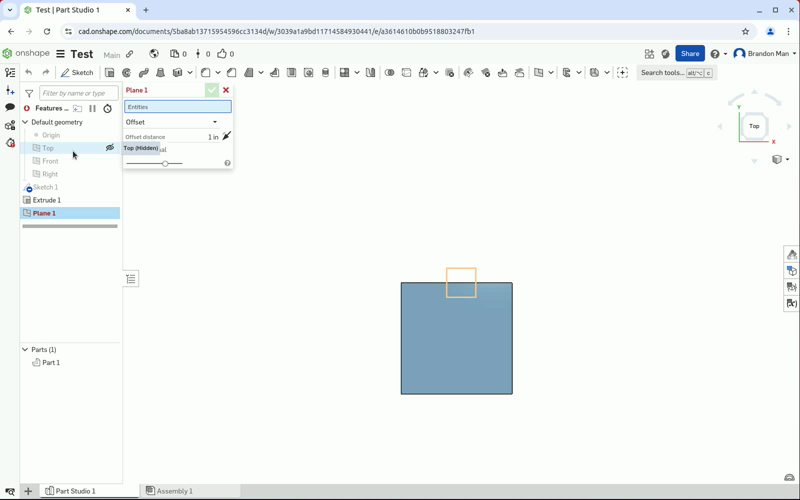
click(73, 150)
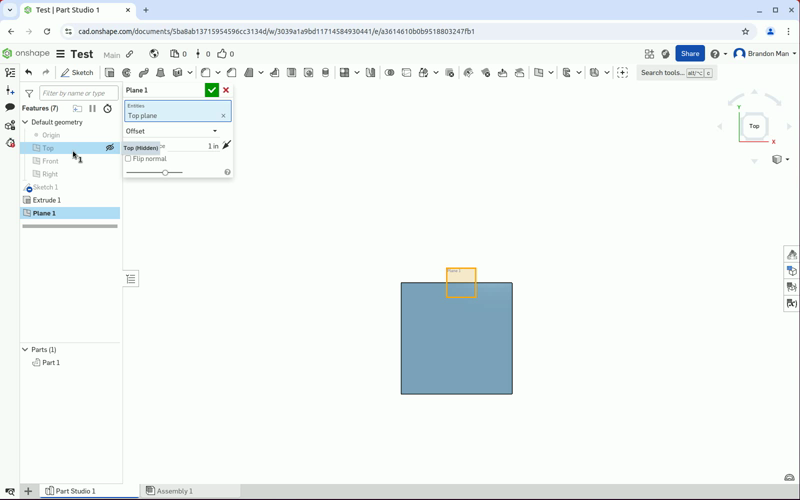
key(tab, 2)
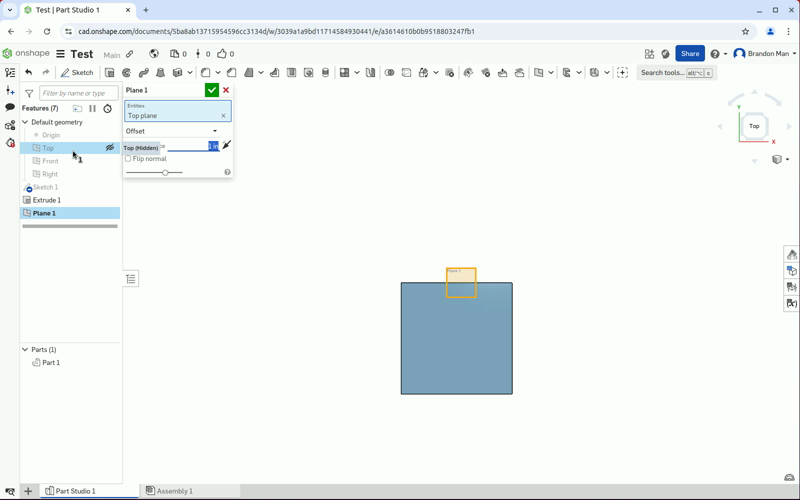
text(23.108)
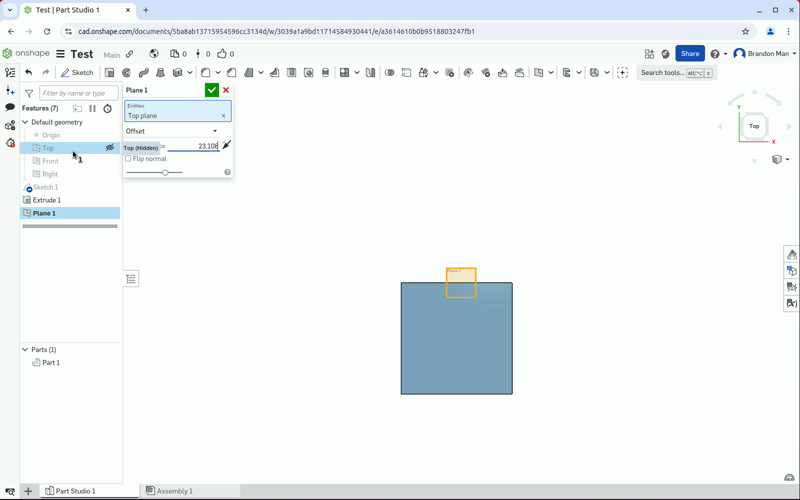
key(enter, 2)
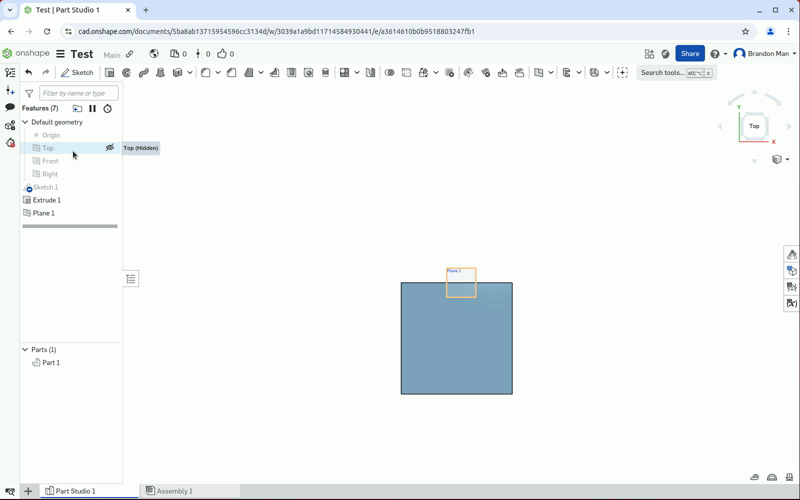
key(shift+s)
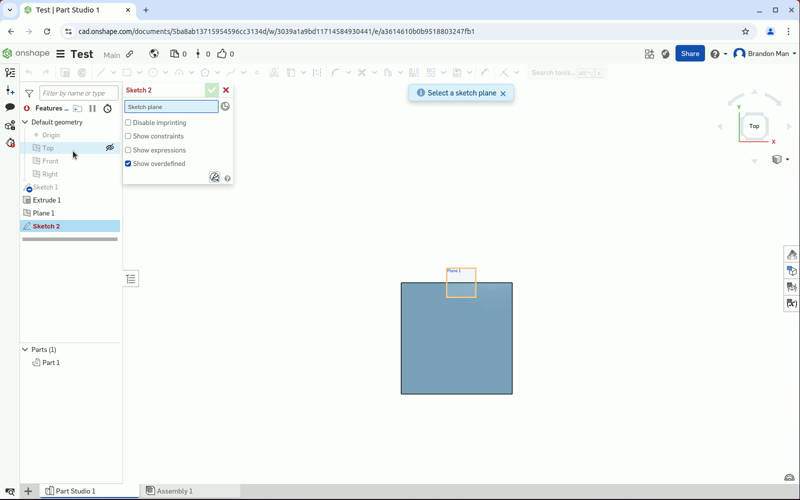
mouse_move(73, 215)
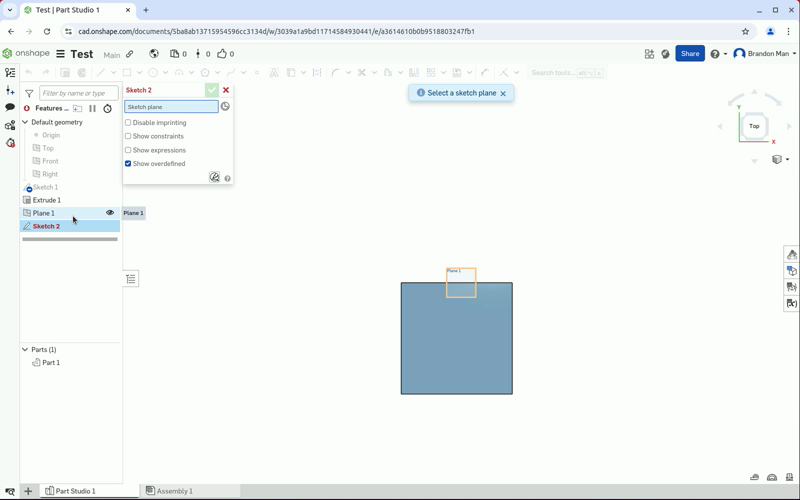
click(73, 215)
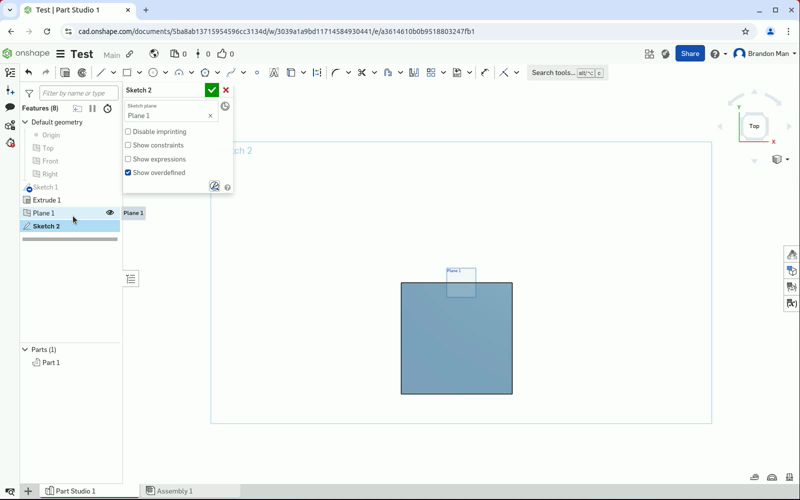
mouse_move(73, 352)
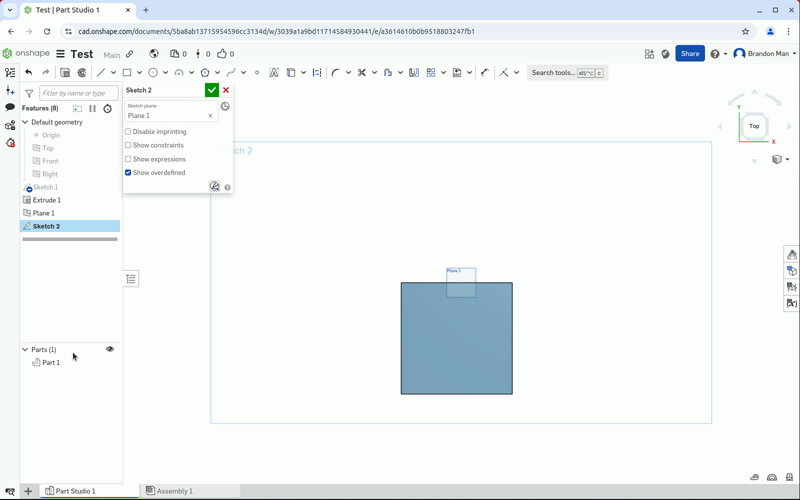
key(y)
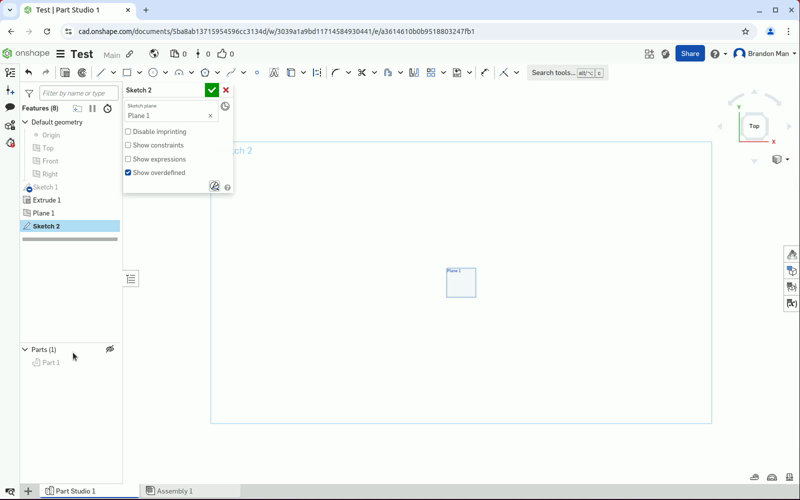
key(l)
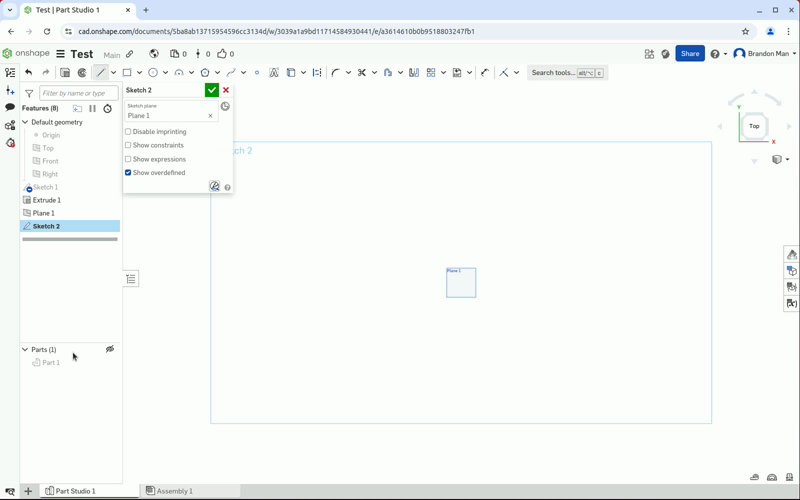
key_down(shift)
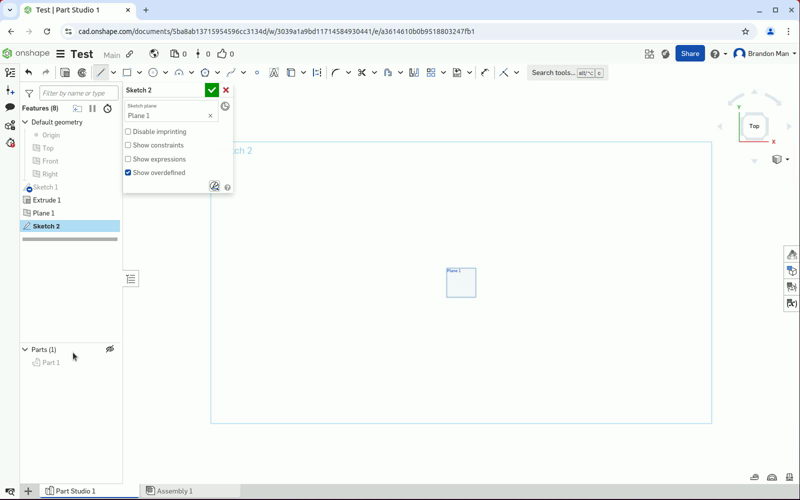
mouse_move(406, 335)
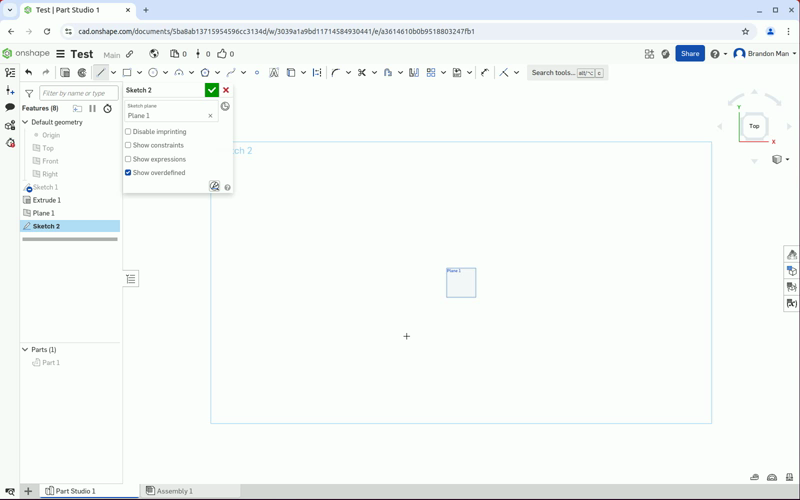
click(406, 335)
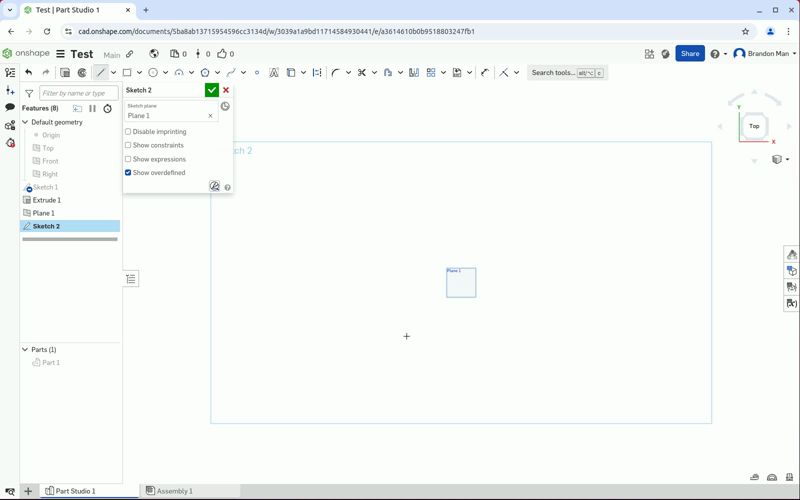
key_up(shift)
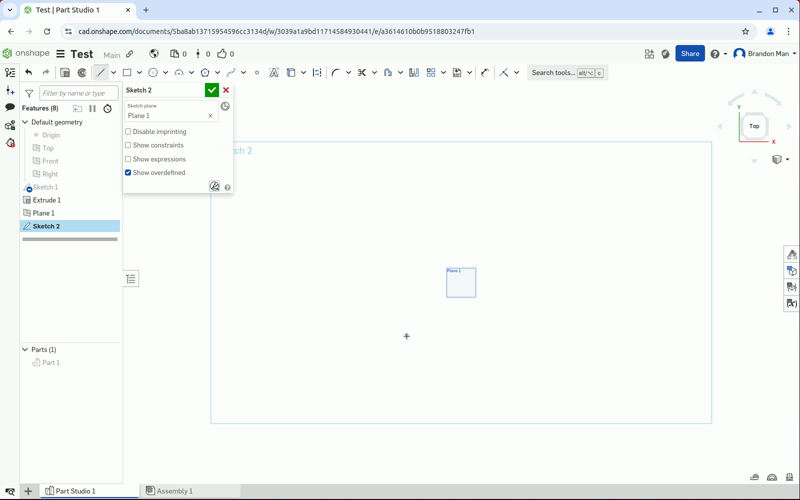
key_down(shift)
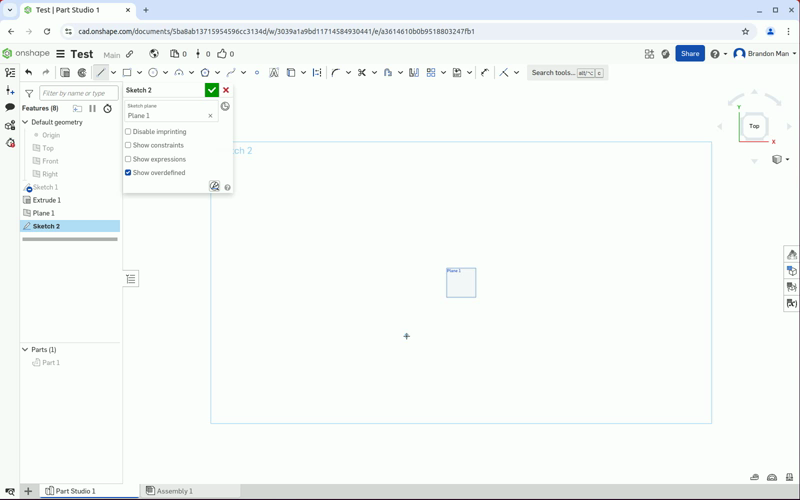
mouse_move(436, 335)
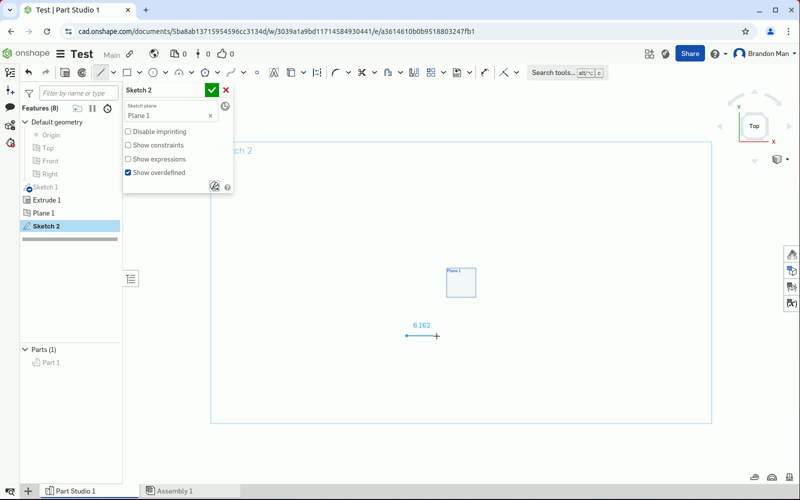
mouse_move(454, 335)
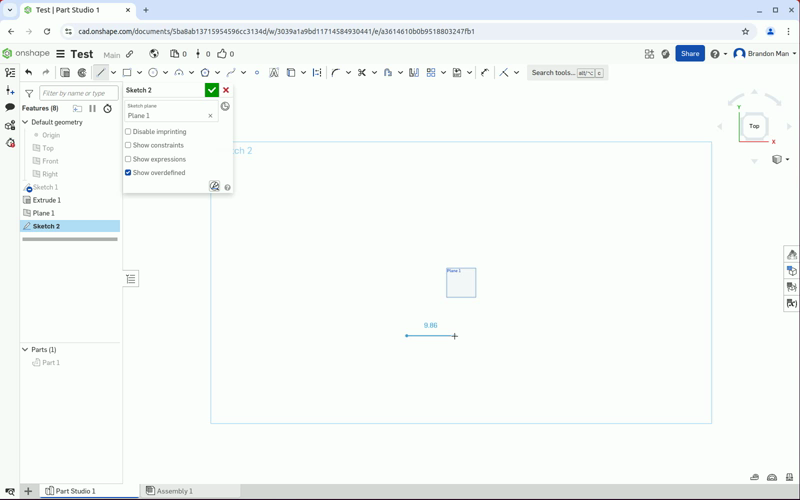
click(454, 335)
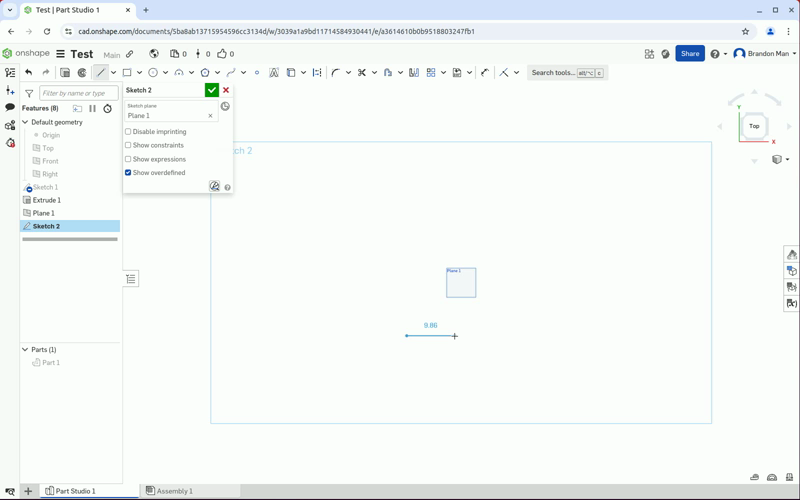
key_up(shift)
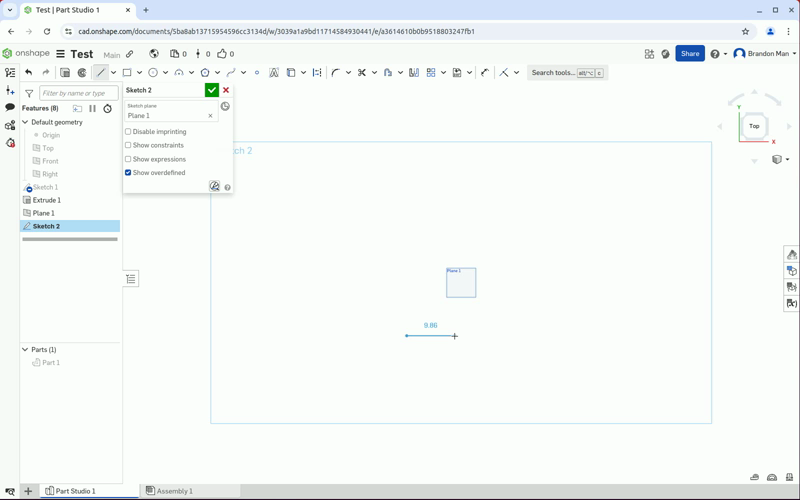
key_down(shift)
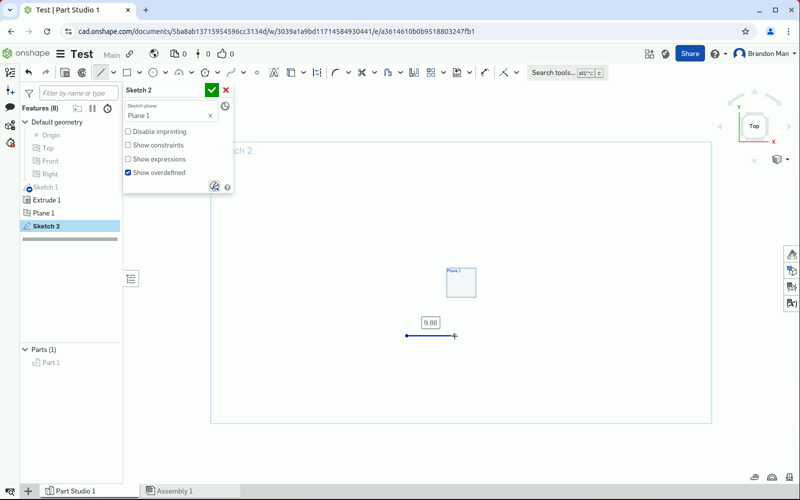
mouse_move(484, 335)
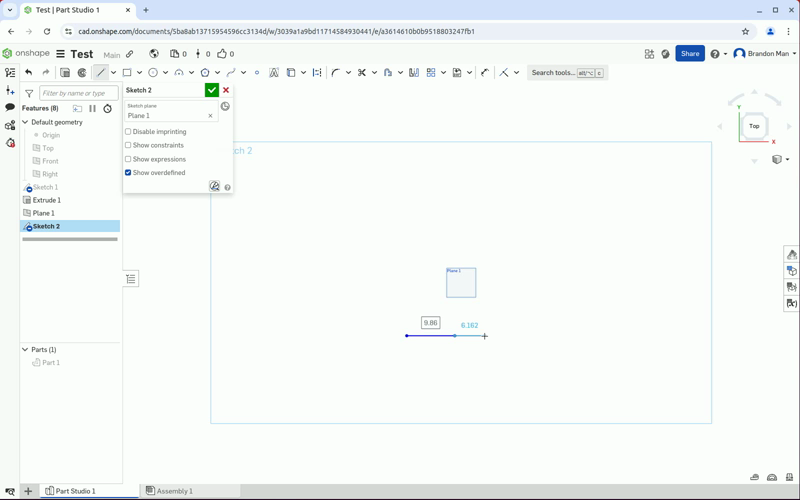
mouse_move(454, 288)
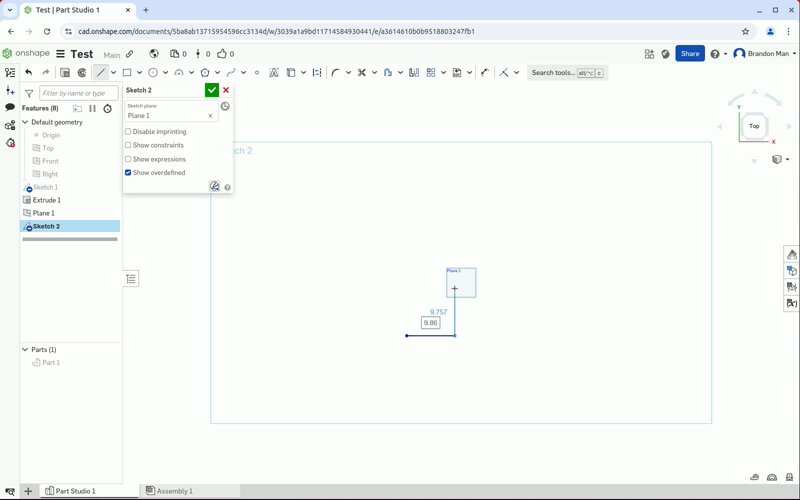
click(454, 288)
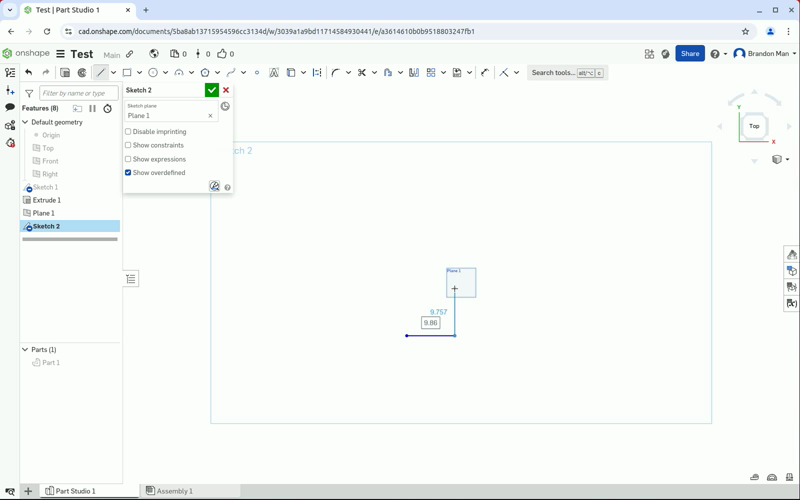
key_up(shift)
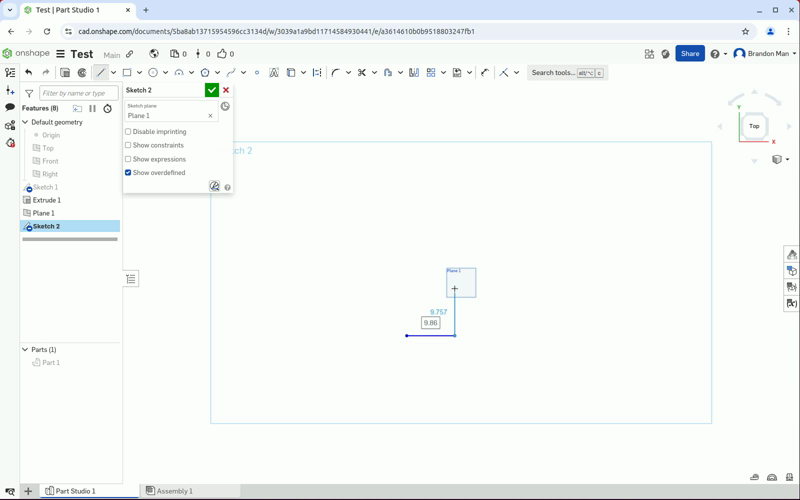
key_down(shift)
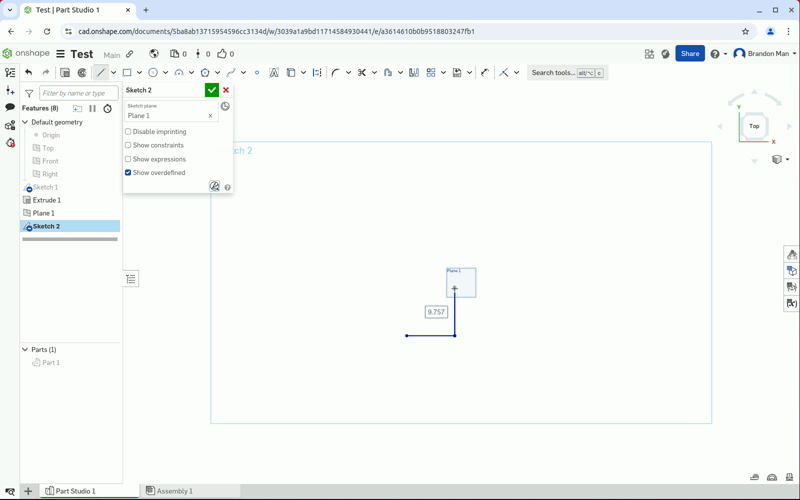
mouse_move(484, 288)
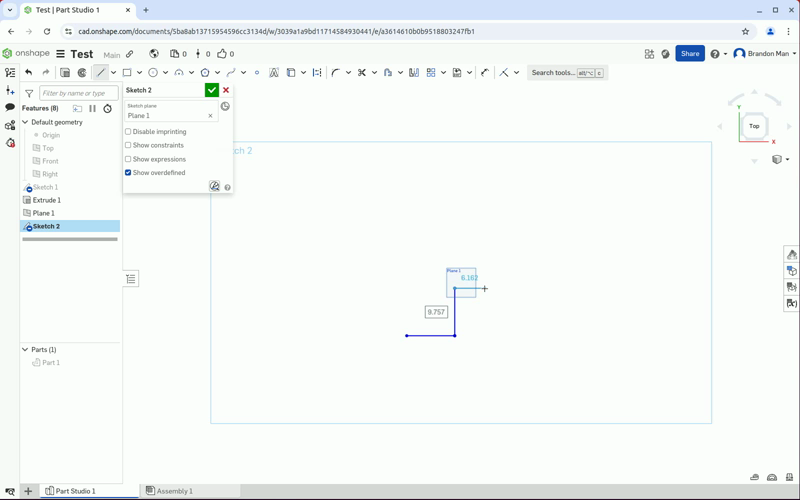
mouse_move(406, 288)
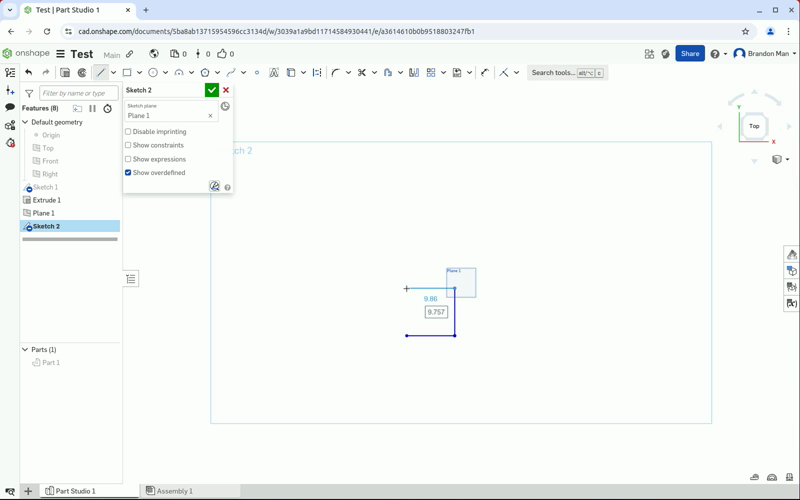
click(406, 288)
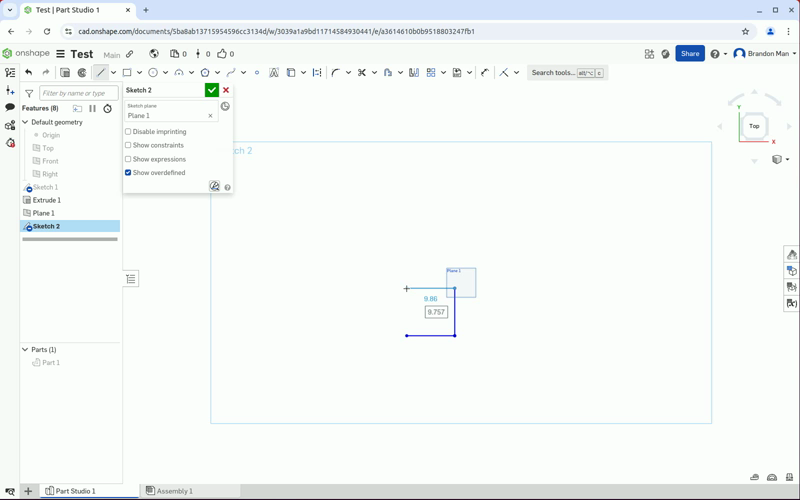
key_up(shift)
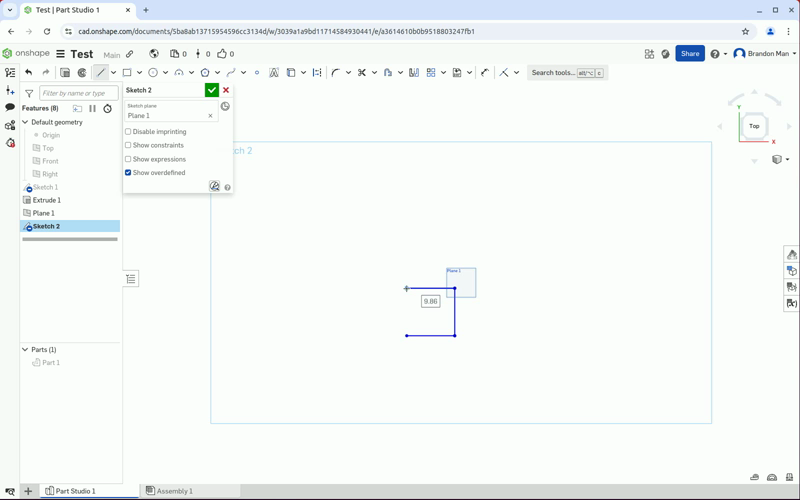
mouse_move(436, 288)
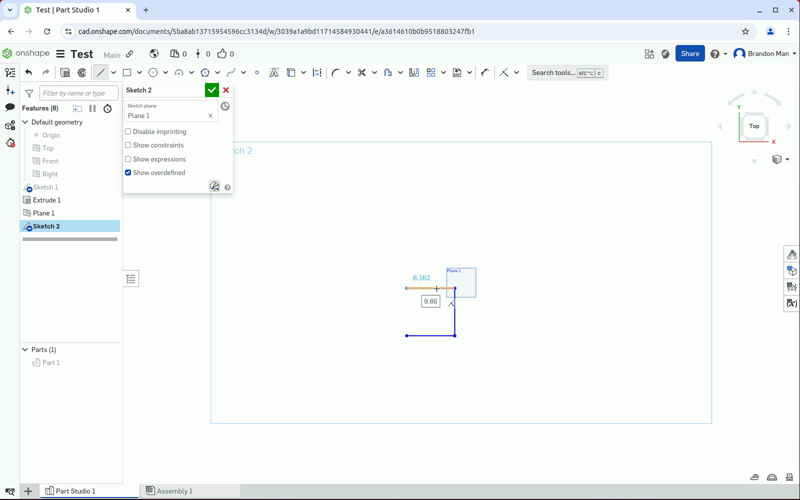
key_down(shift)
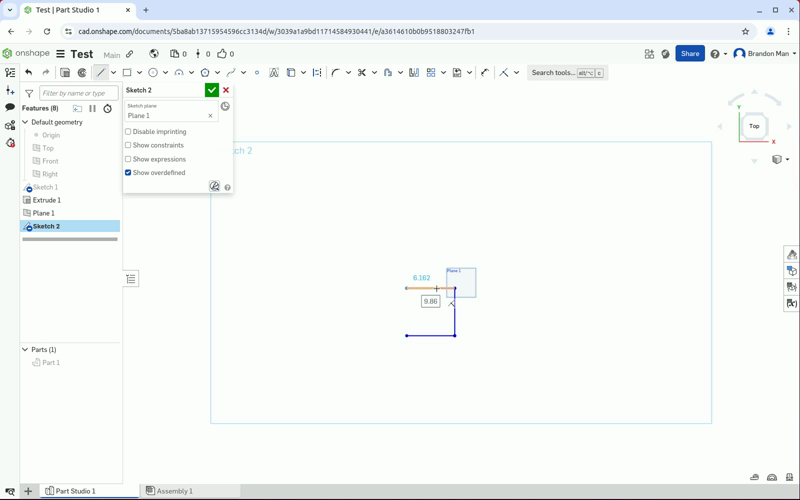
mouse_move(406, 335)
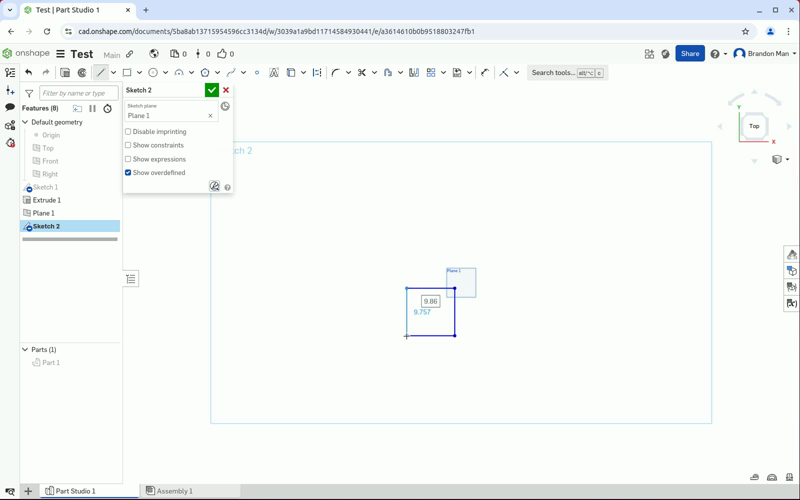
key_up(shift)
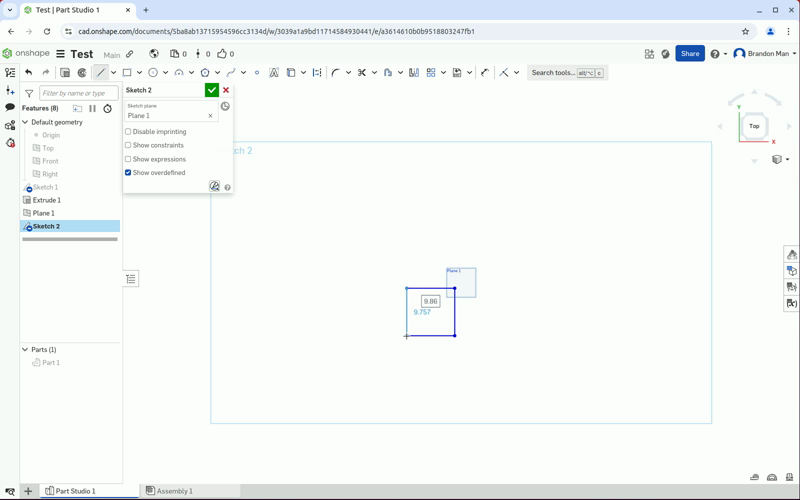
click(406, 335)
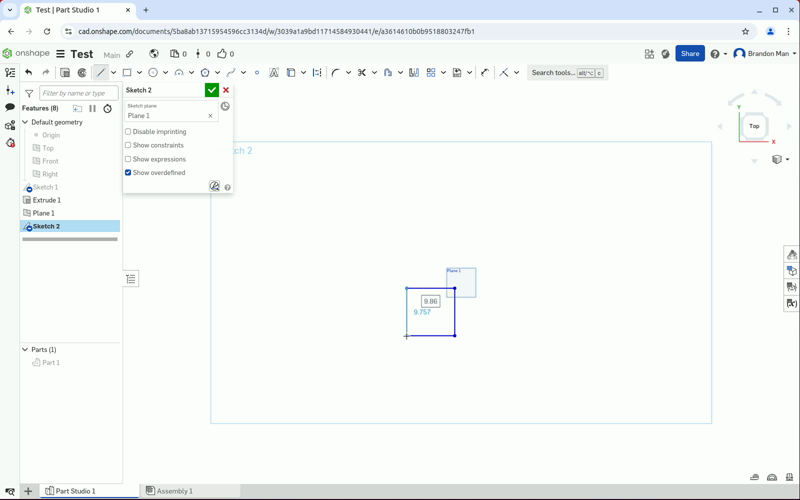
key(esc)
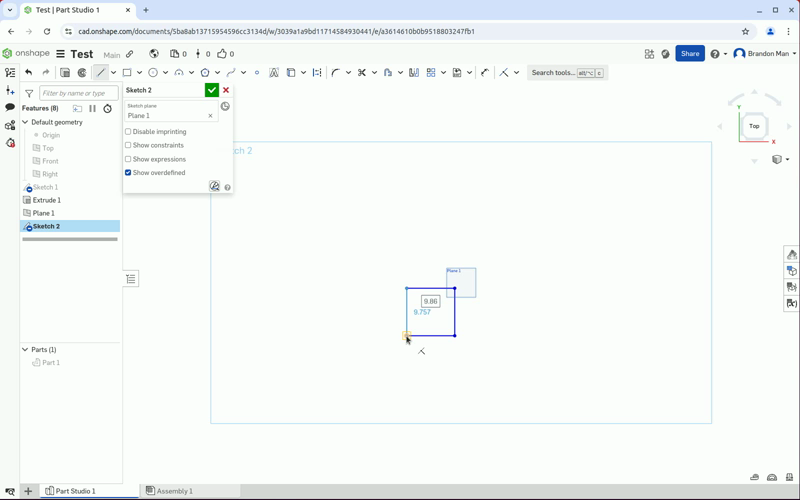
mouse_move(424, 324)
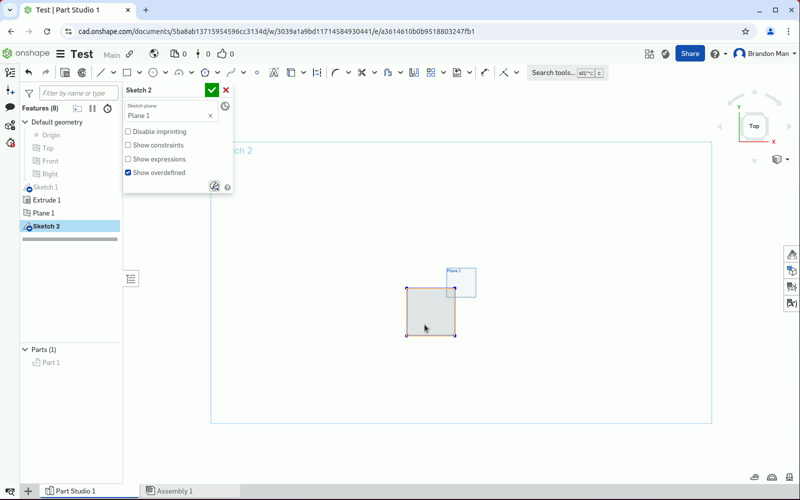
click(424, 324)
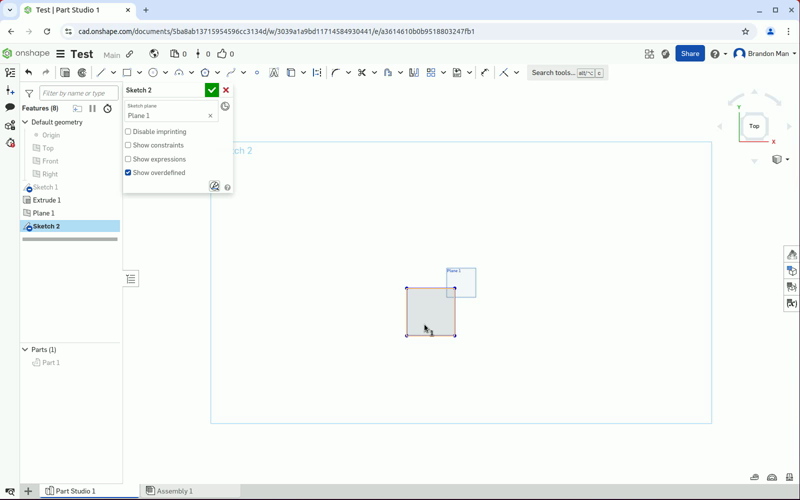
mouse_move(73, 352)
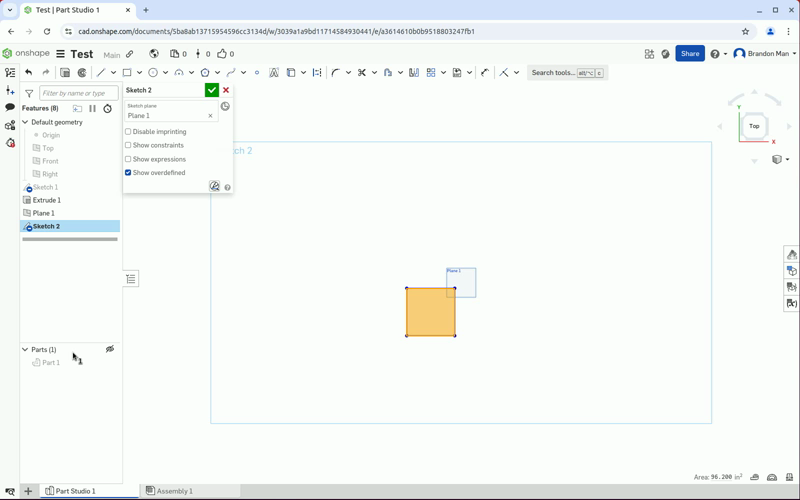
key(shift+y)
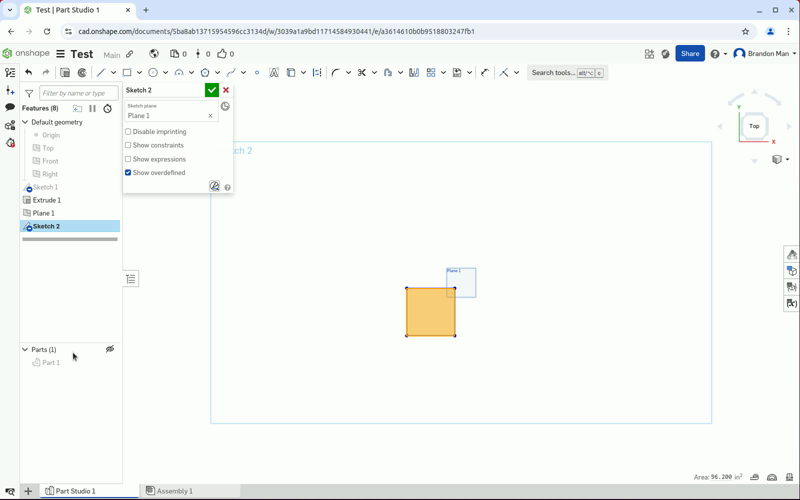
key(shift+e)
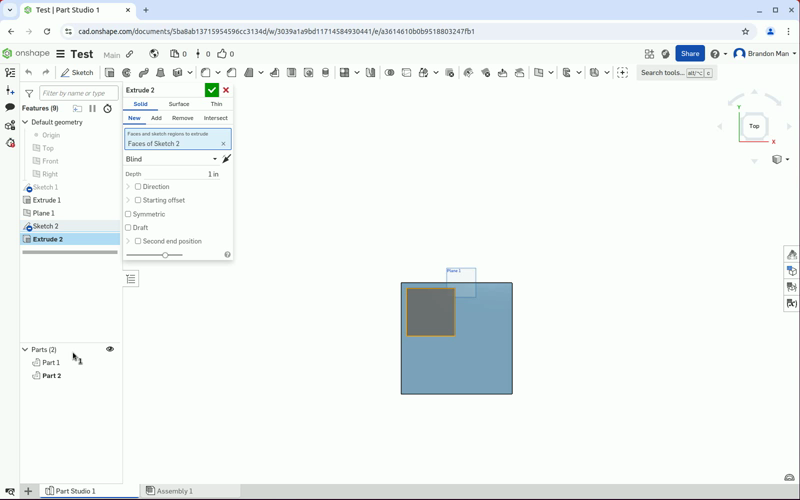
mouse_move(143, 106)
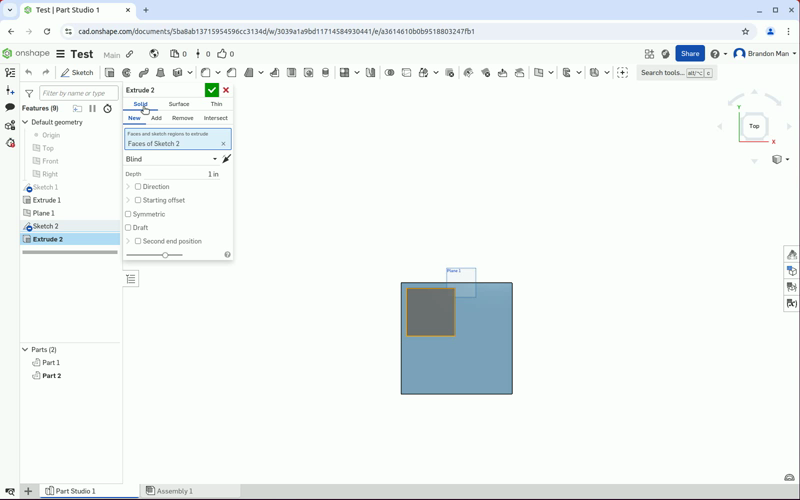
click(143, 106)
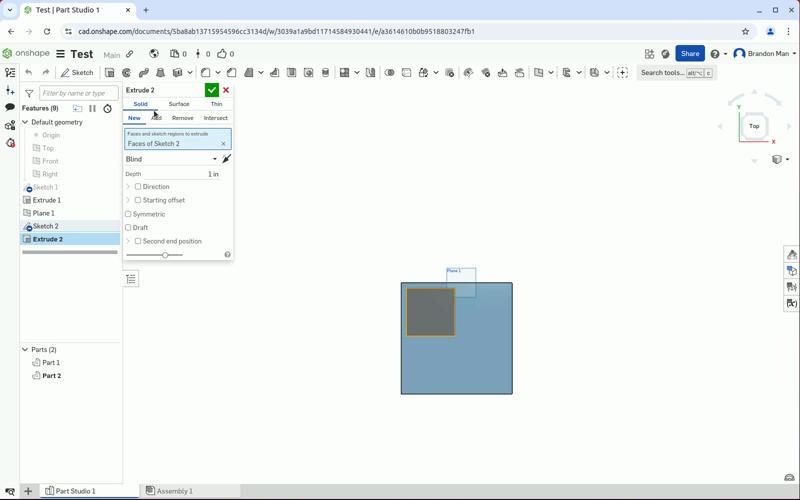
mouse_move(186, 120)
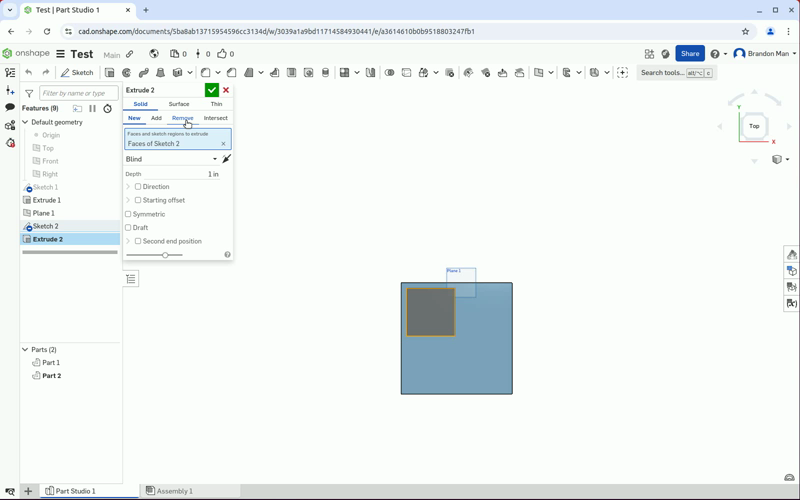
click(186, 120)
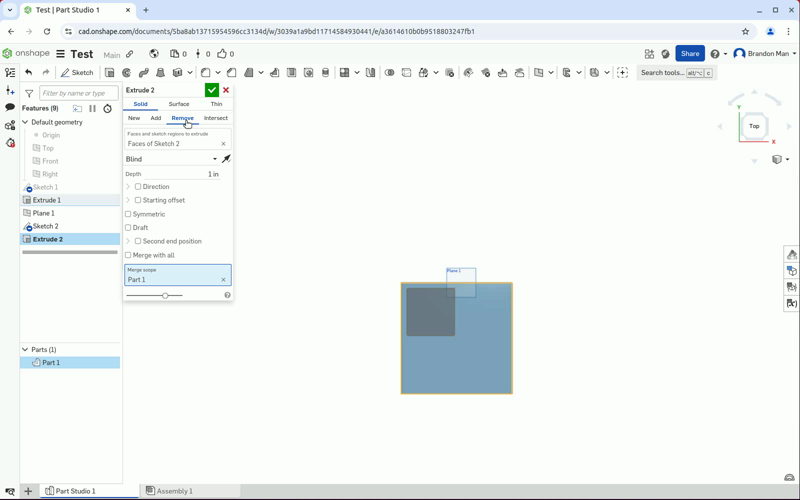
key(tab, 4)
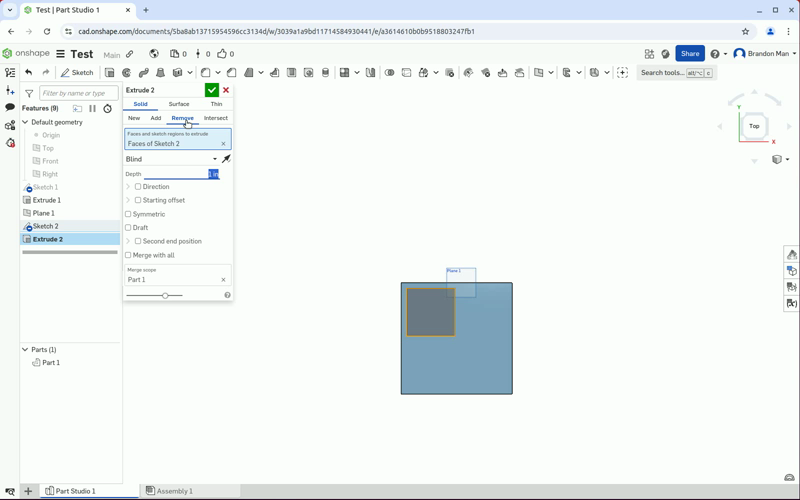
text(30.811)
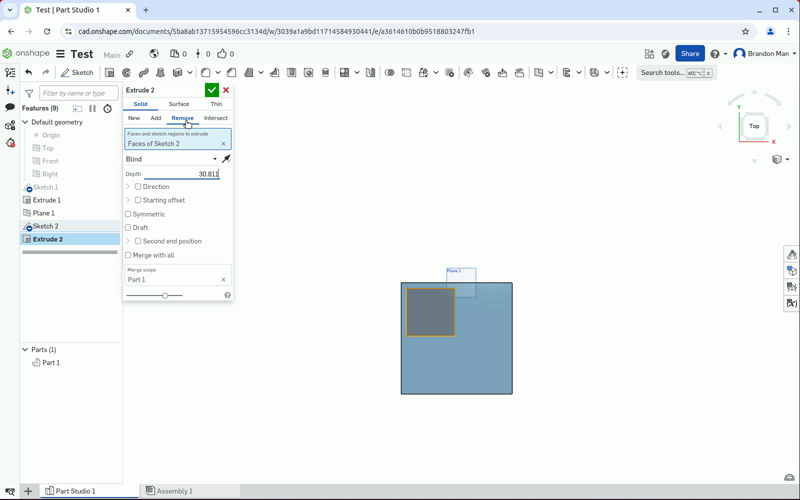
key(tab, 6)
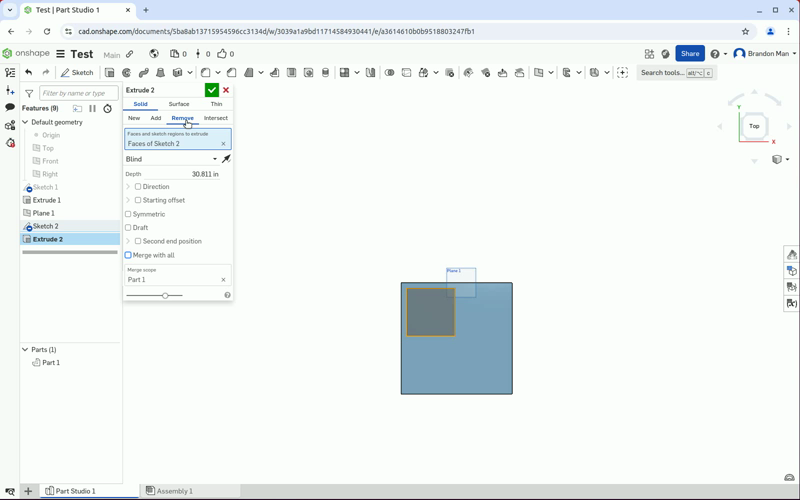
key(space)
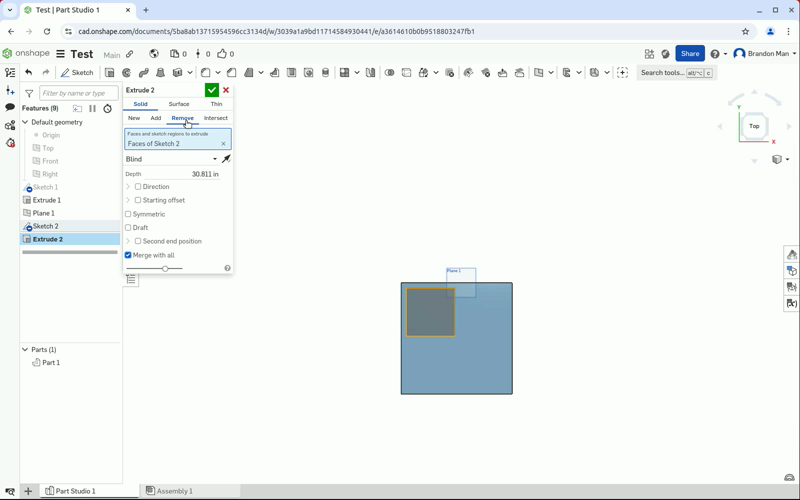
key(enter)
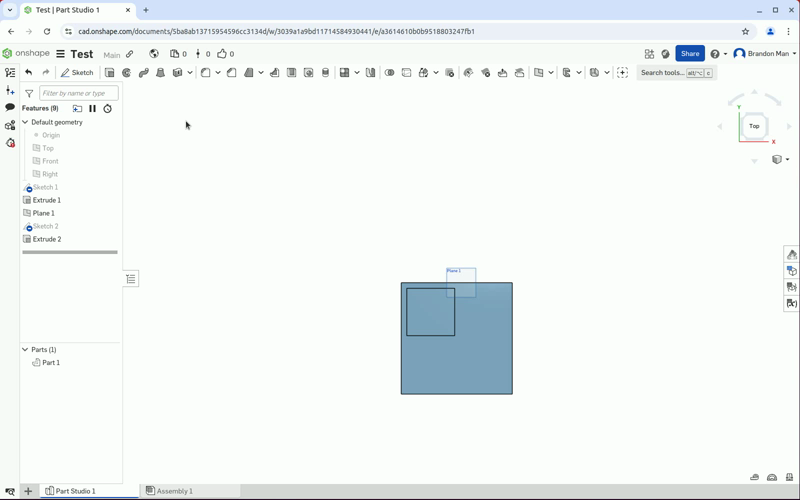
key(shift+h)
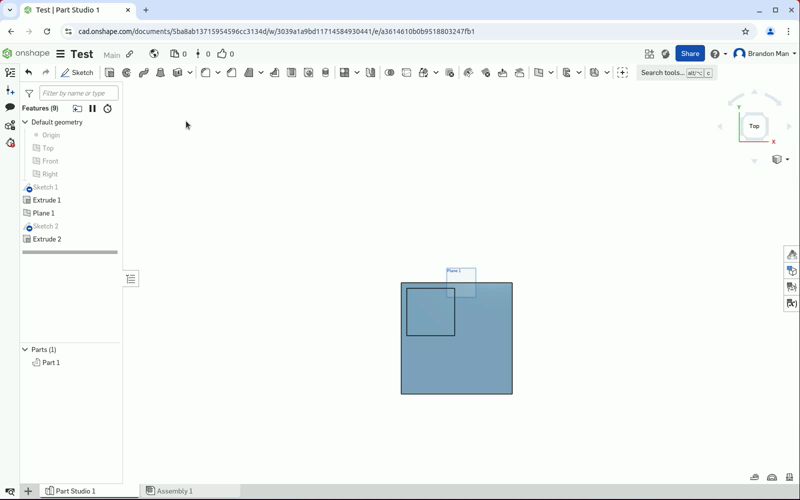
key(shift+h)
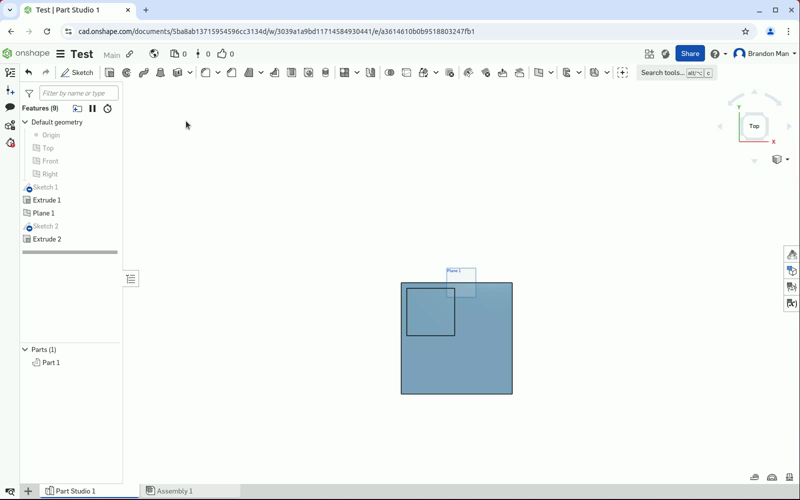
mouse_move(73, 189)
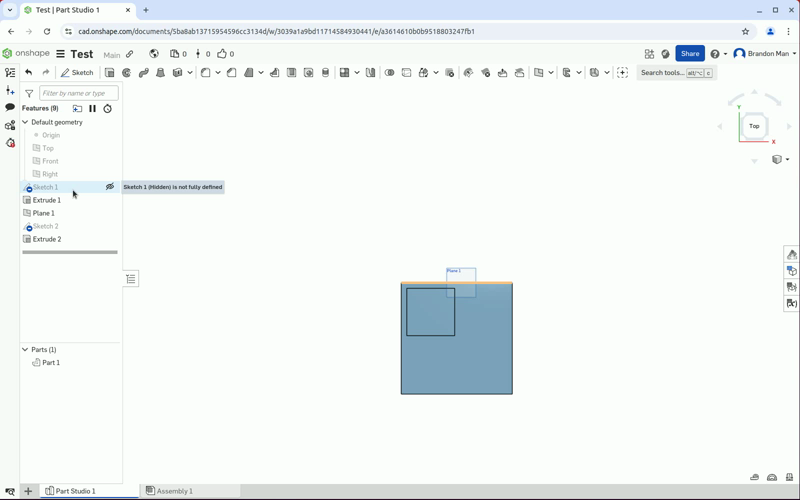
click(73, 189)
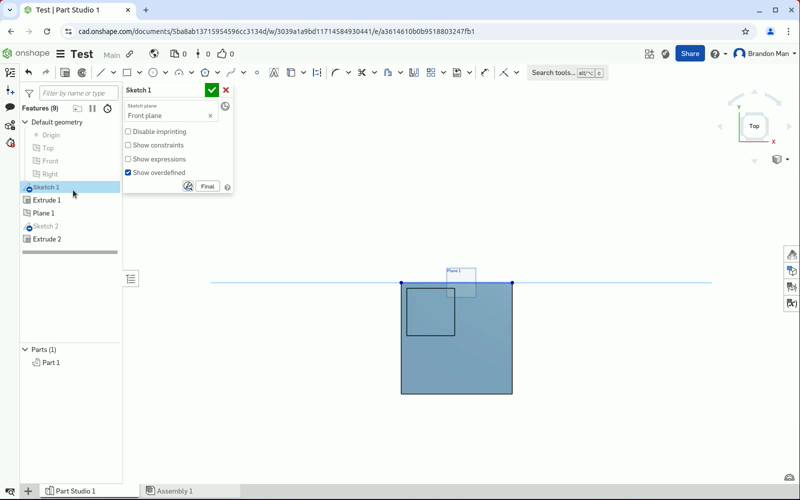
mouse_move(229, 92)
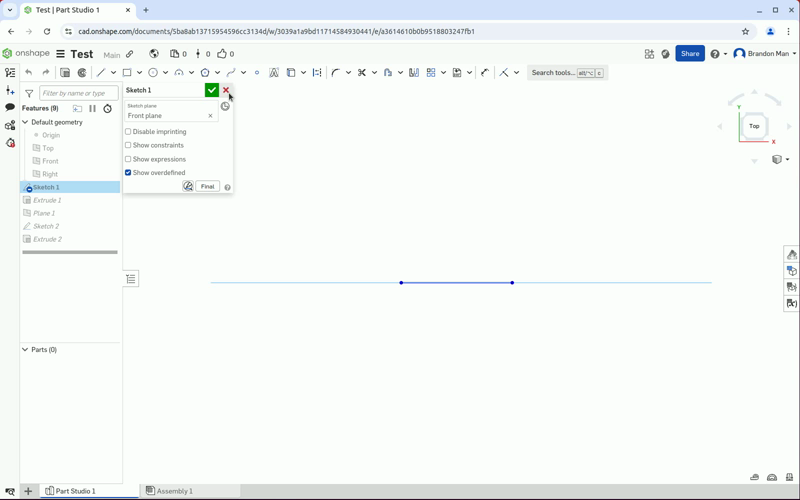
click(229, 92)
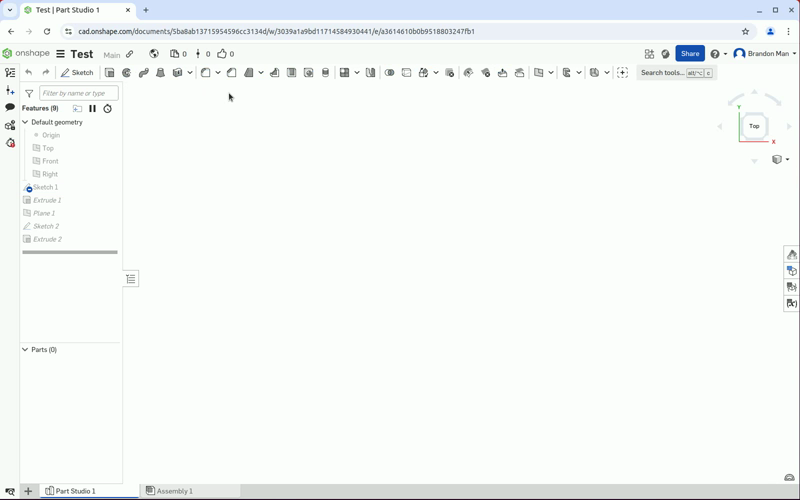
key(shift+s)
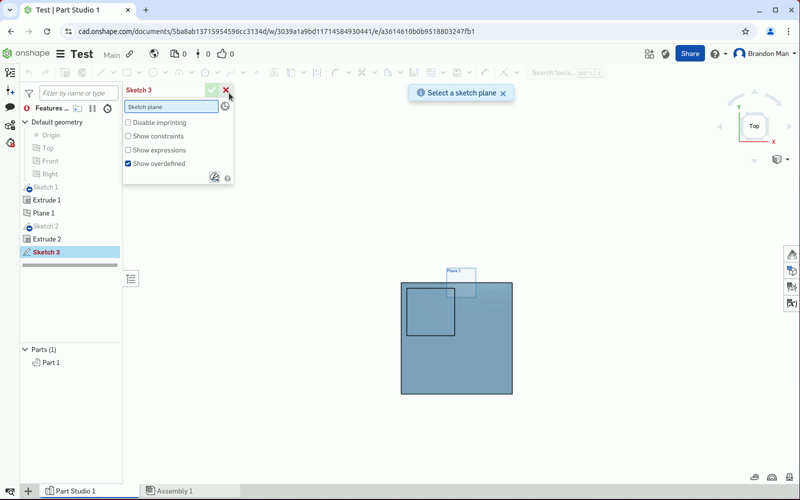
mouse_move(73, 215)
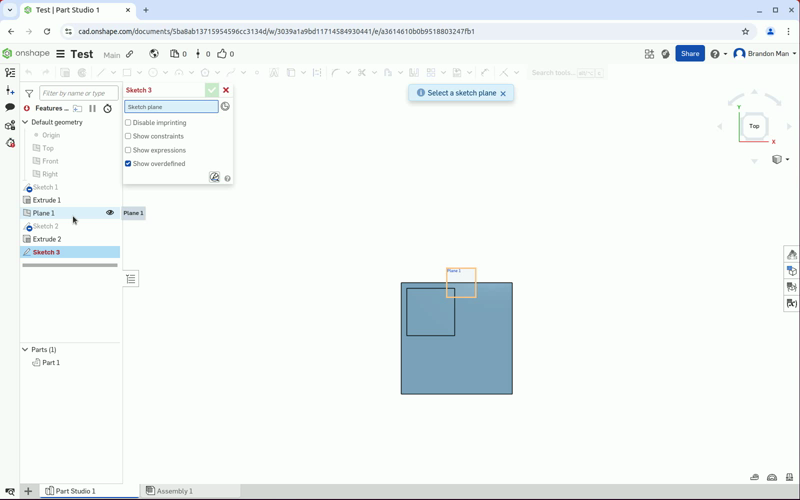
click(73, 215)
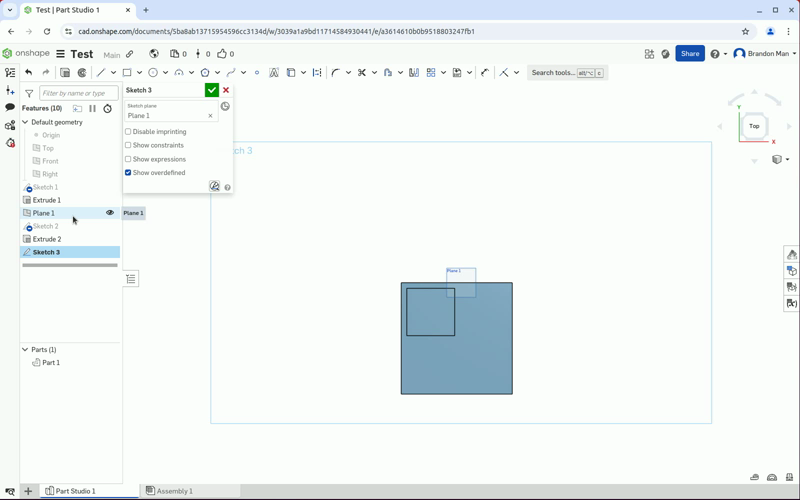
mouse_move(73, 352)
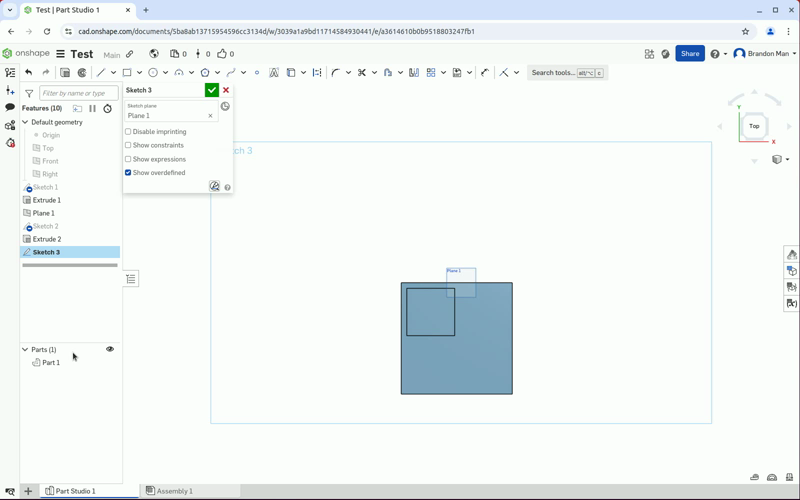
key(y)
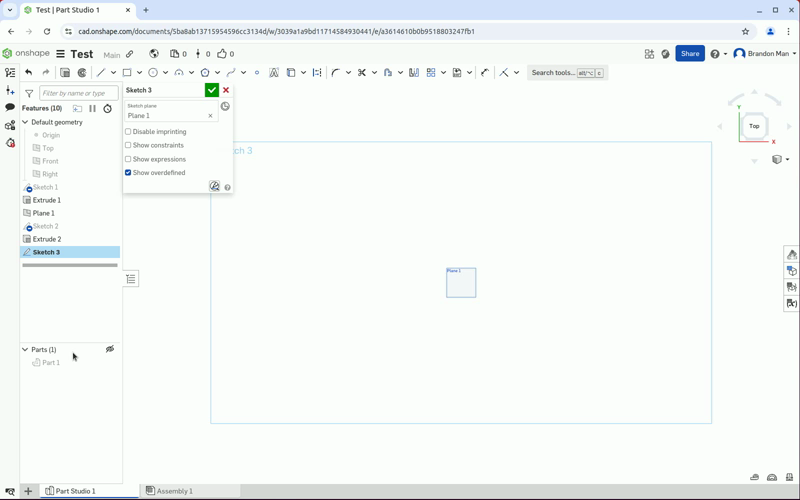
key(l)
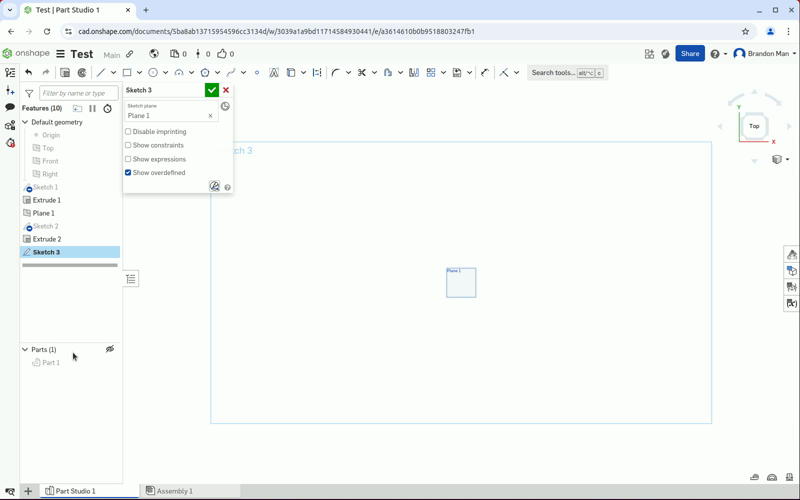
key_down(shift)
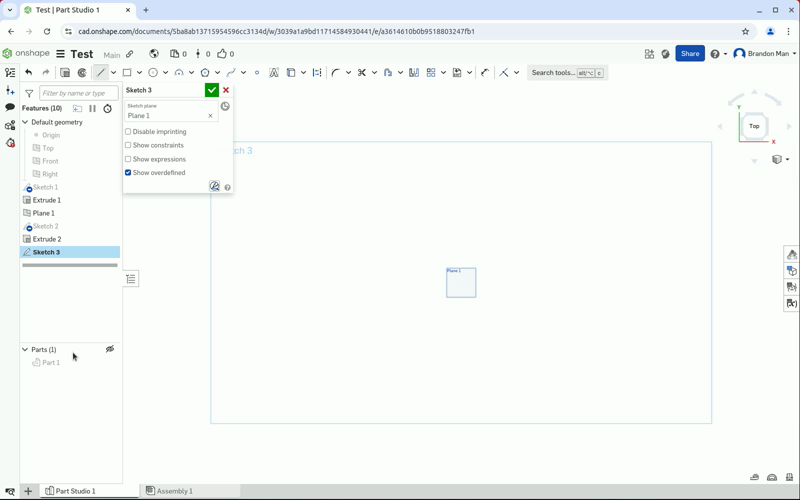
mouse_move(459, 335)
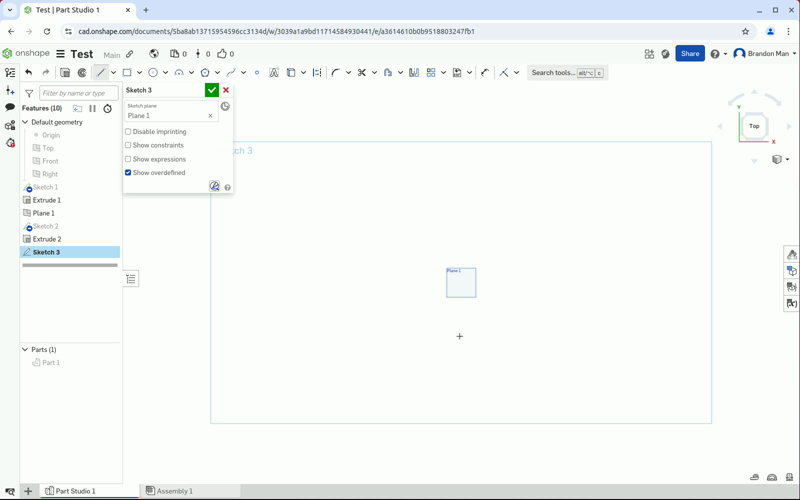
click(459, 335)
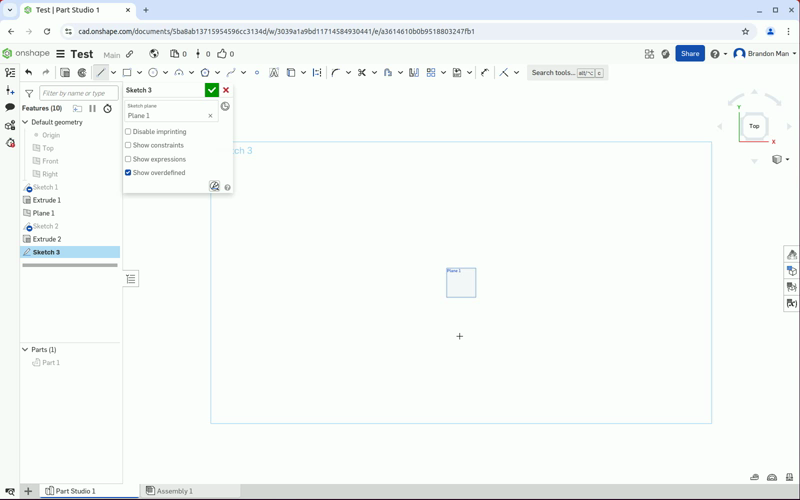
key_up(shift)
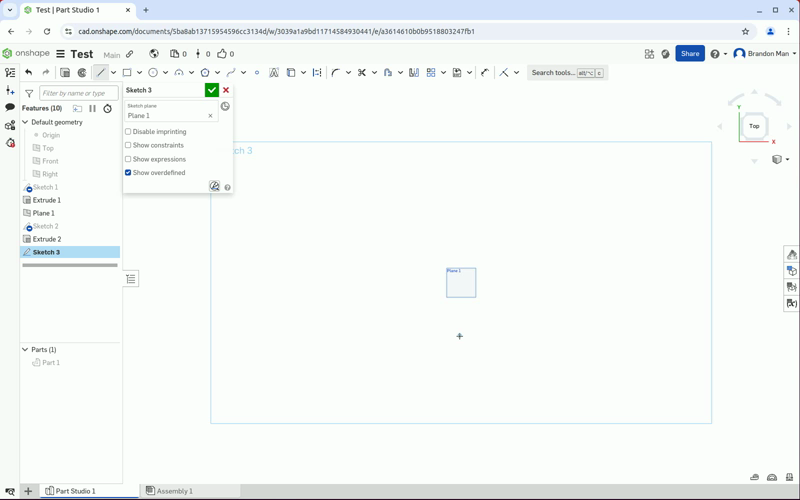
key_down(shift)
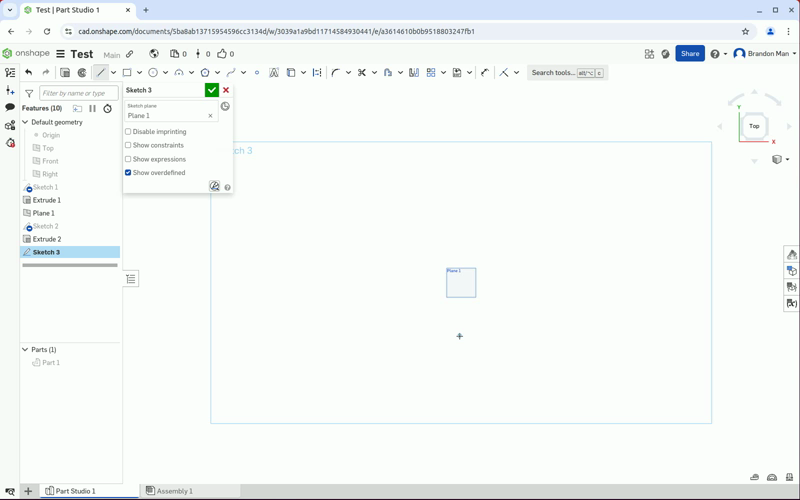
mouse_move(489, 335)
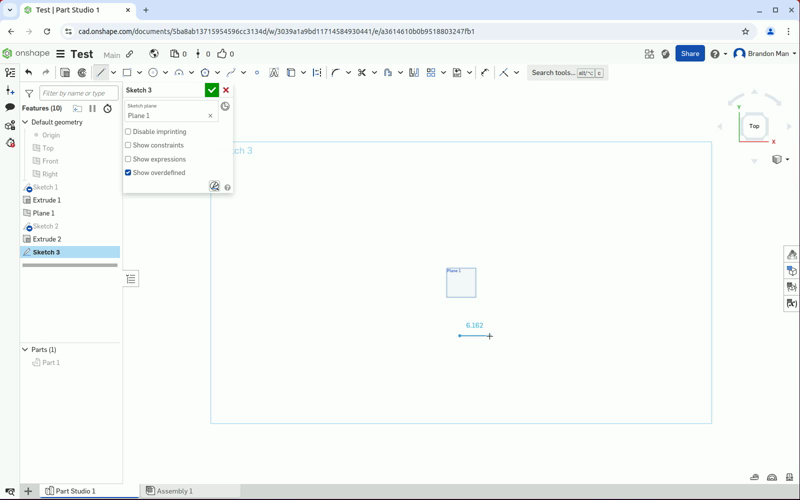
mouse_move(507, 335)
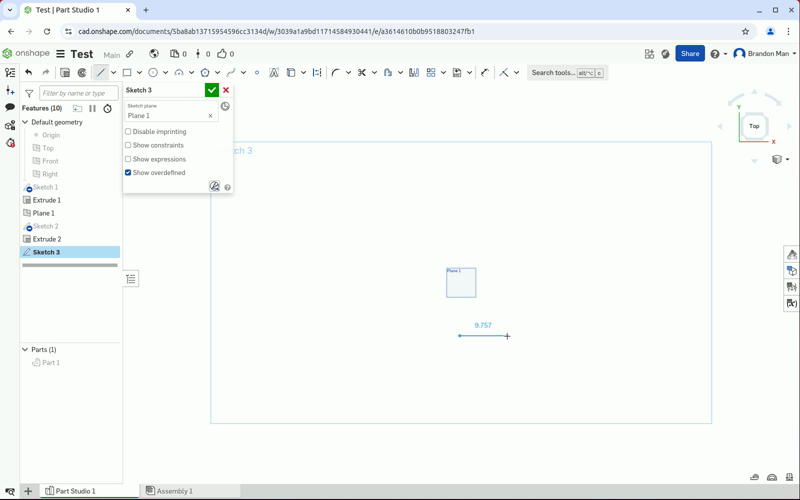
click(507, 335)
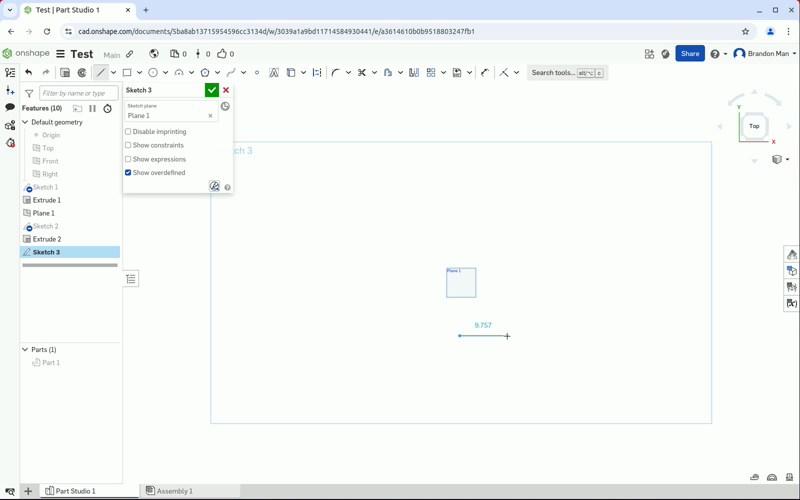
key_up(shift)
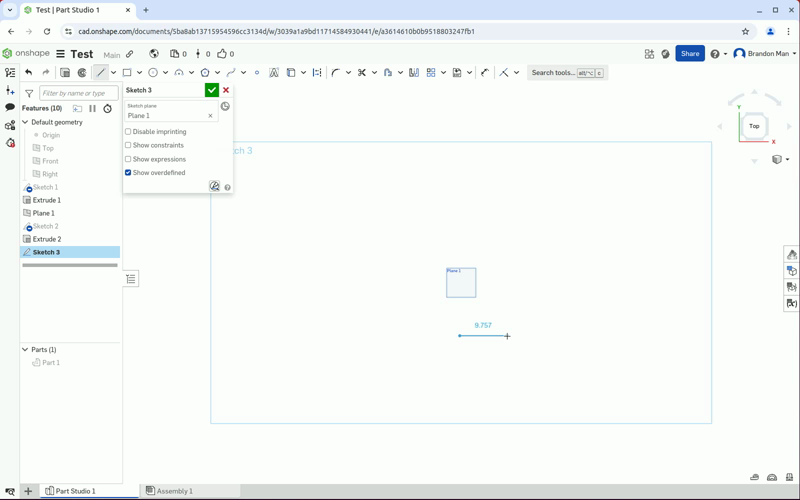
key_down(shift)
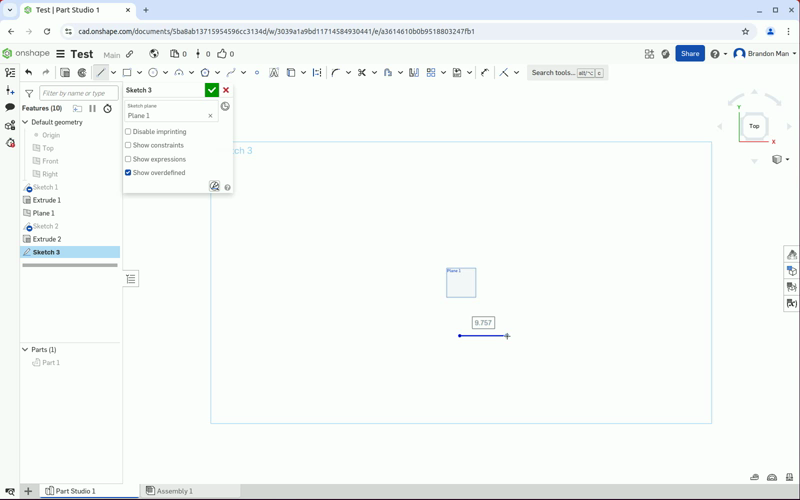
mouse_move(537, 335)
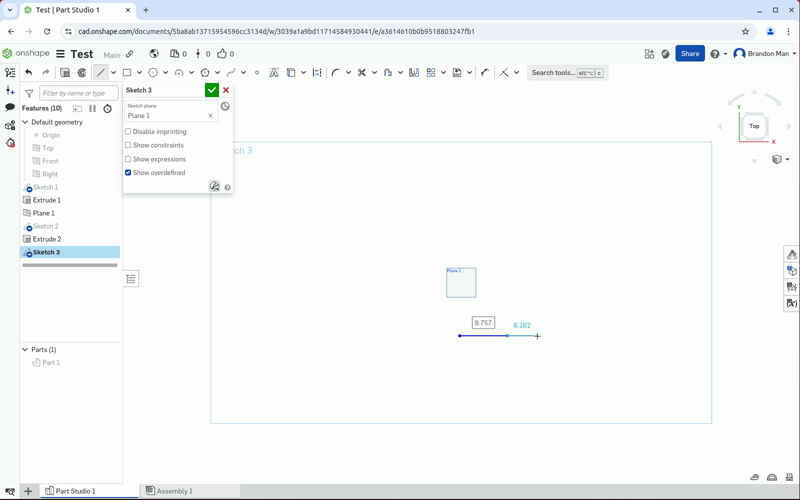
mouse_move(507, 288)
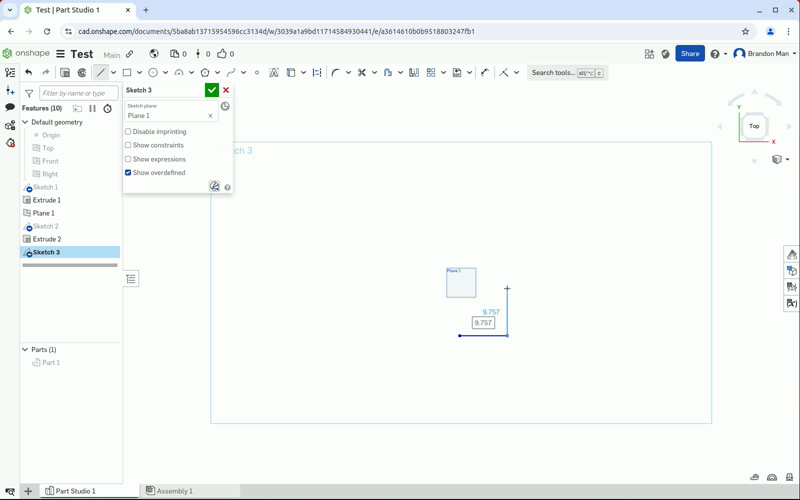
click(507, 288)
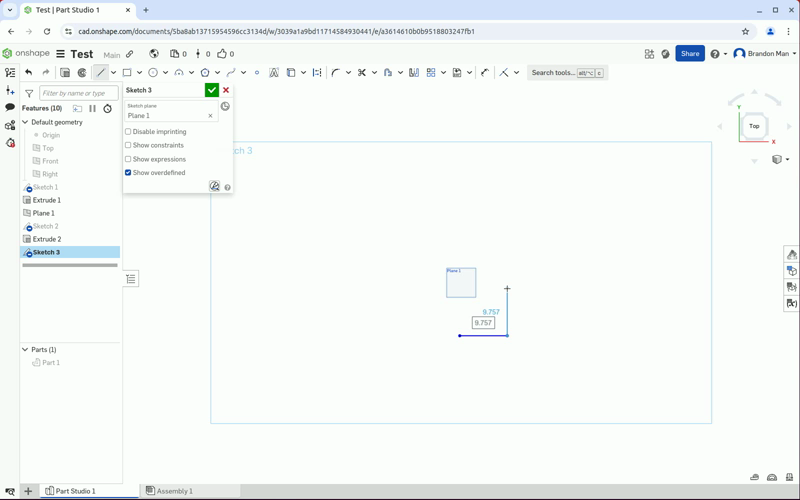
key_up(shift)
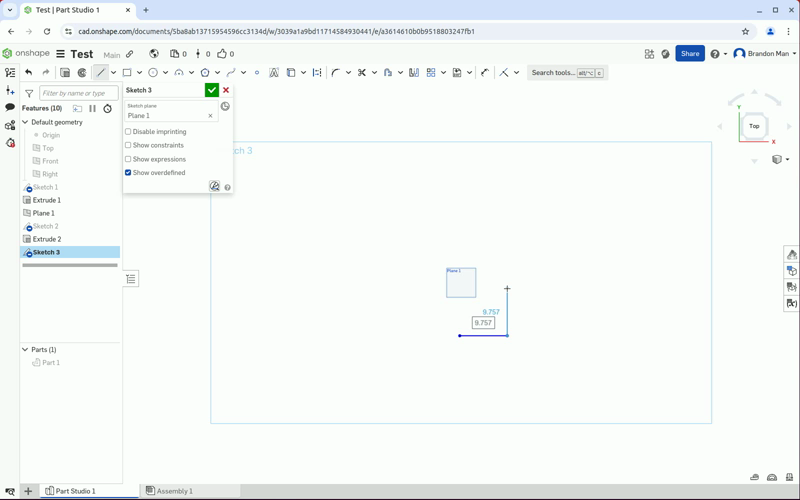
key_down(shift)
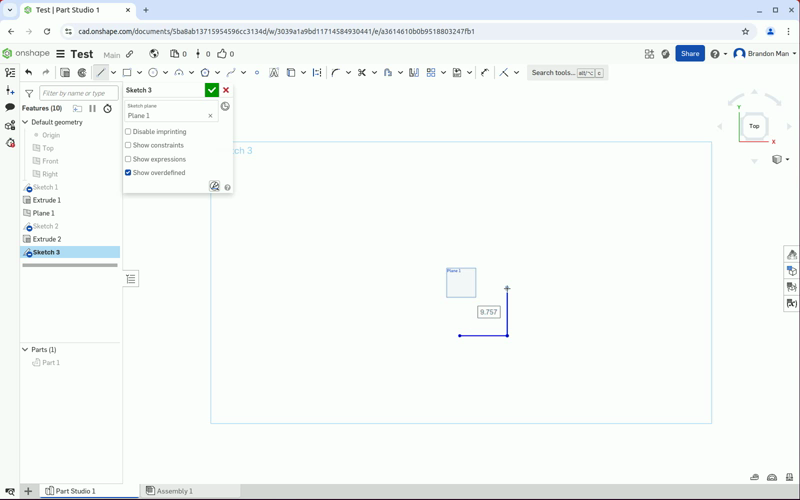
mouse_move(537, 288)
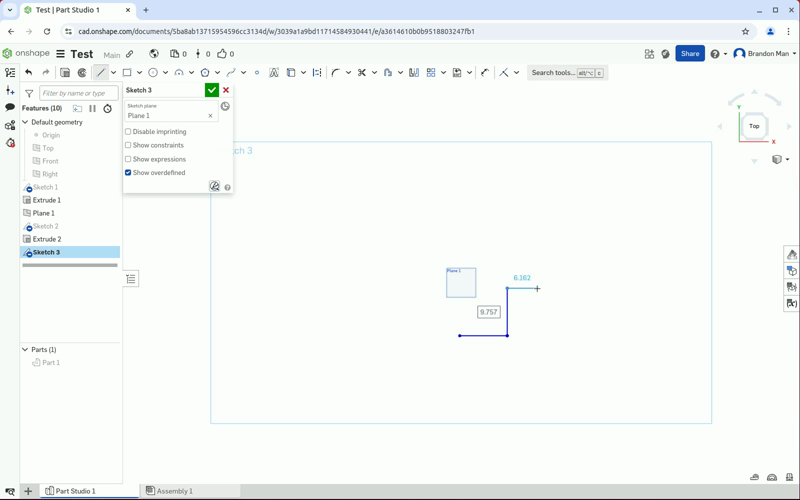
mouse_move(459, 288)
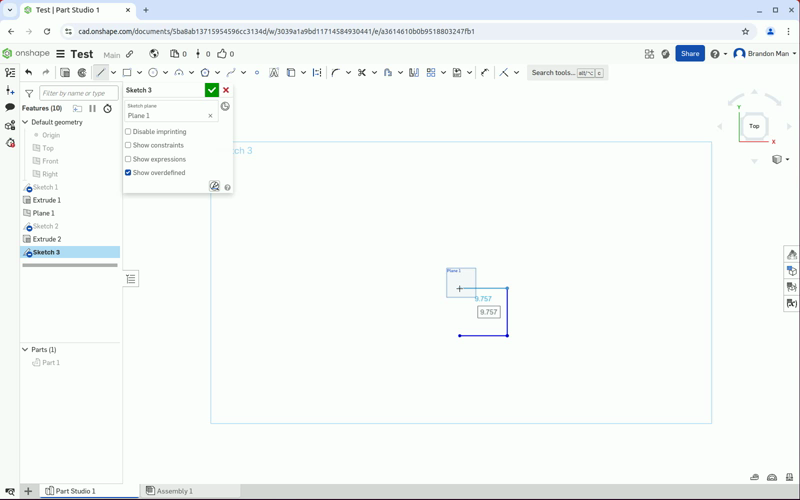
click(459, 288)
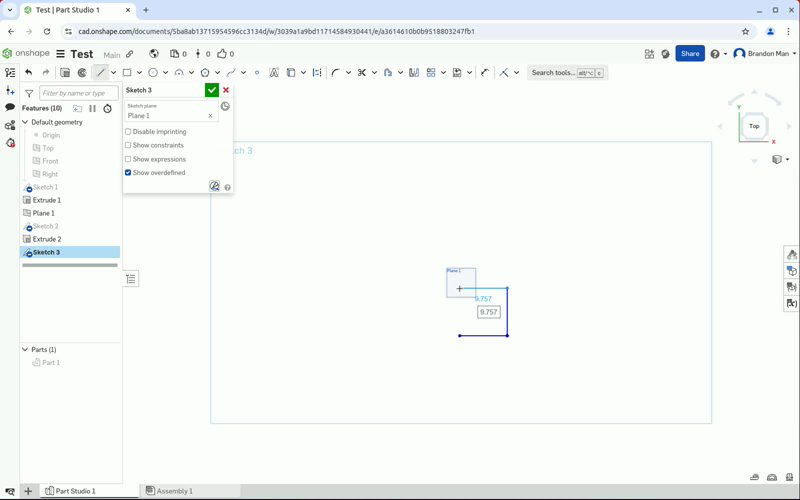
key_up(shift)
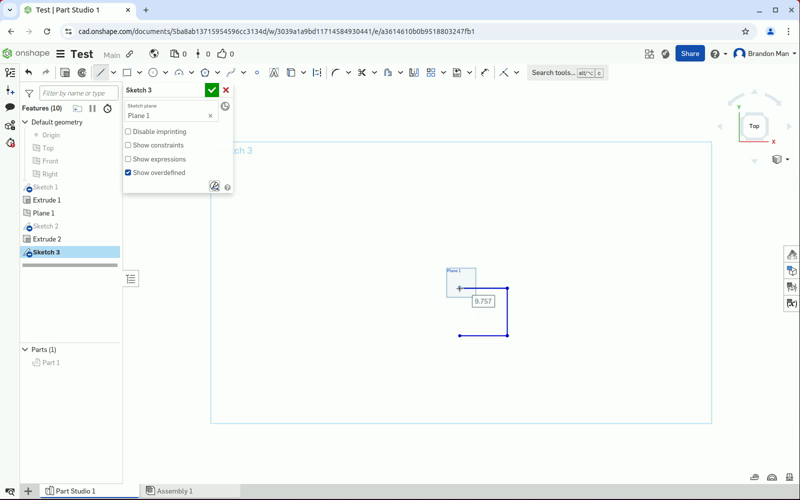
mouse_move(489, 288)
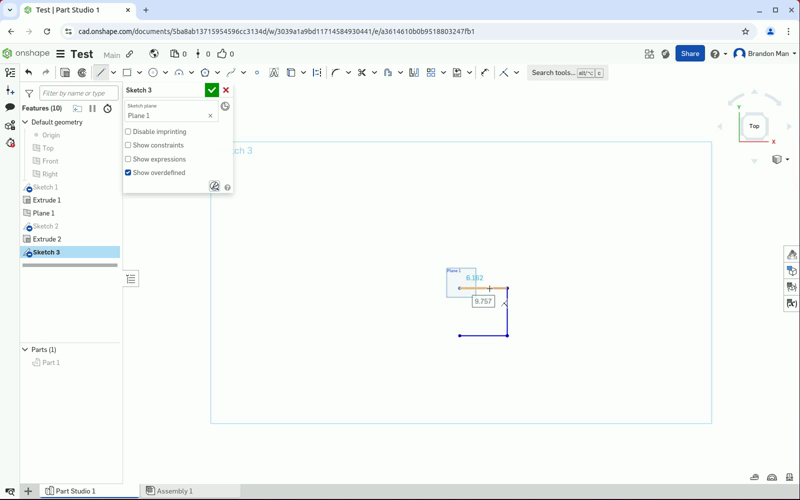
key_down(shift)
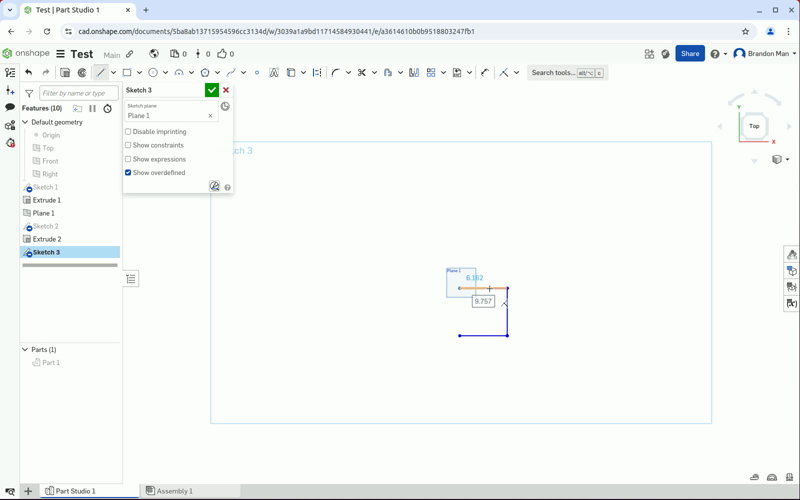
mouse_move(459, 335)
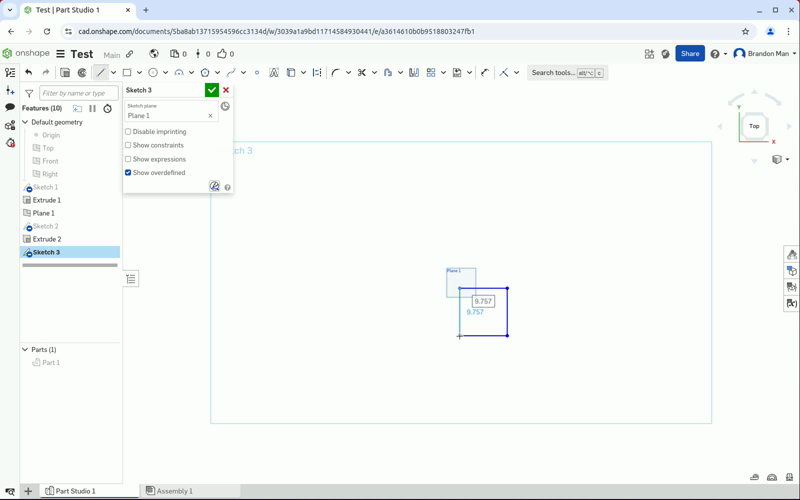
key_up(shift)
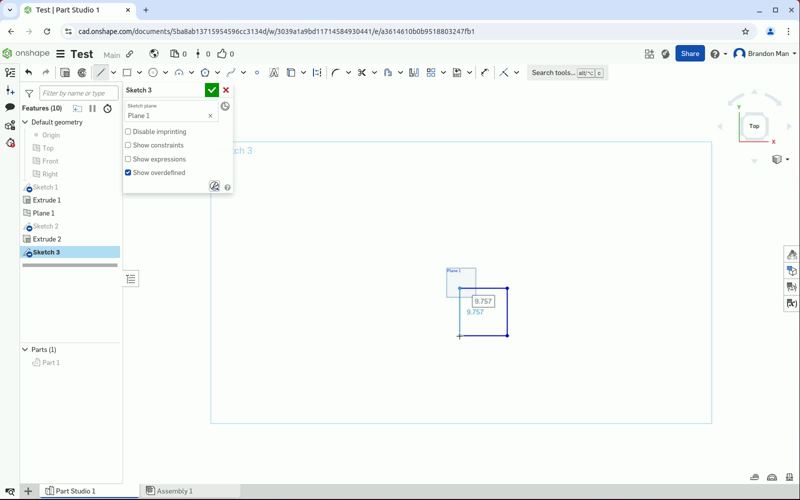
click(459, 335)
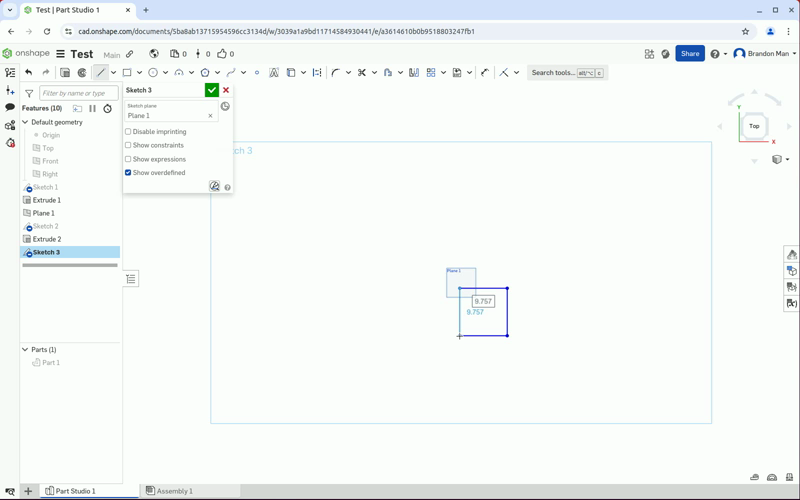
key(esc)
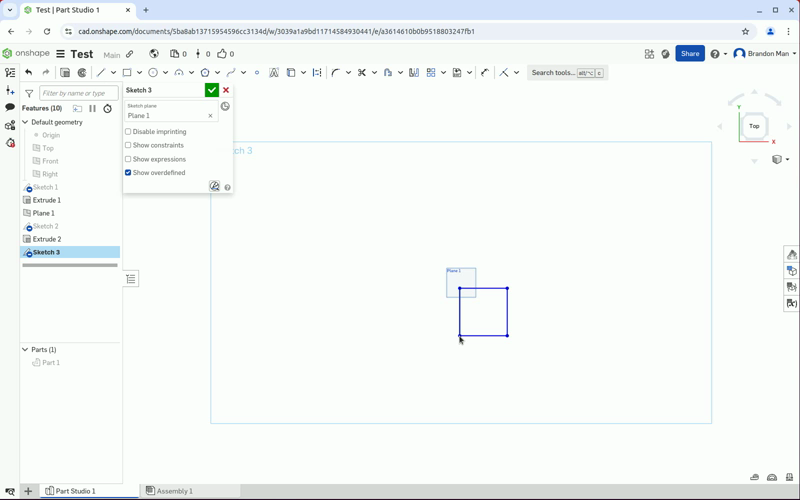
mouse_move(499, 327)
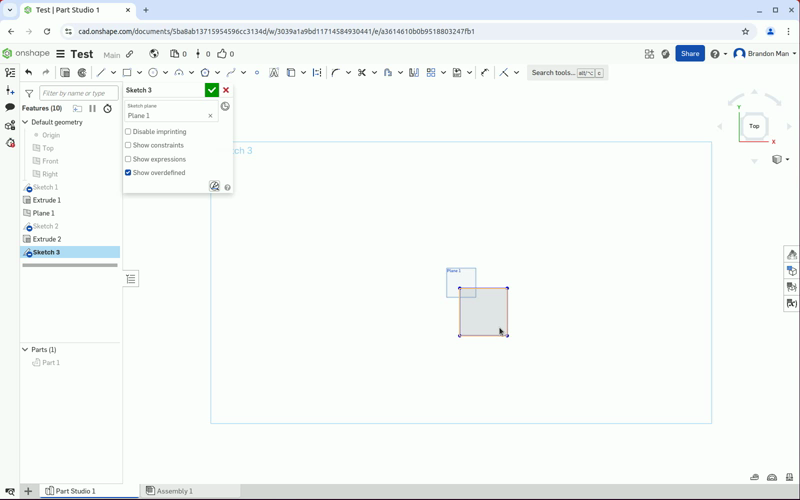
click(499, 327)
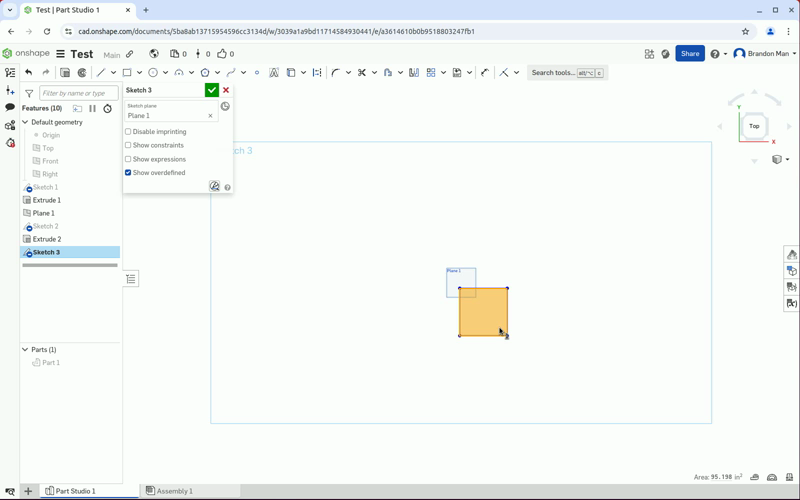
mouse_move(73, 352)
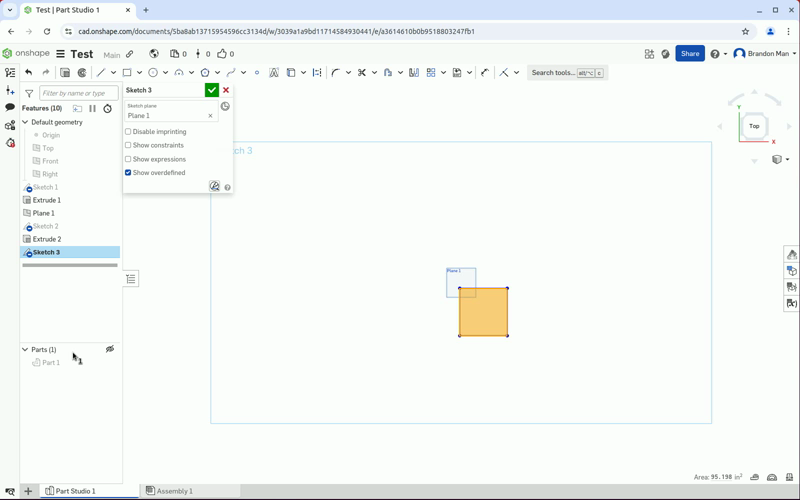
key(shift+y)
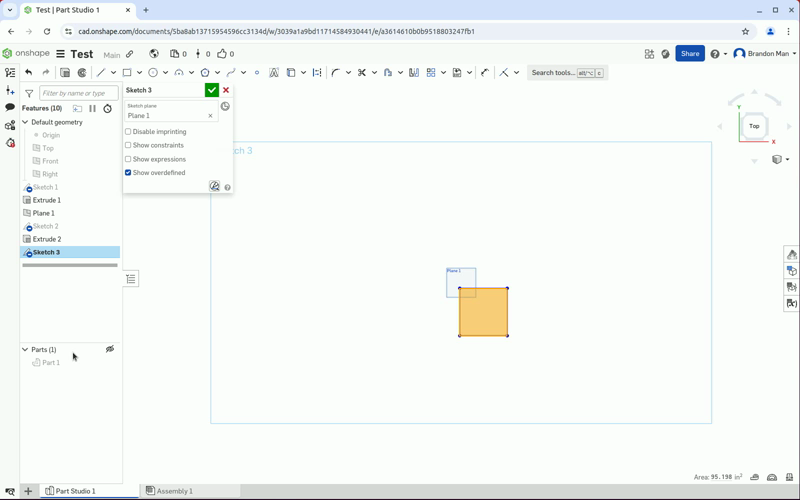
key(shift+e)
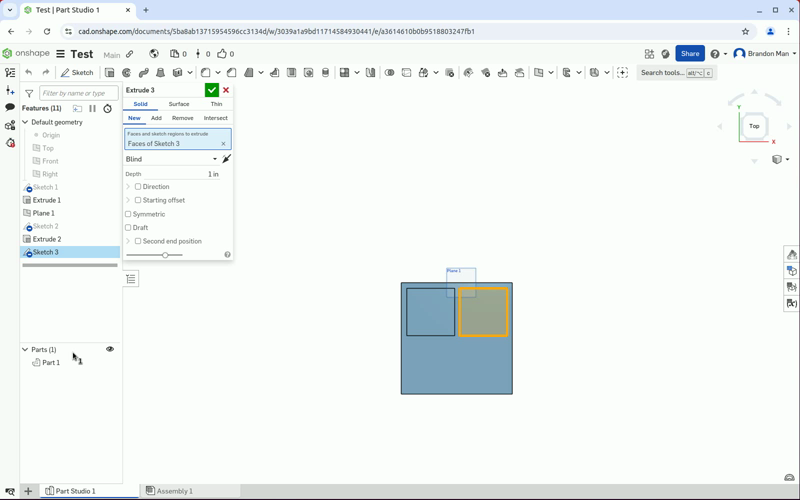
mouse_move(143, 106)
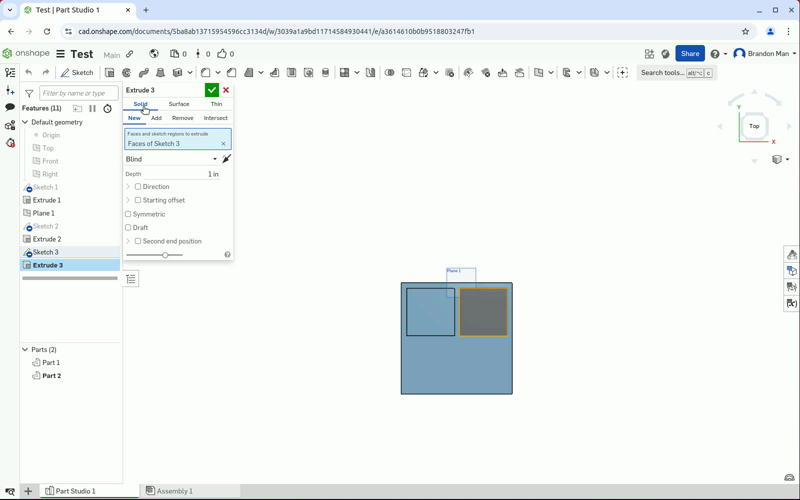
click(143, 106)
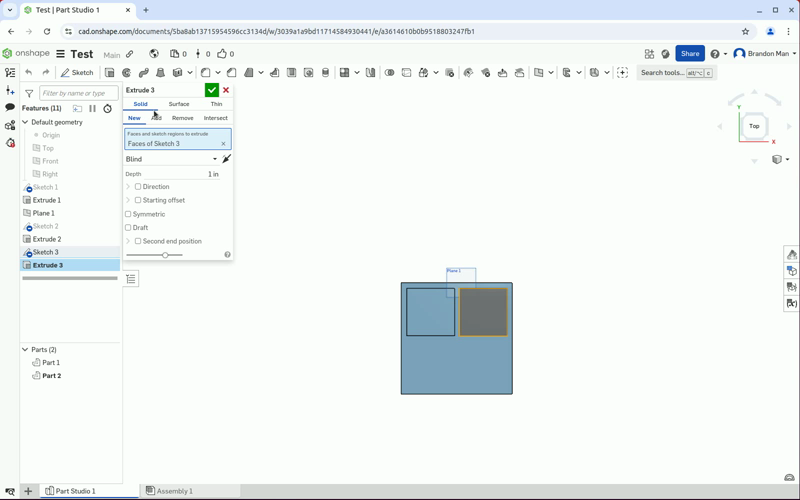
mouse_move(186, 120)
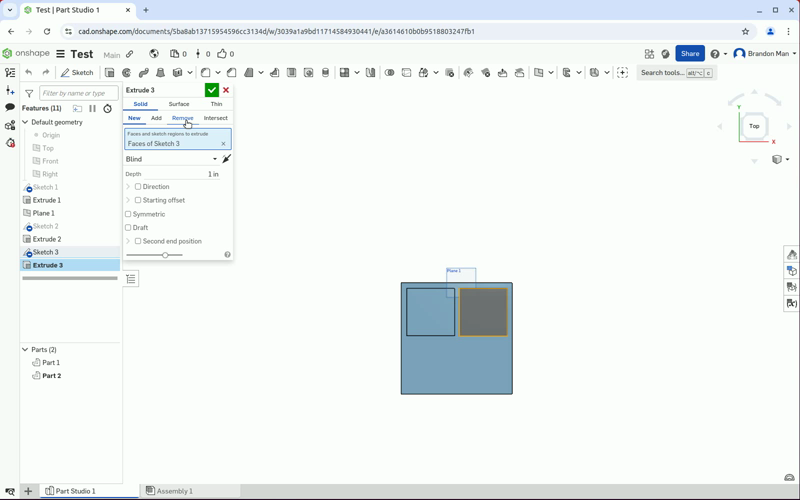
click(186, 120)
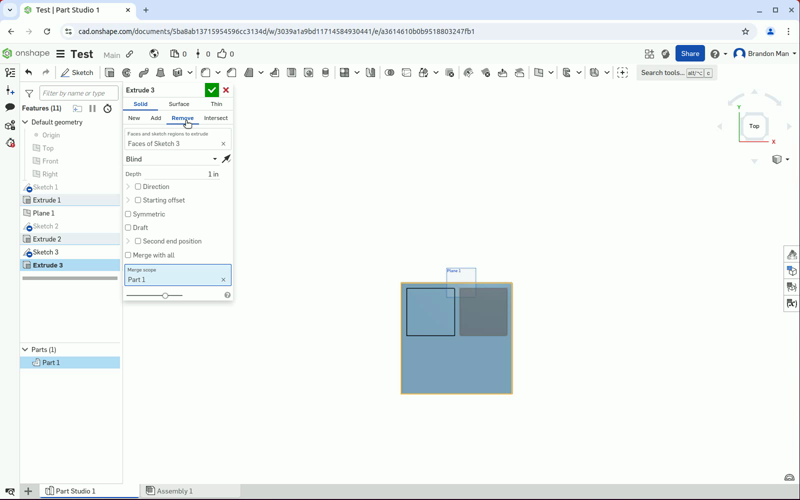
key(tab, 4)
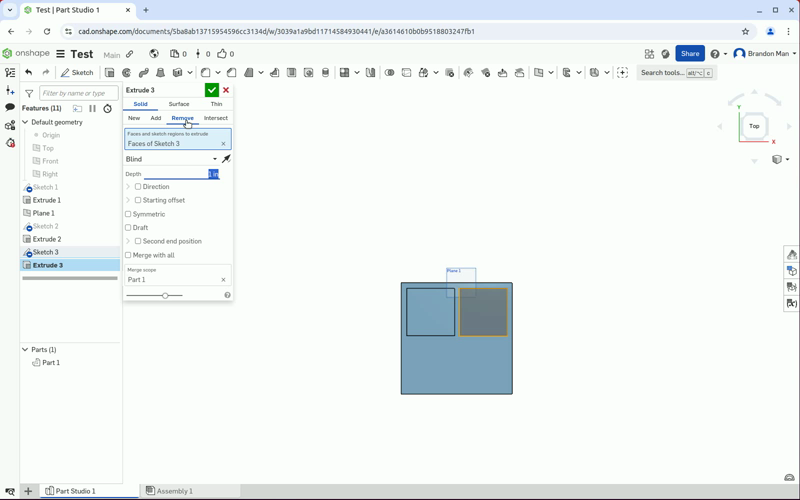
text(30.811)
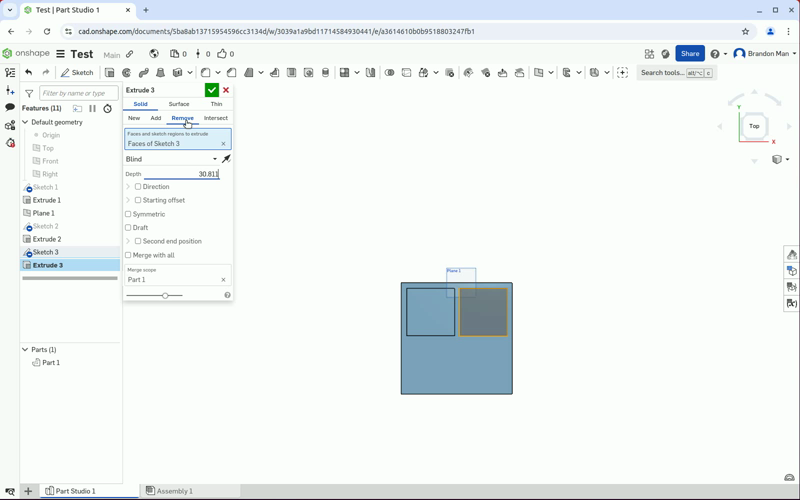
key(tab, 6)
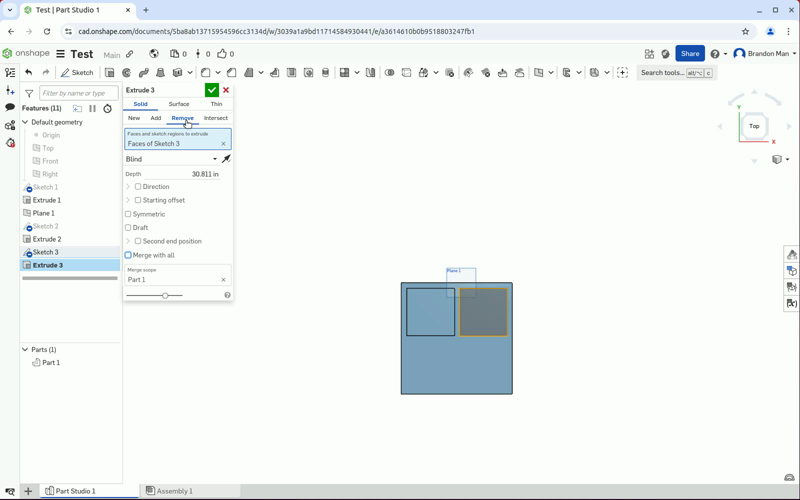
key(space)
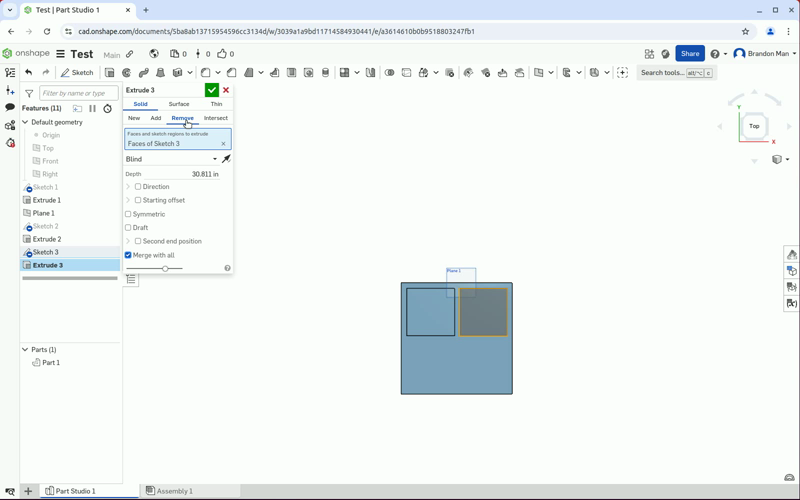
key(enter)
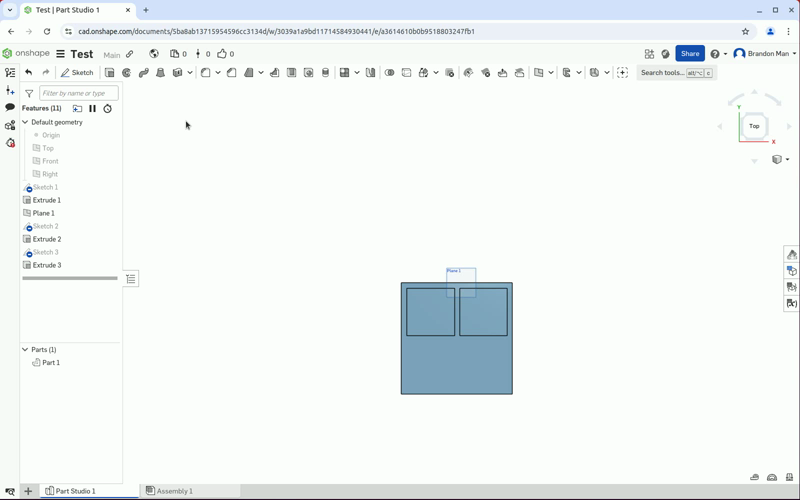
key(shift+h)
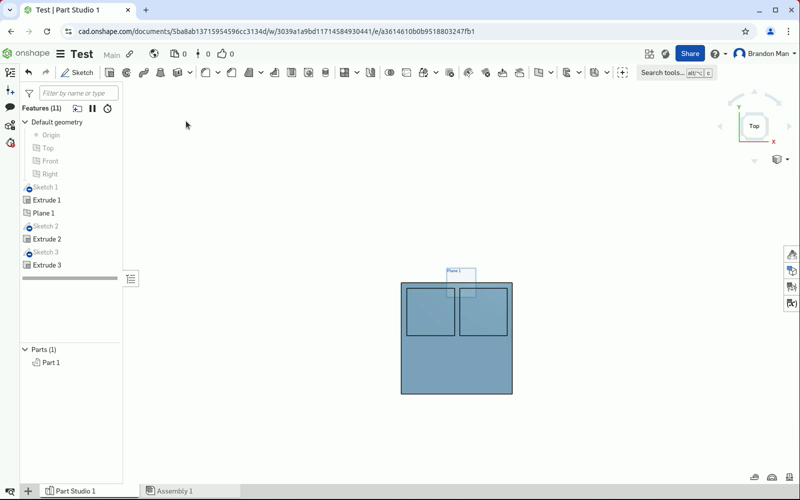
key(shift+h)
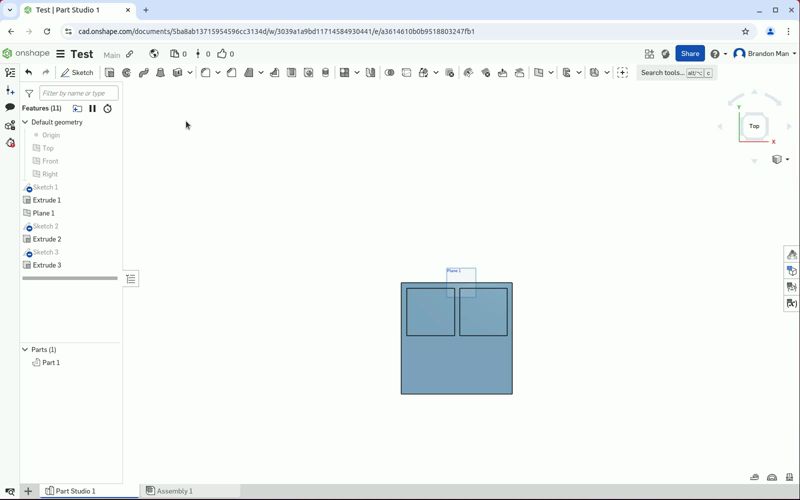
mouse_move(73, 189)
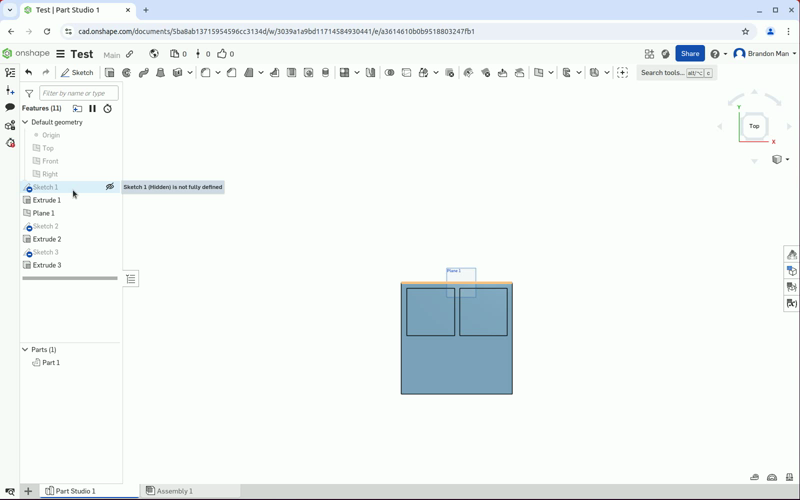
click(73, 189)
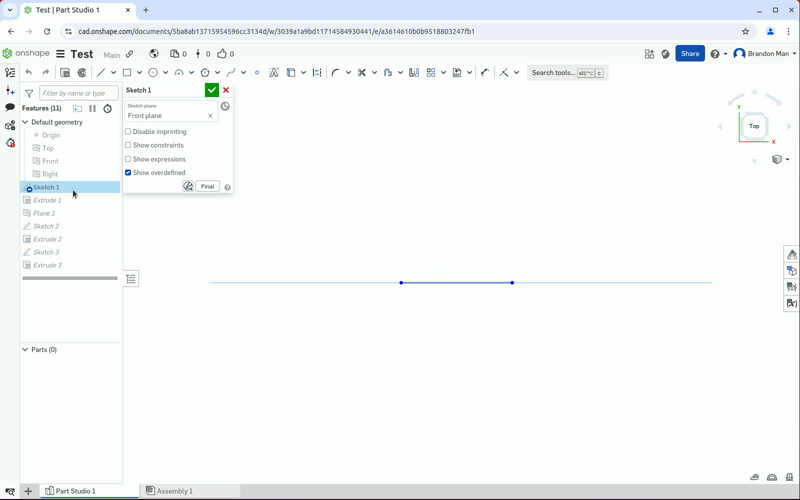
mouse_move(229, 92)
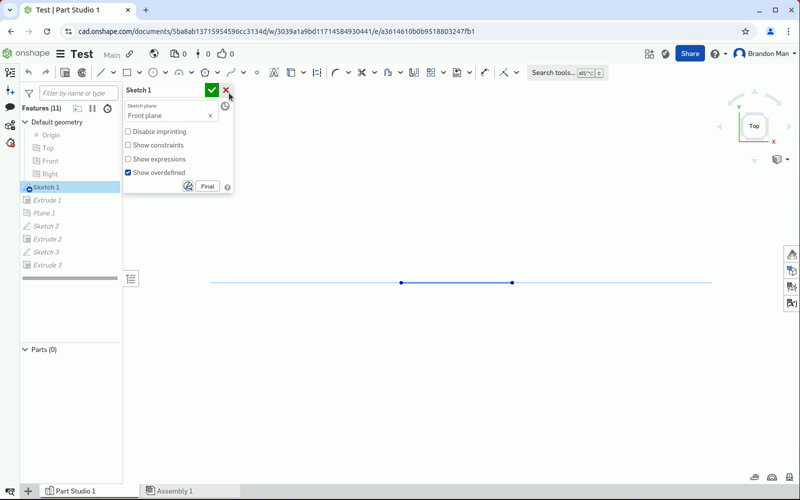
click(229, 92)
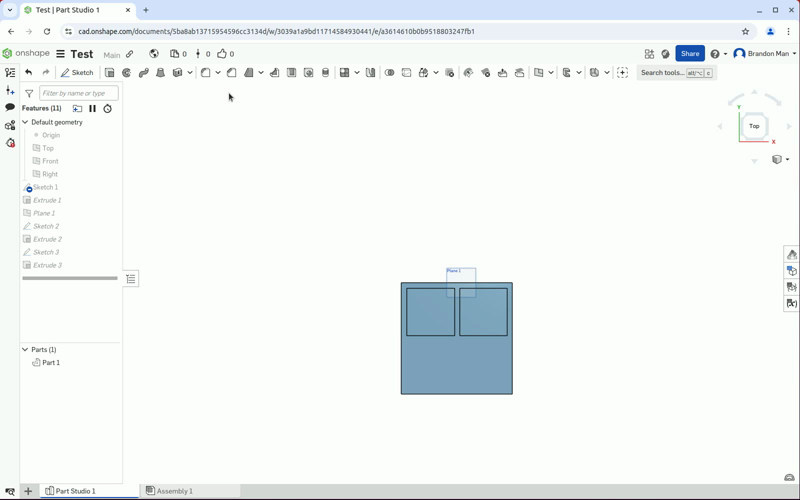
key(shift+s)
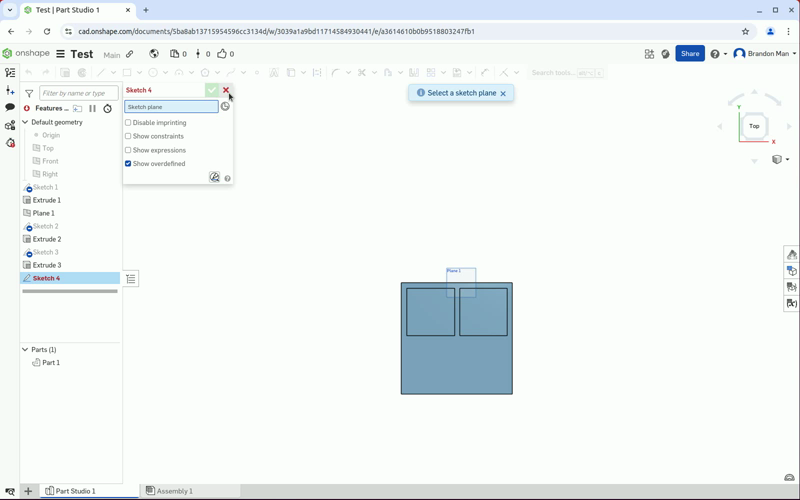
mouse_move(73, 215)
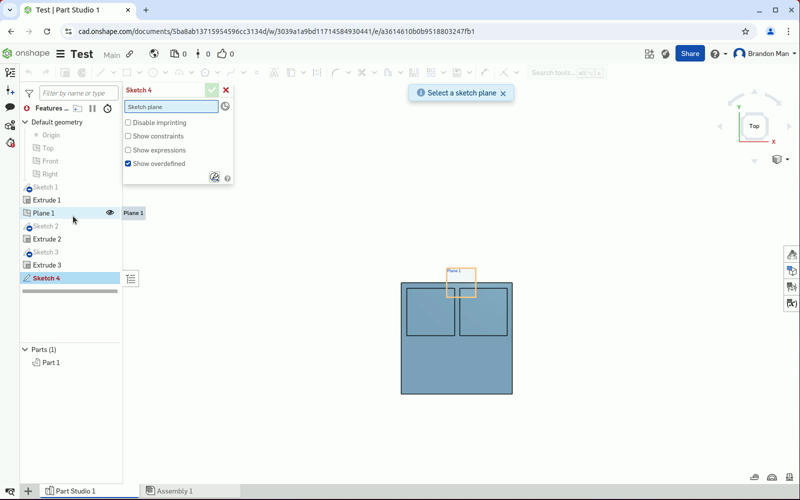
click(73, 215)
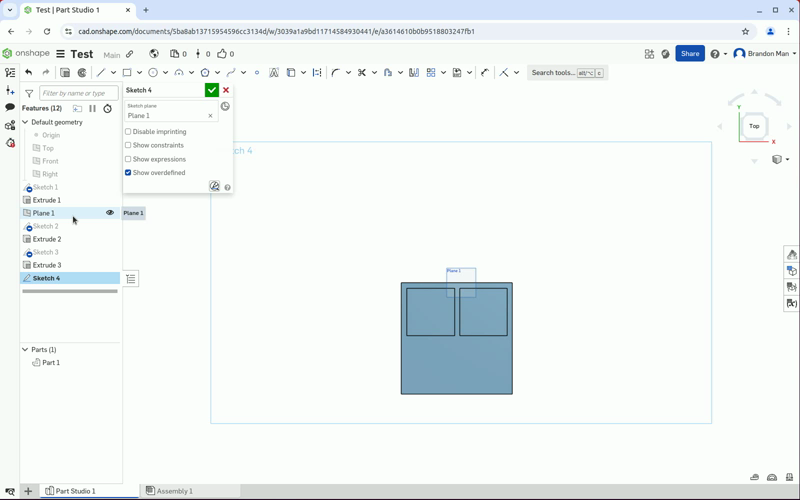
mouse_move(73, 352)
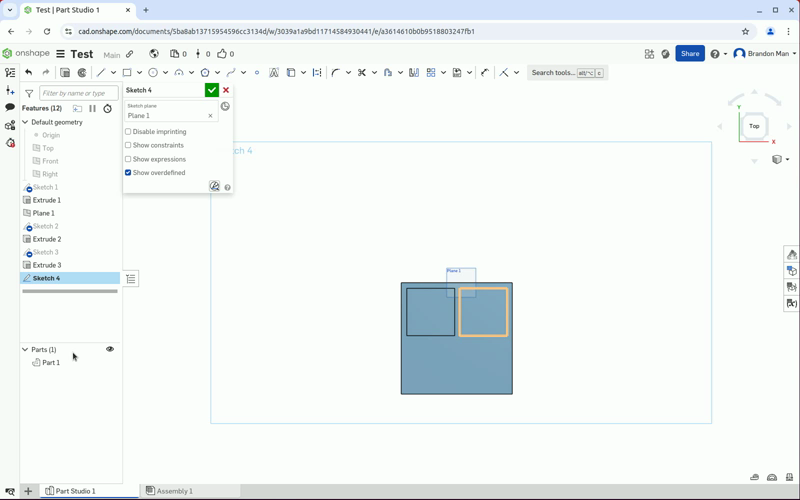
key(y)
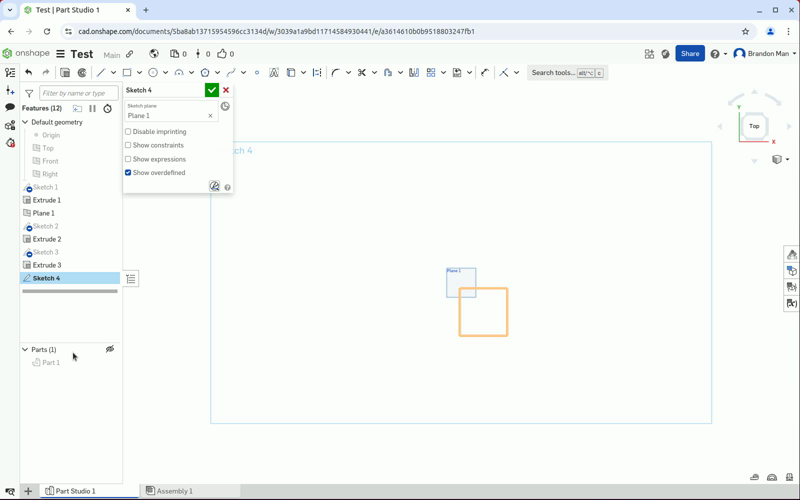
key(l)
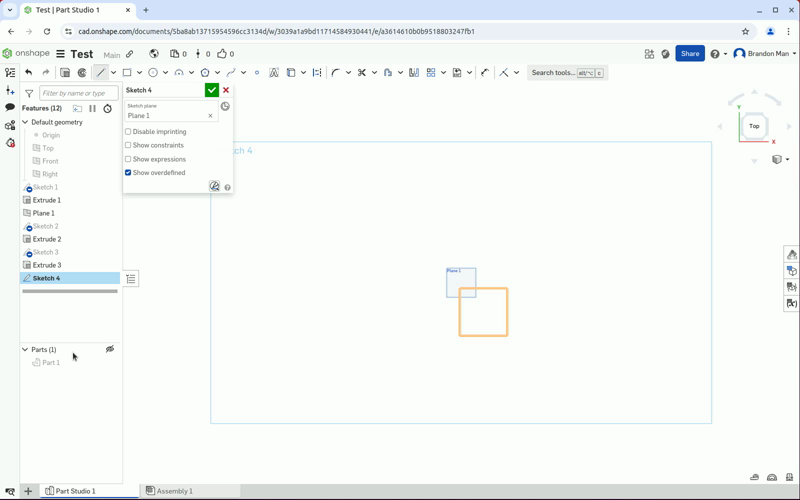
key_down(shift)
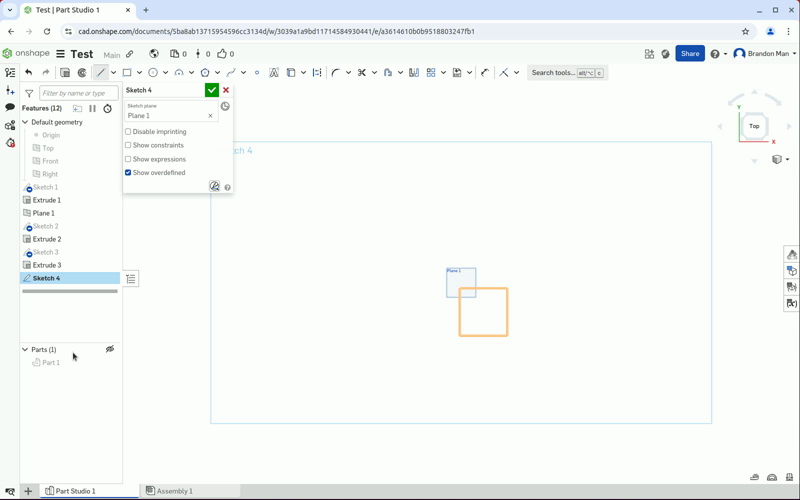
mouse_move(406, 388)
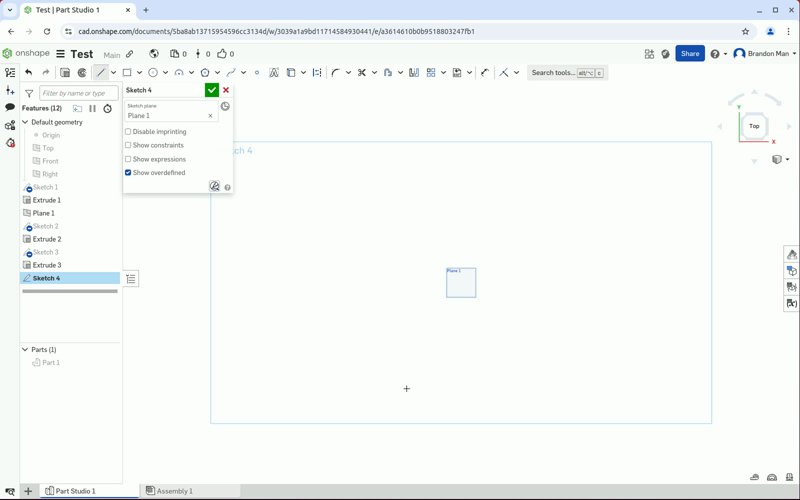
click(406, 388)
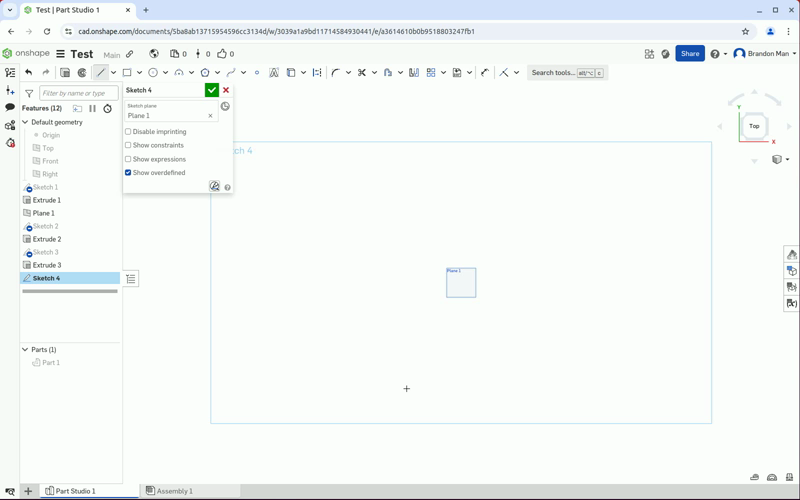
key_up(shift)
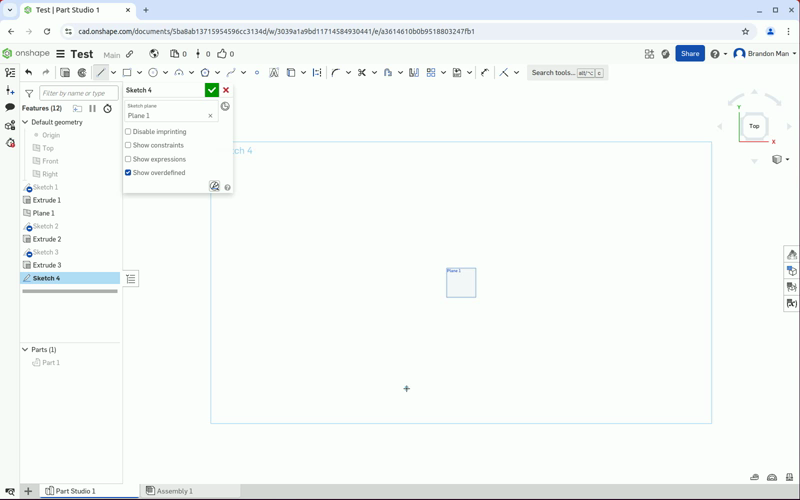
key_down(shift)
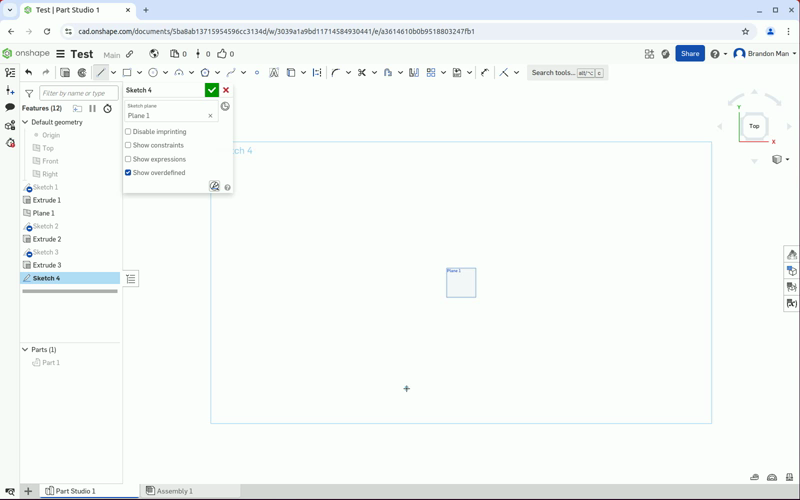
mouse_move(436, 388)
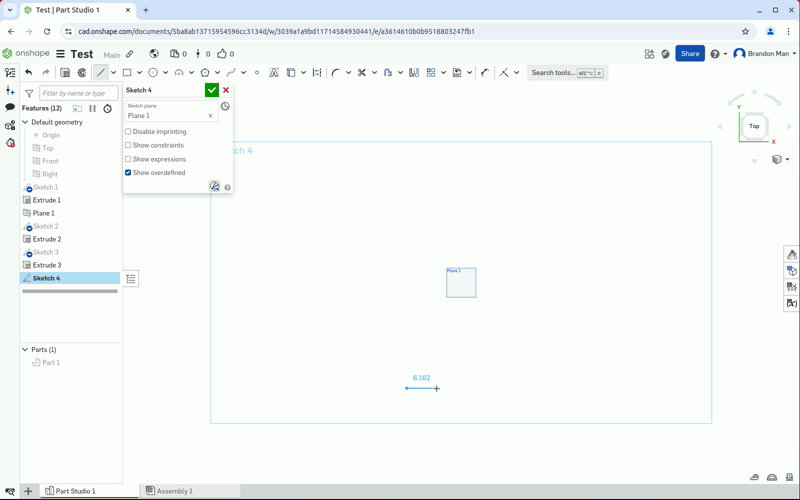
mouse_move(454, 388)
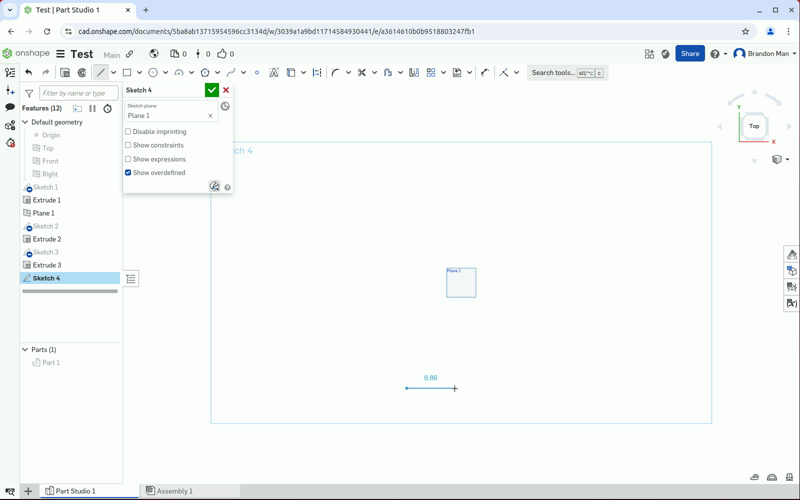
click(454, 388)
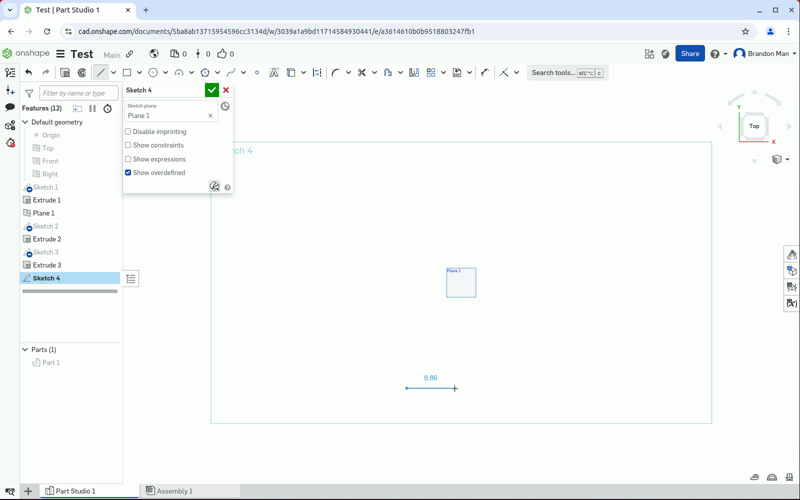
key_up(shift)
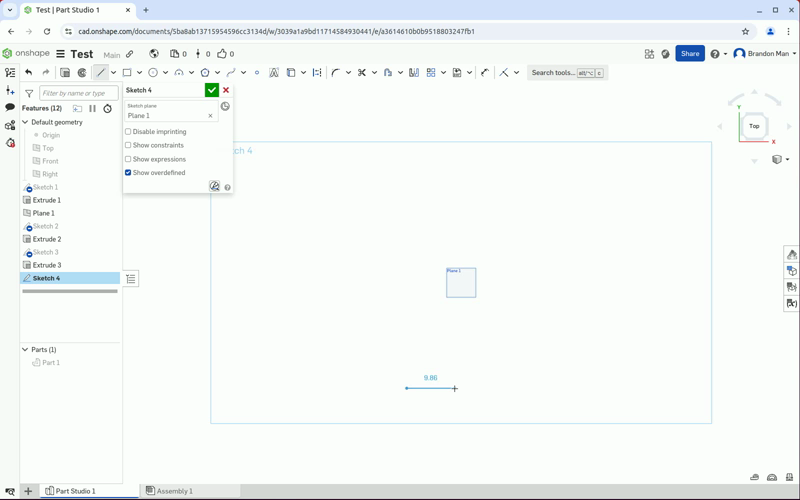
key_down(shift)
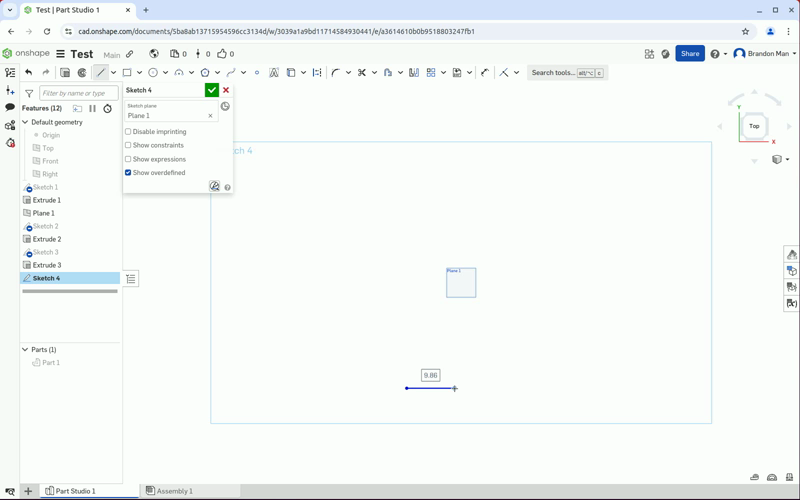
mouse_move(484, 388)
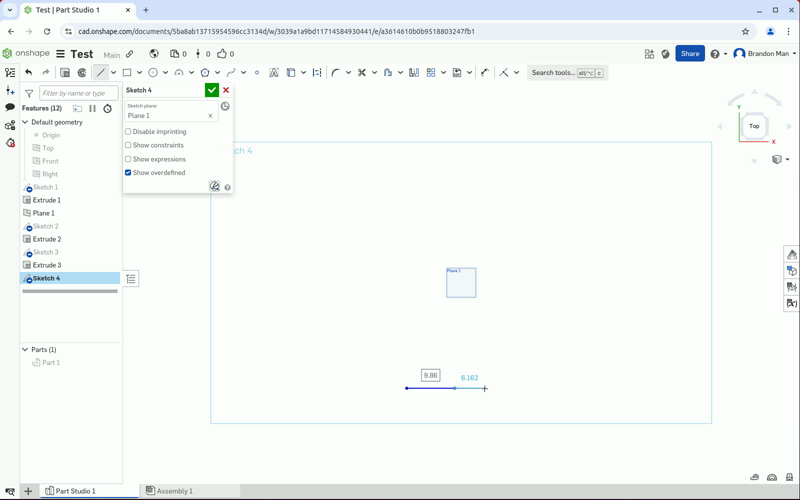
mouse_move(454, 340)
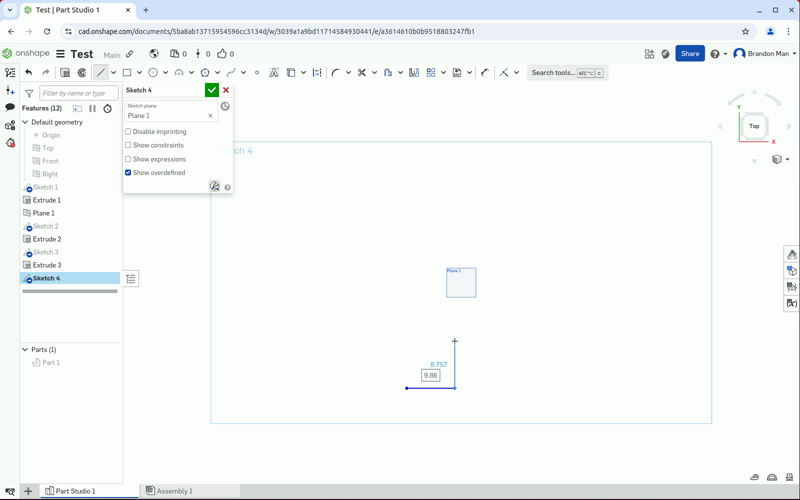
click(454, 340)
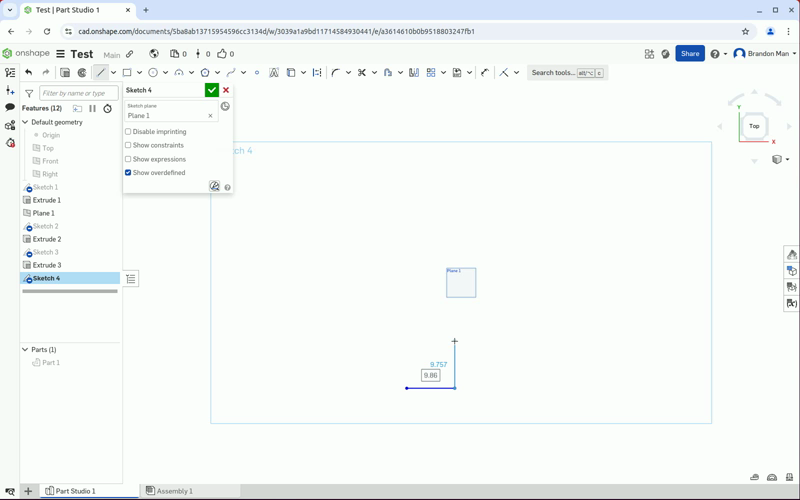
key_up(shift)
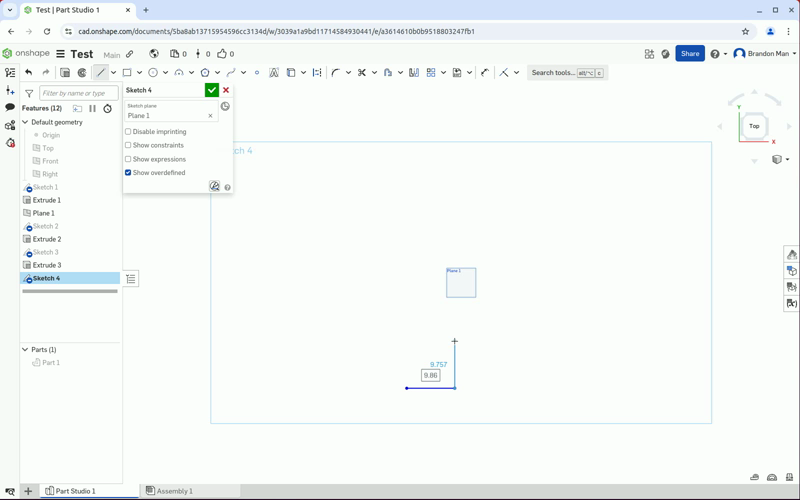
key_down(shift)
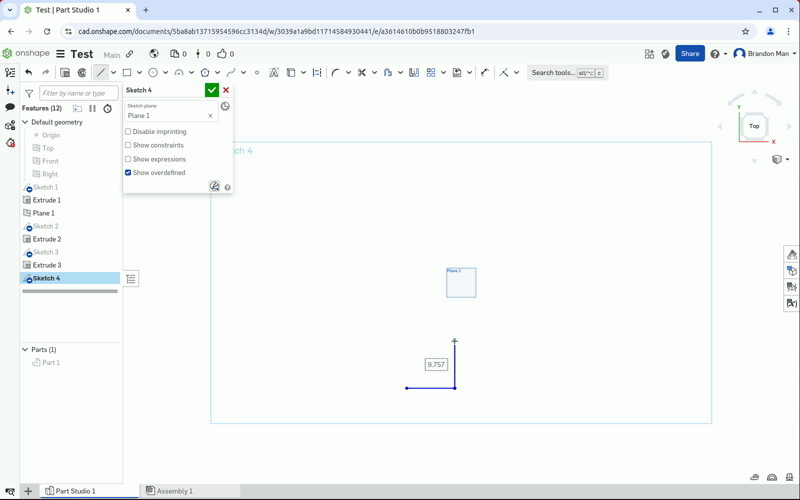
mouse_move(484, 340)
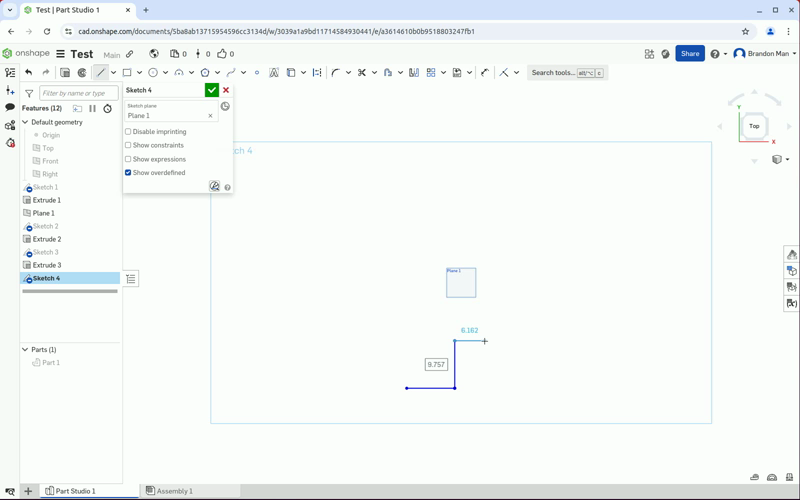
mouse_move(406, 340)
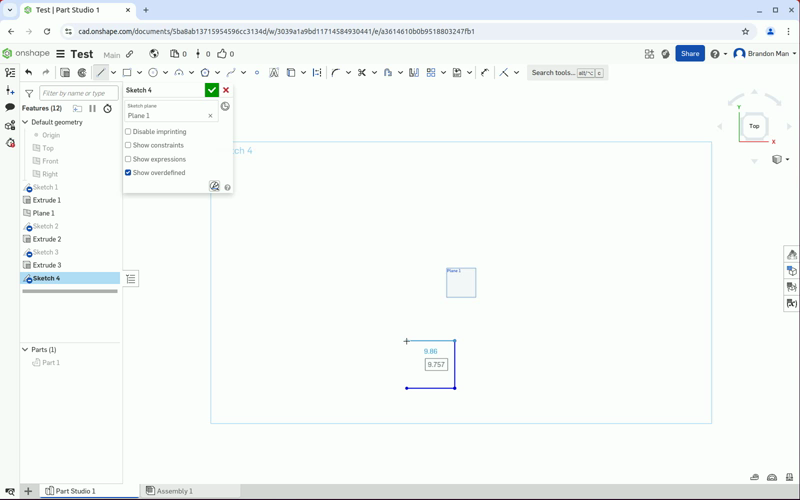
click(406, 340)
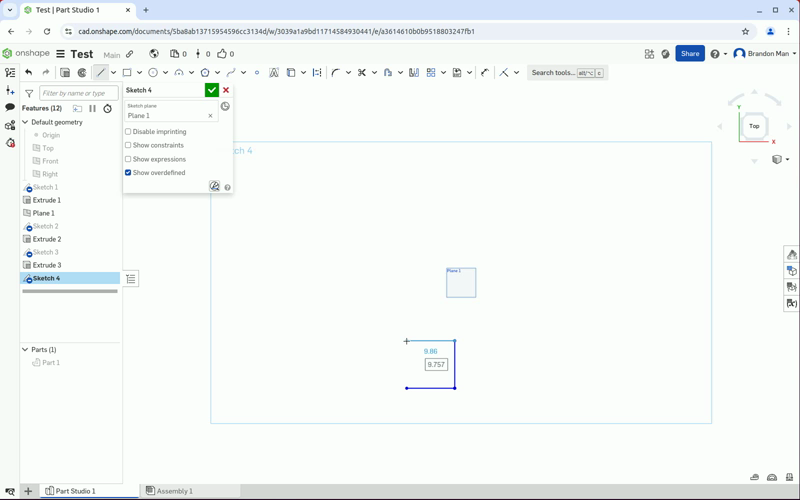
key_up(shift)
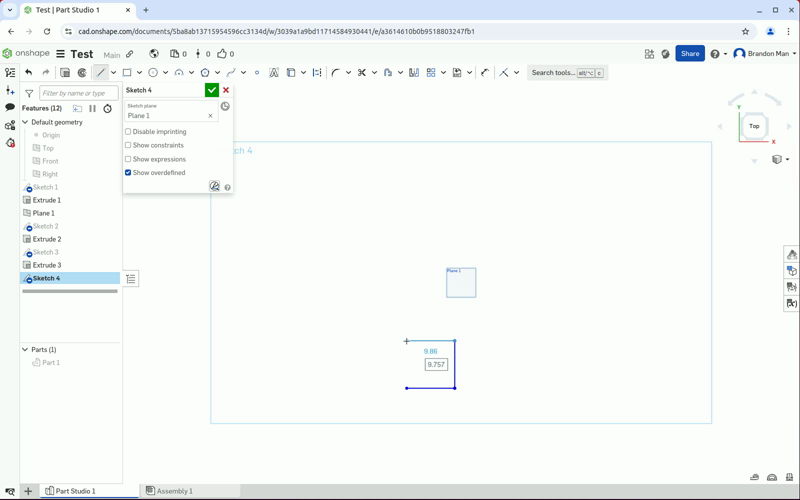
mouse_move(436, 340)
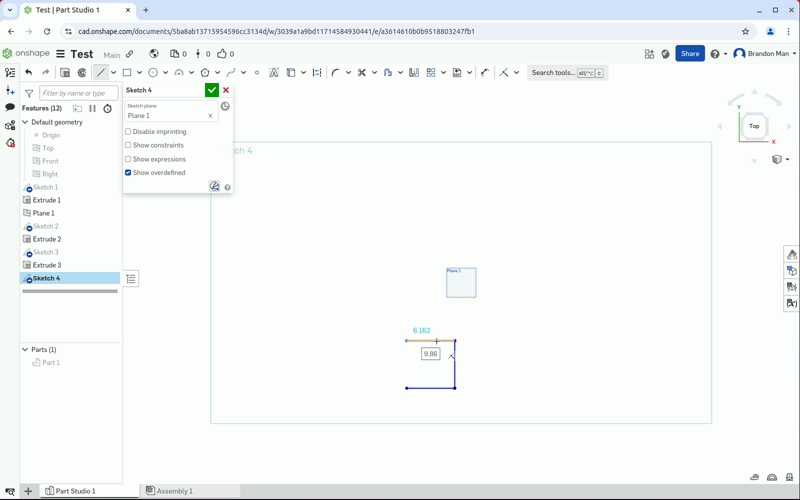
key_down(shift)
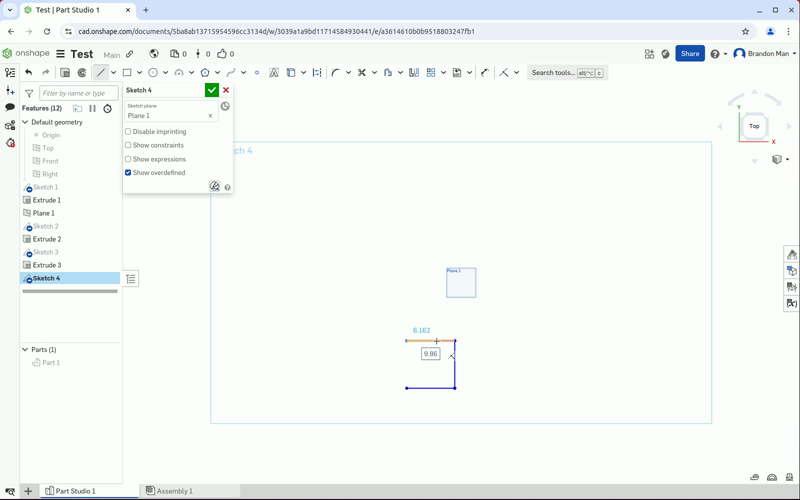
mouse_move(406, 388)
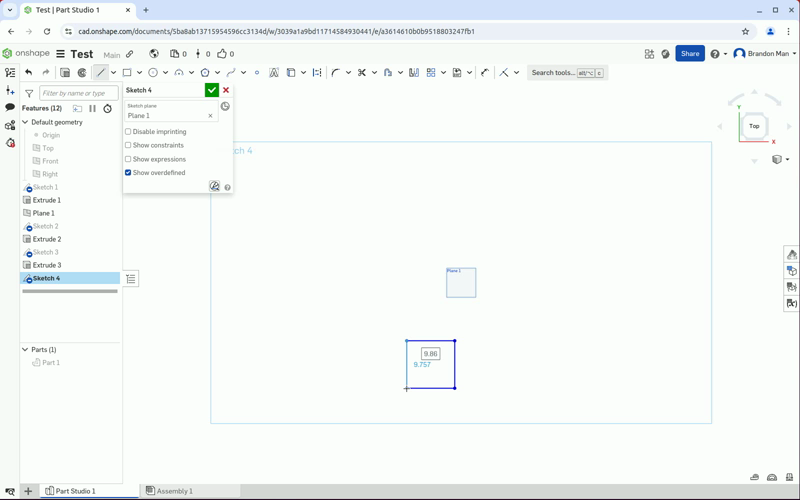
key_up(shift)
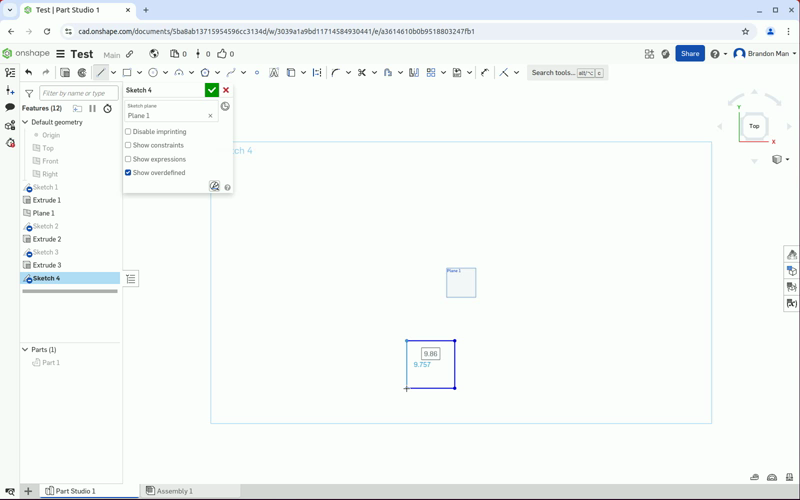
click(406, 388)
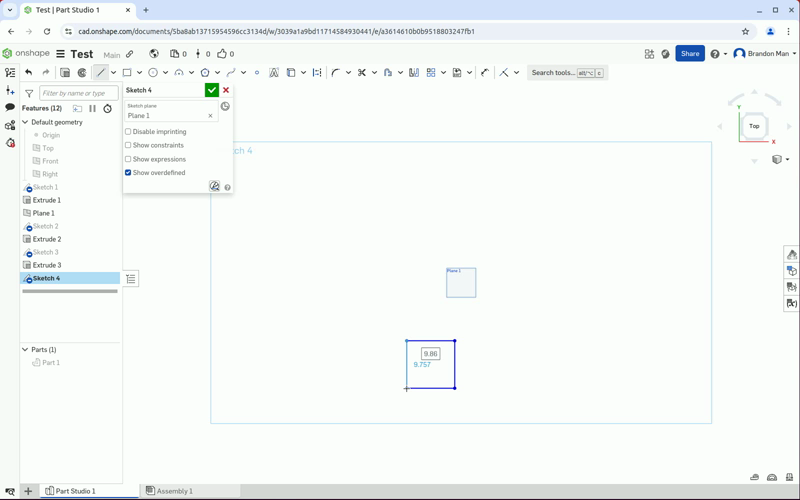
key(esc)
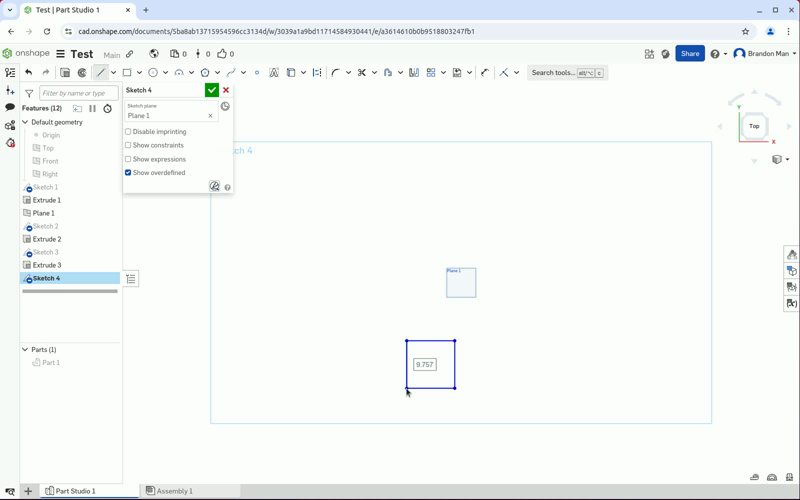
mouse_move(431, 359)
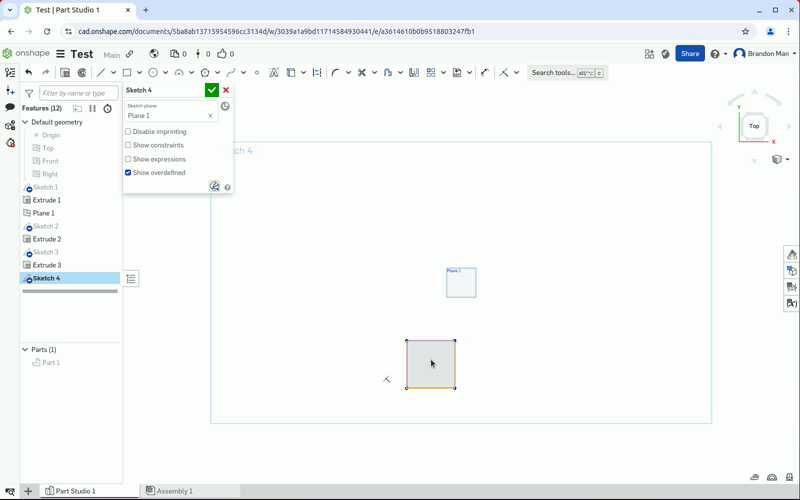
click(431, 359)
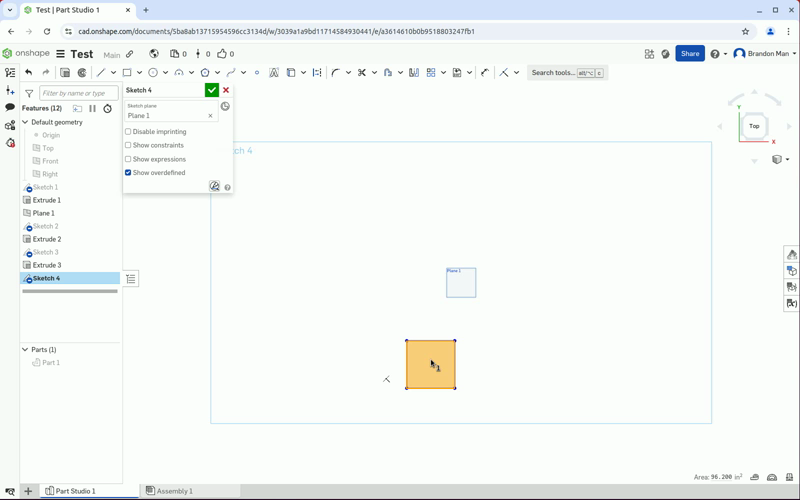
mouse_move(73, 352)
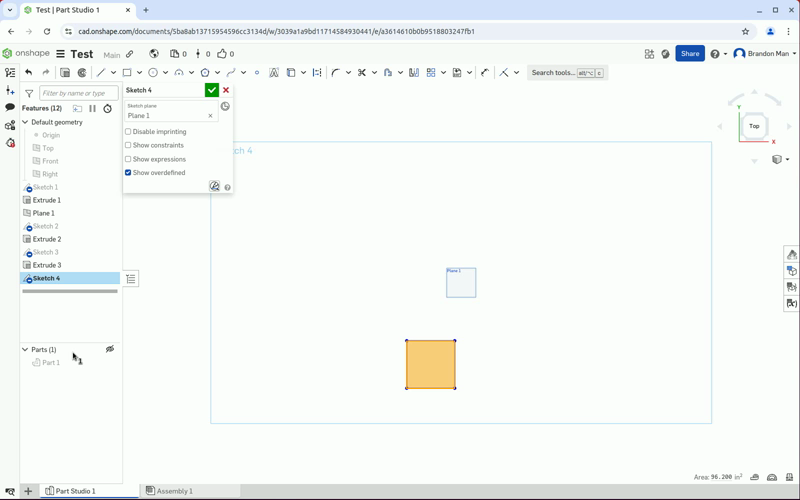
key(shift+y)
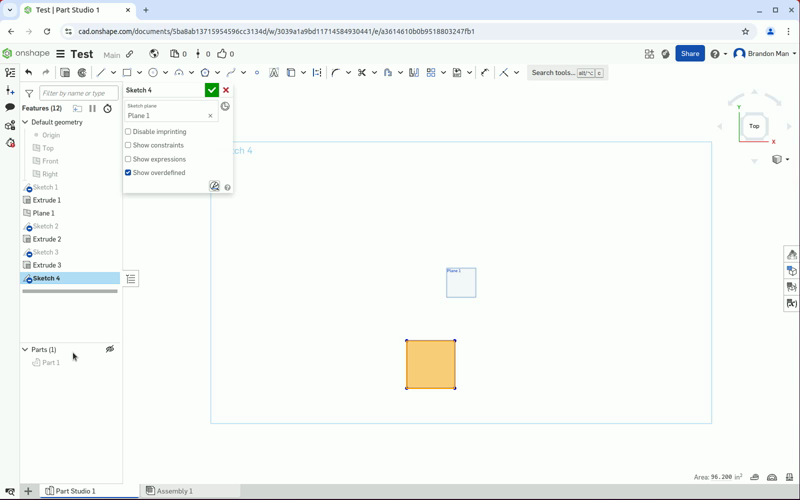
key(shift+e)
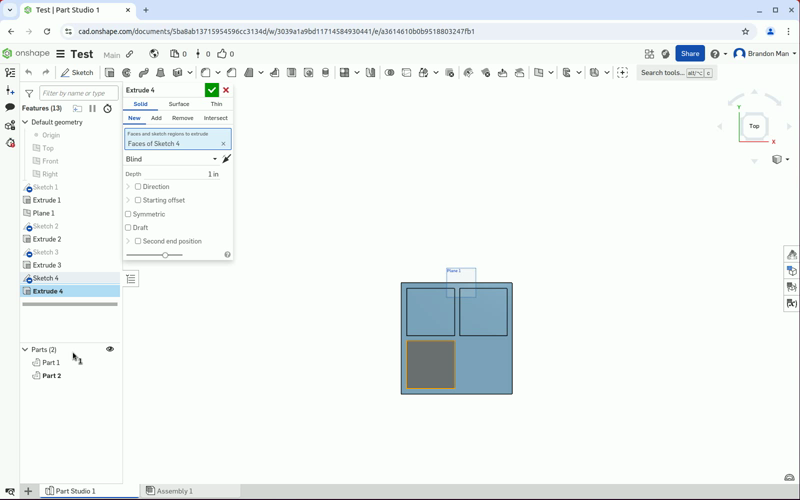
mouse_move(143, 106)
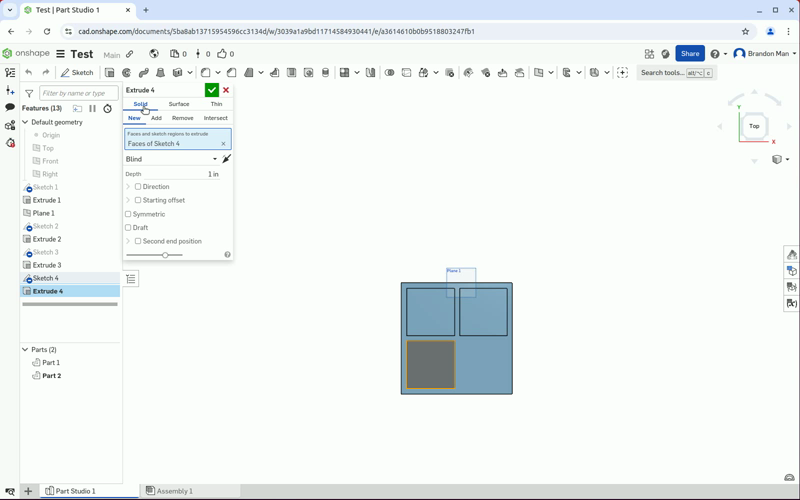
click(143, 106)
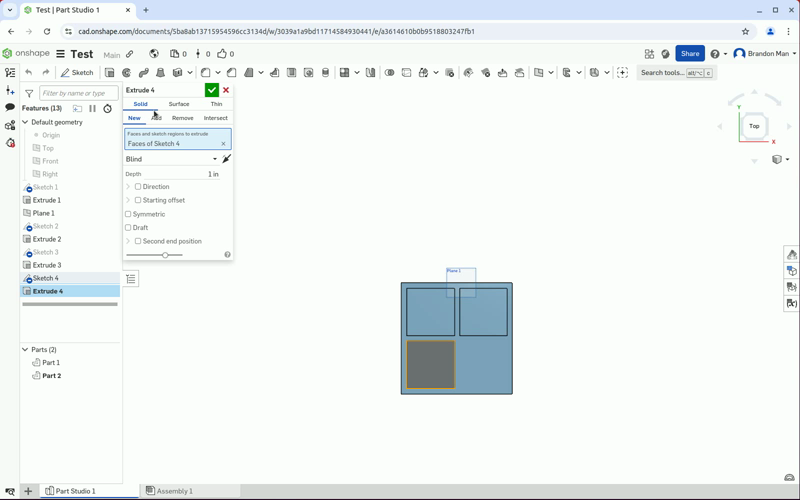
mouse_move(186, 120)
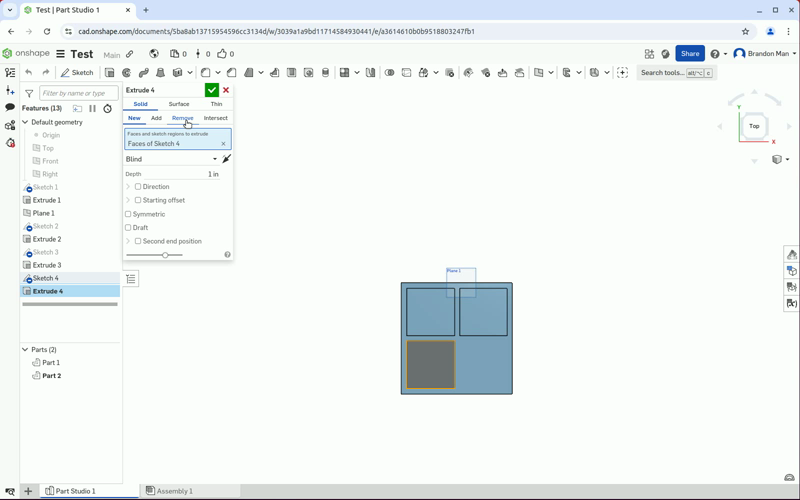
click(186, 120)
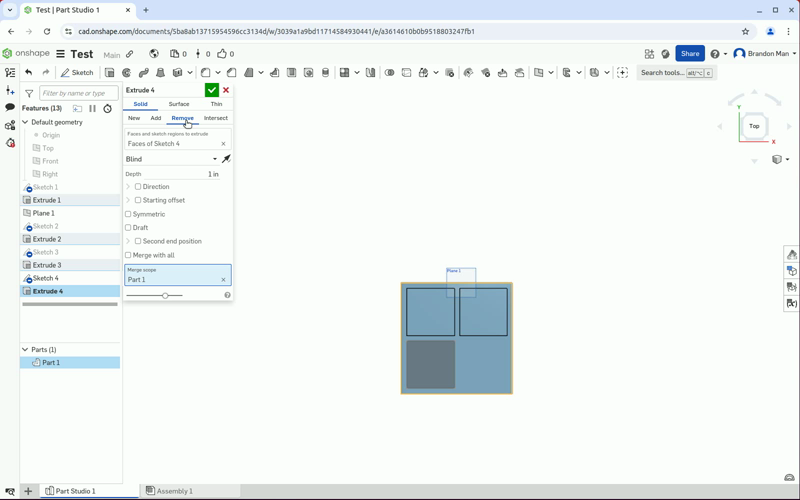
key(tab, 4)
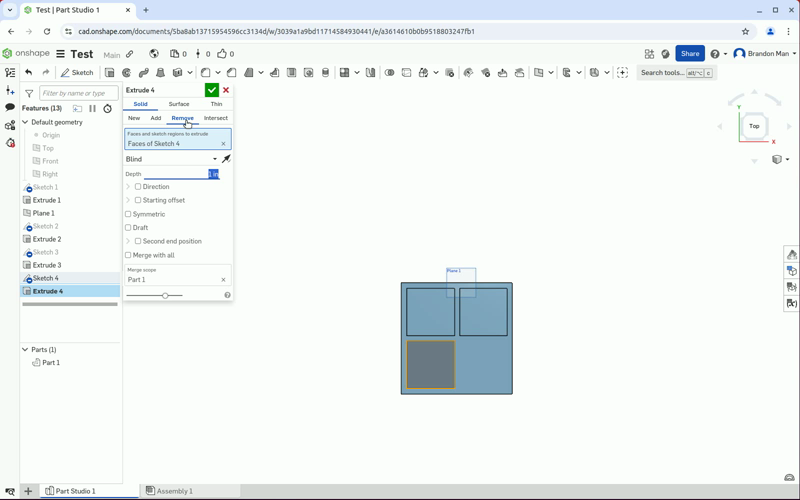
text(30.811)
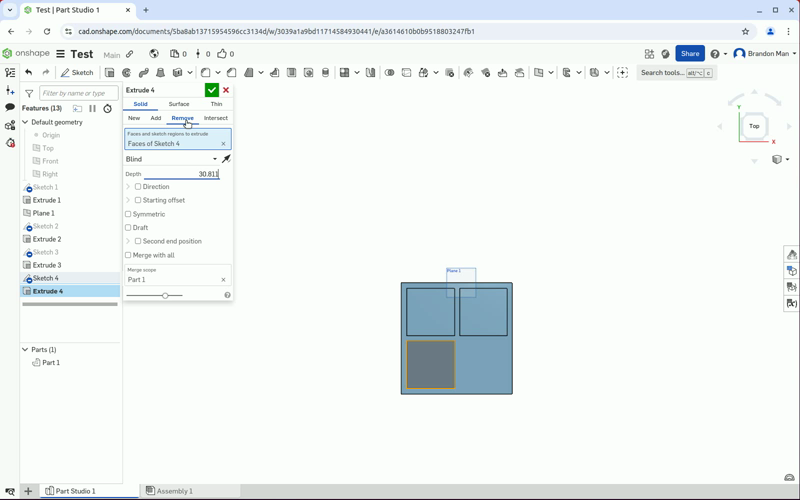
key(tab, 6)
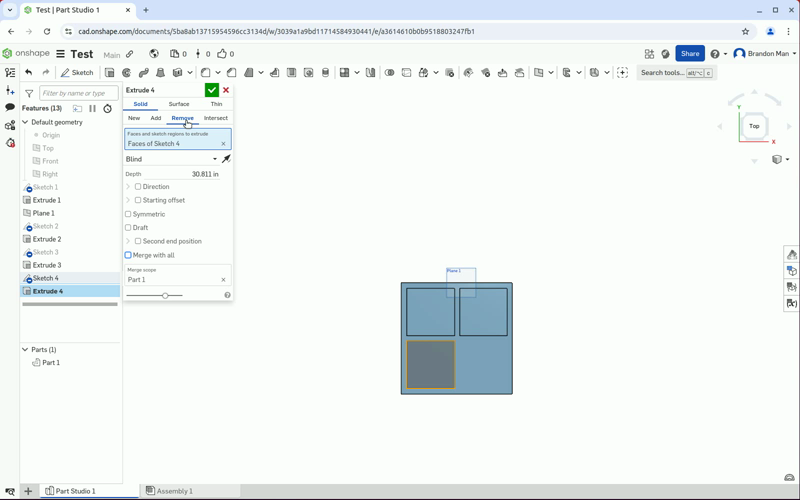
key(space)
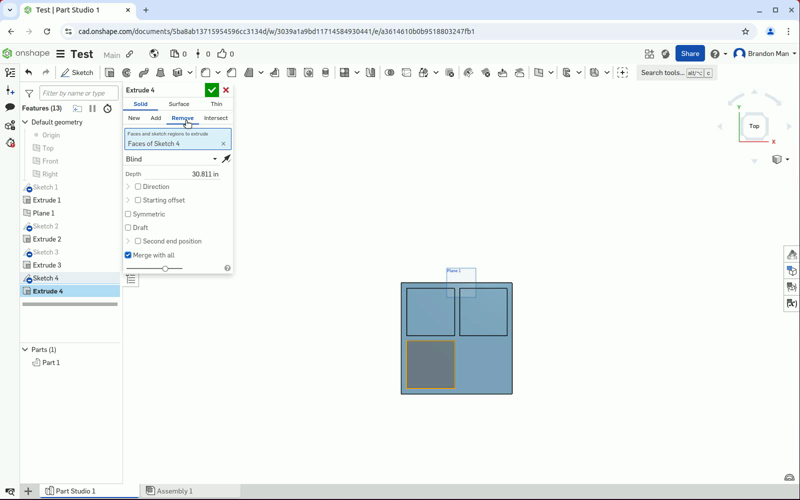
key(enter)
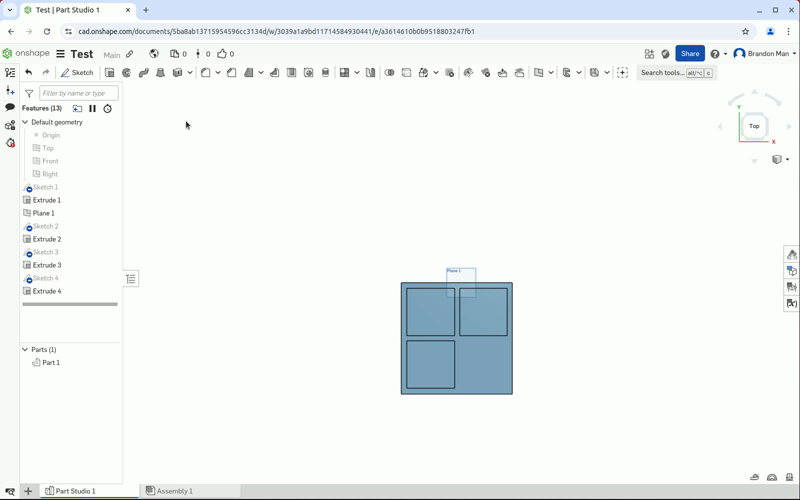
key(shift+h)
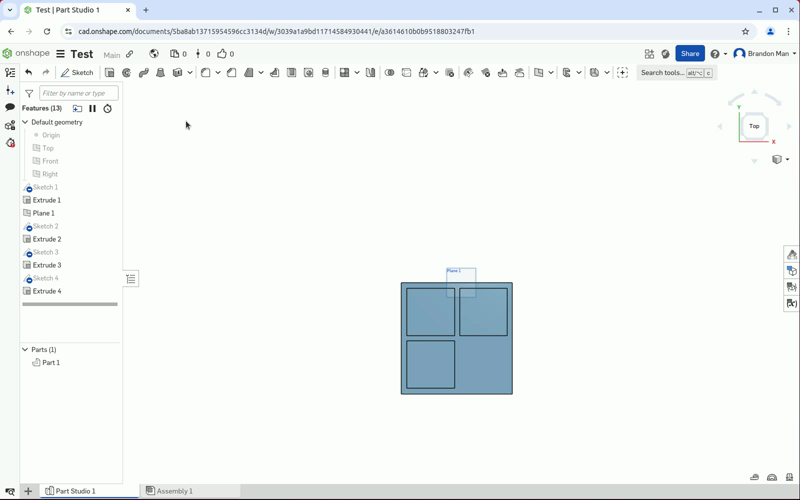
key(shift+h)
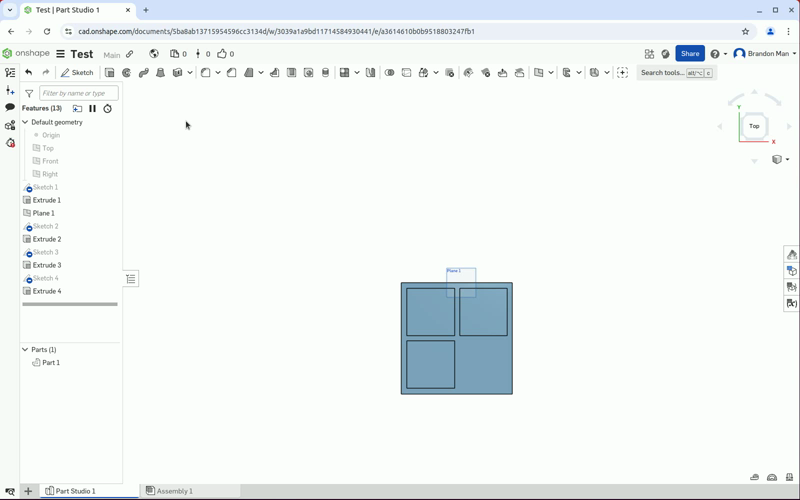
mouse_move(73, 189)
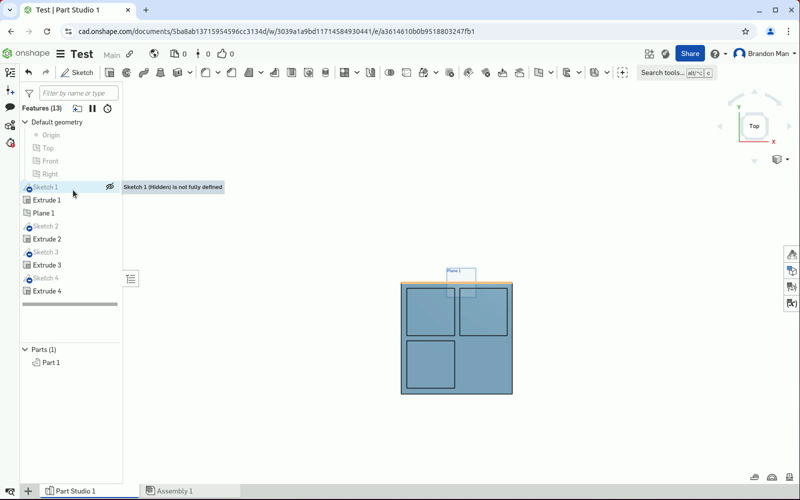
click(73, 189)
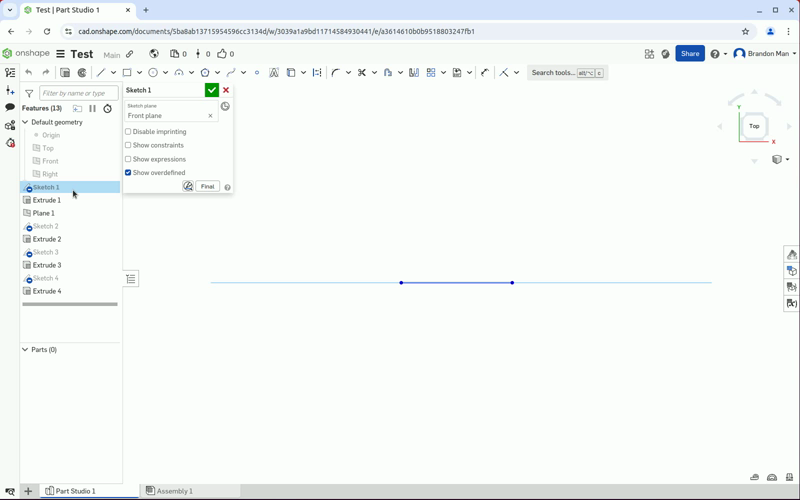
mouse_move(229, 92)
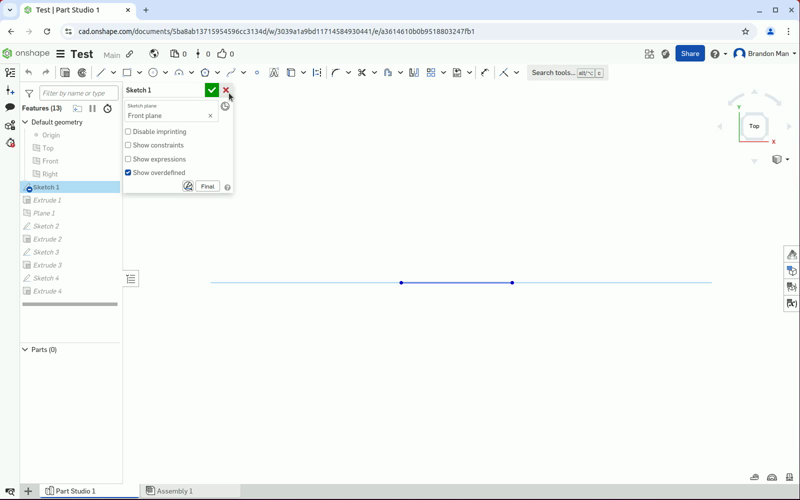
click(229, 92)
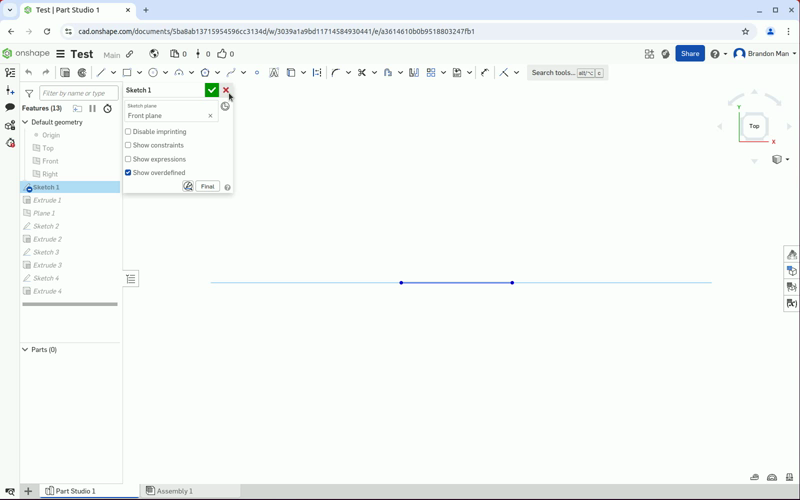
key(shift+s)
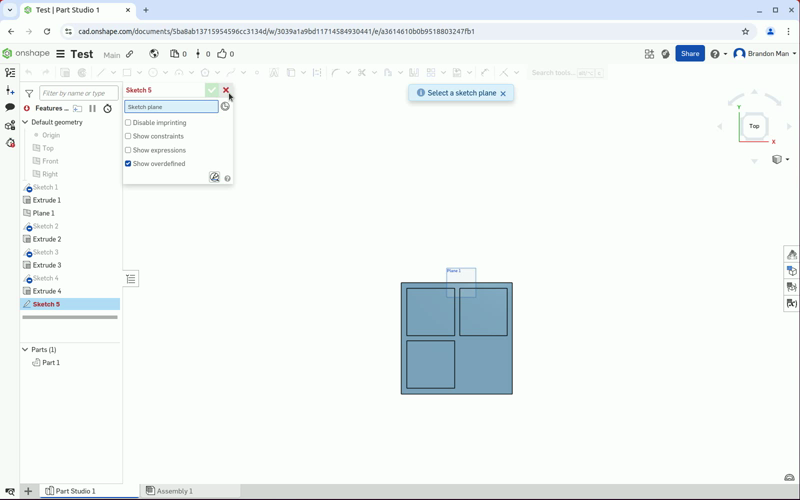
mouse_move(73, 215)
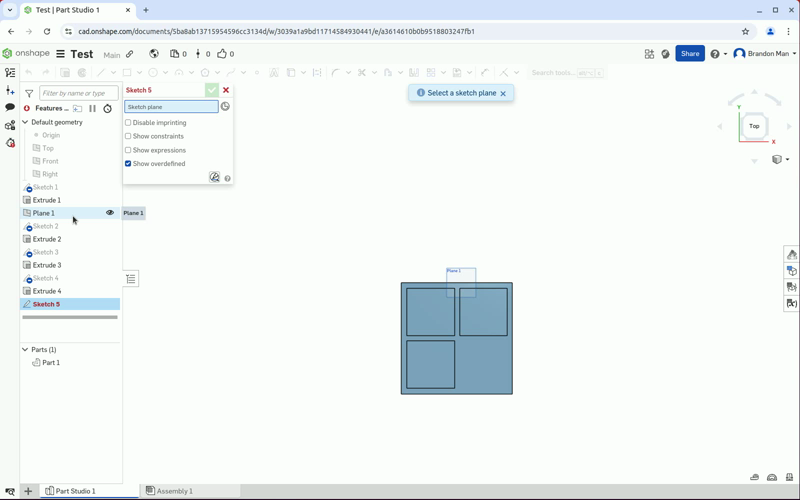
click(73, 215)
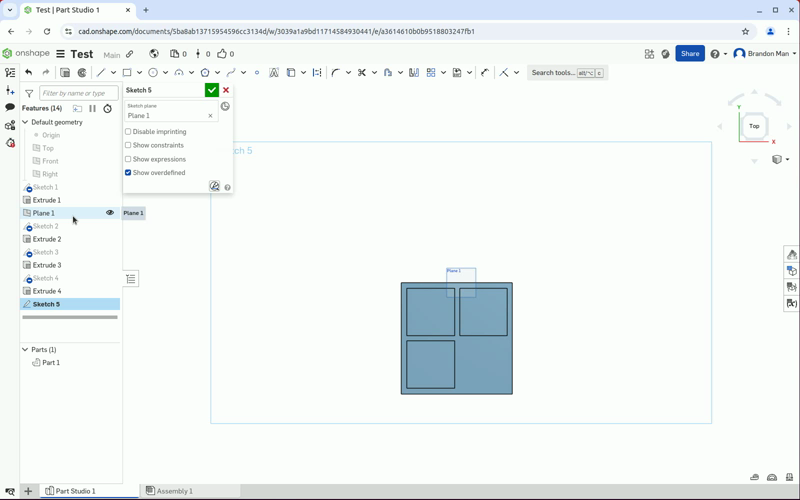
mouse_move(73, 352)
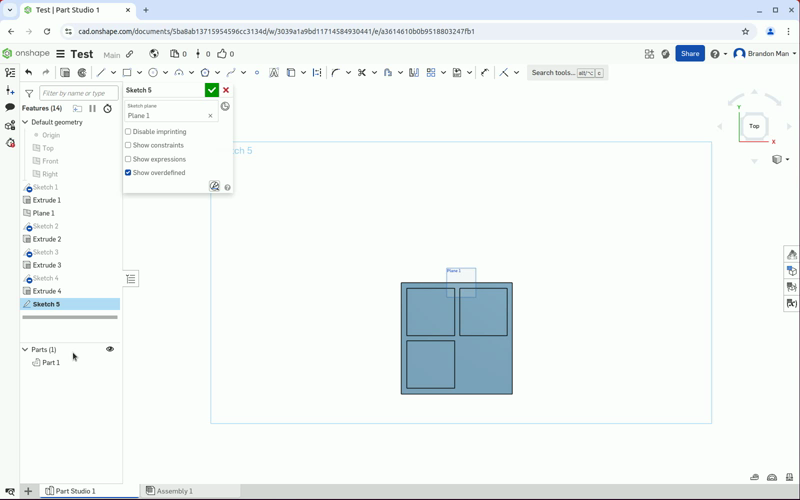
key(y)
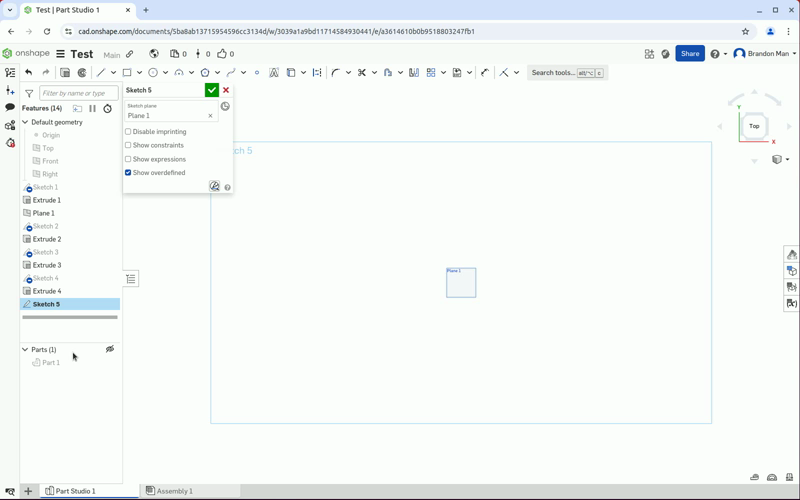
key(l)
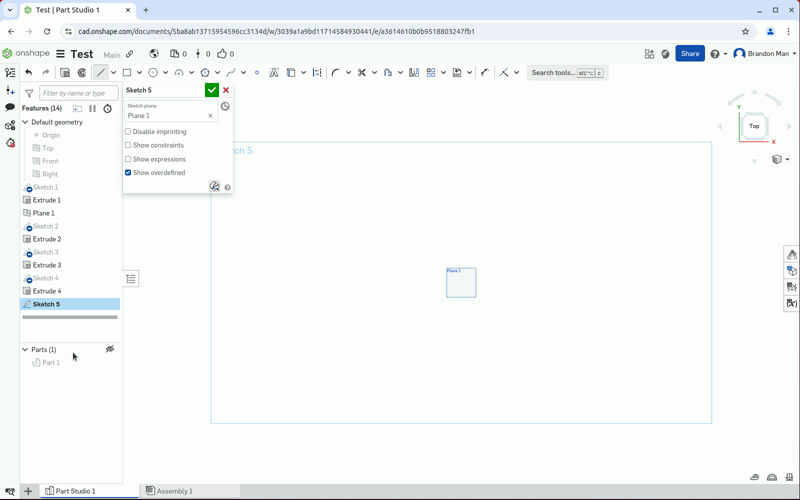
key_down(shift)
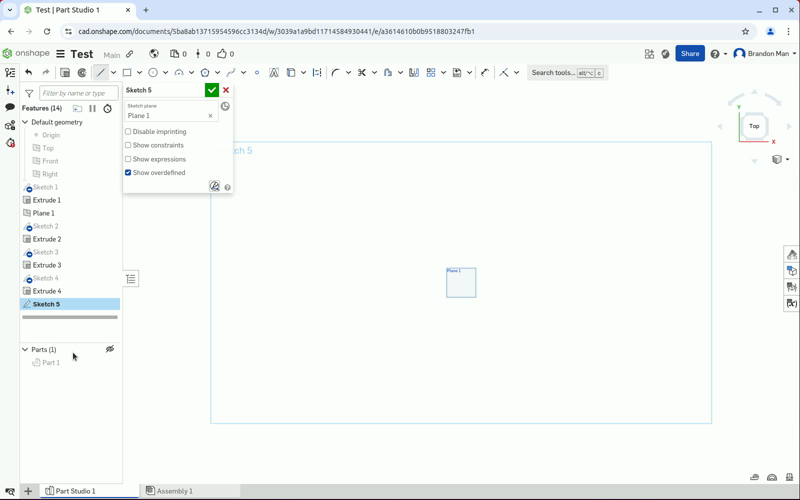
mouse_move(459, 388)
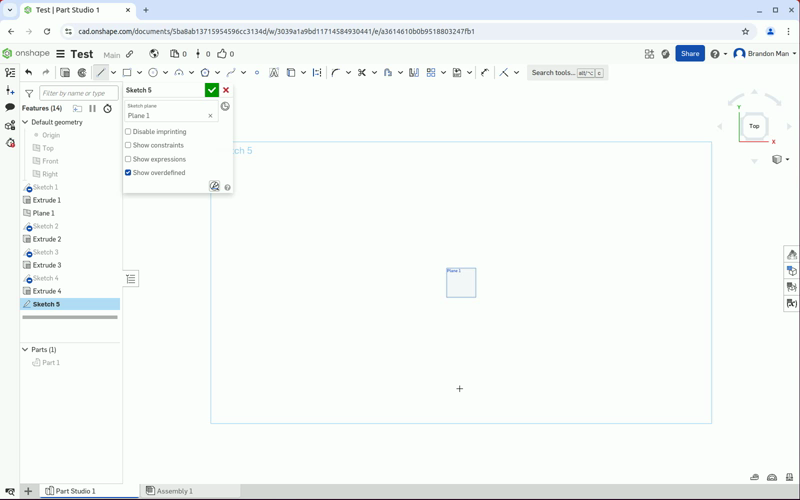
click(459, 388)
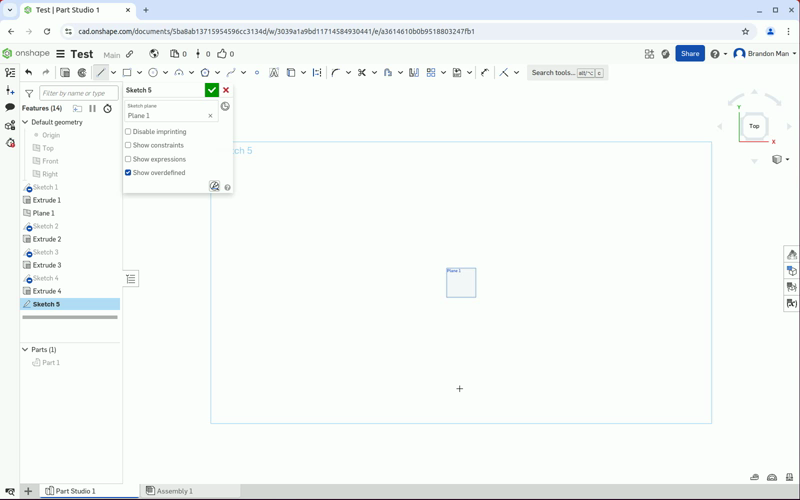
key_up(shift)
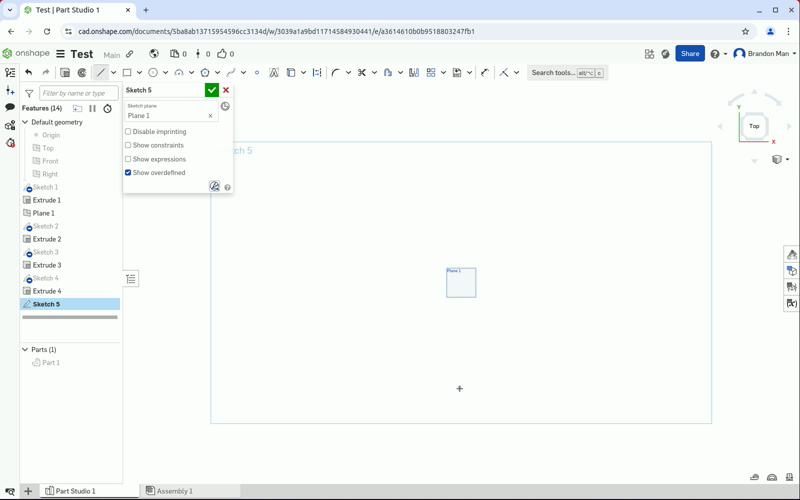
key_down(shift)
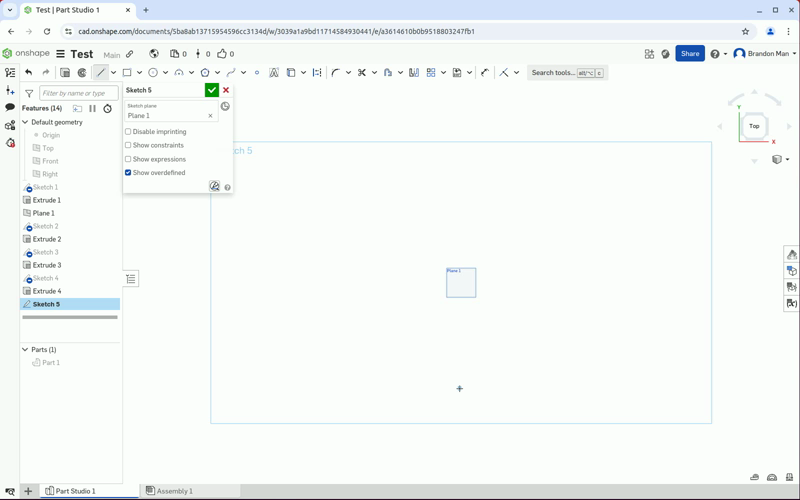
mouse_move(489, 388)
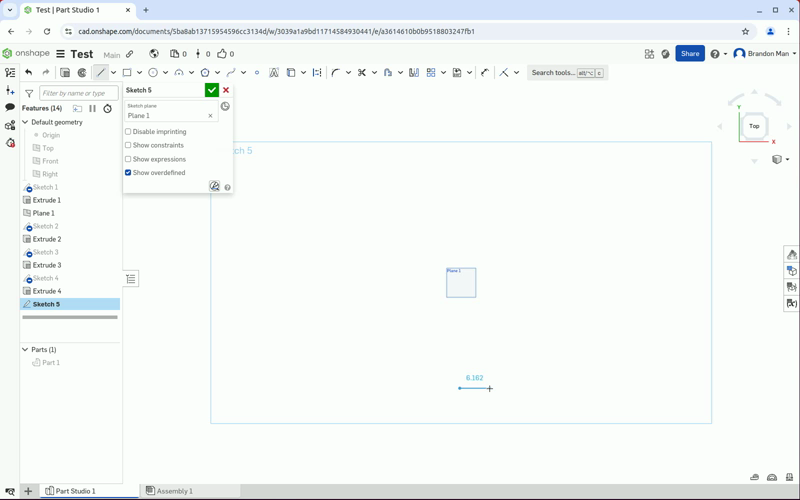
mouse_move(507, 388)
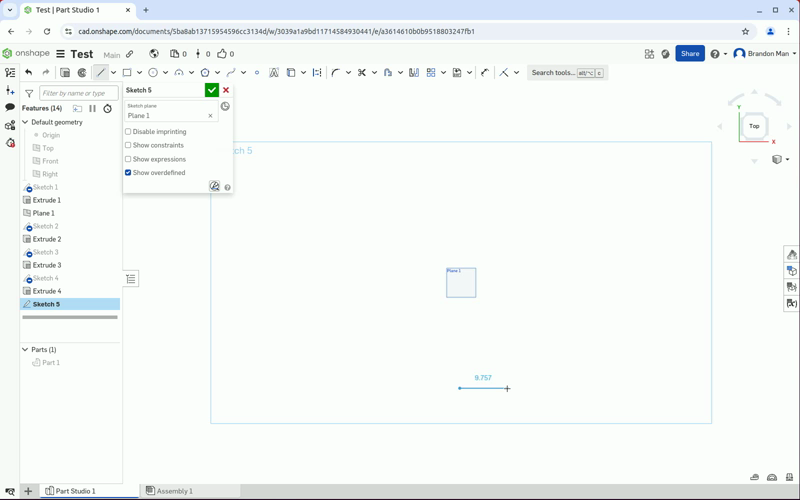
click(507, 388)
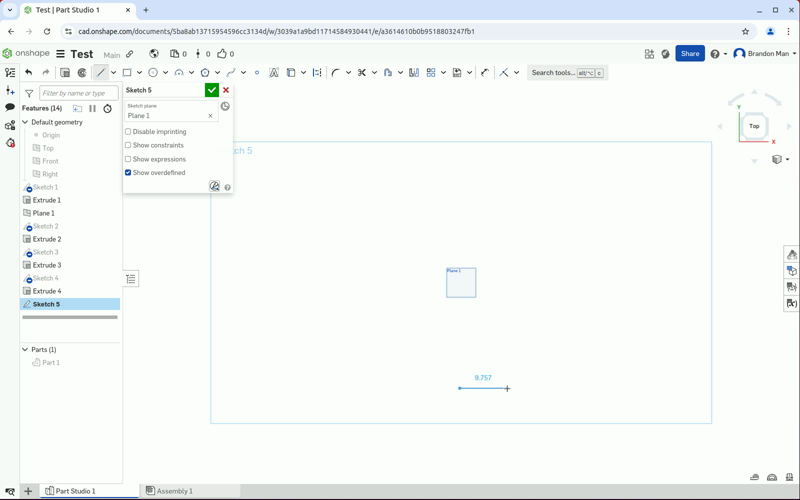
key_up(shift)
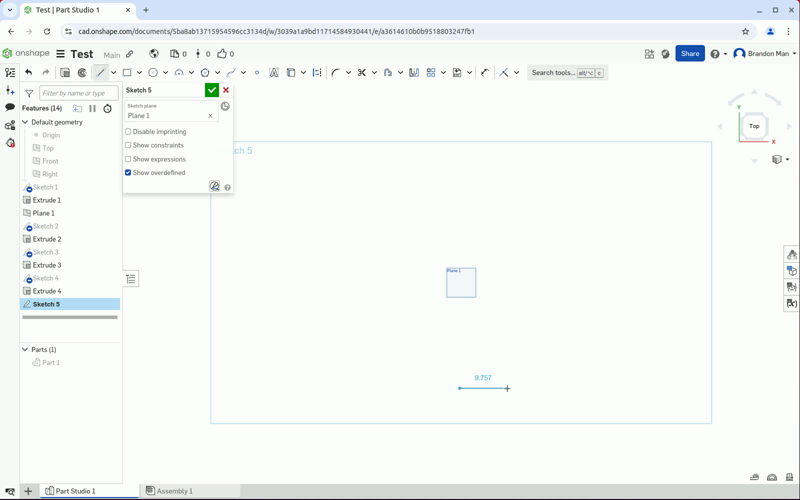
key_down(shift)
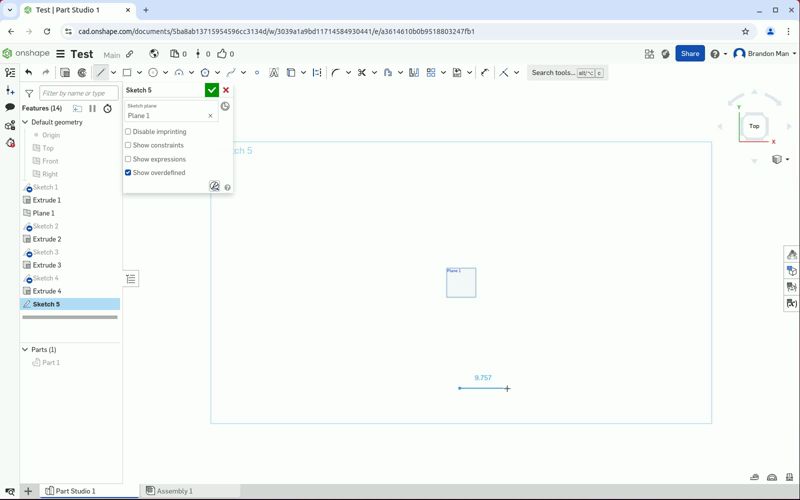
mouse_move(537, 388)
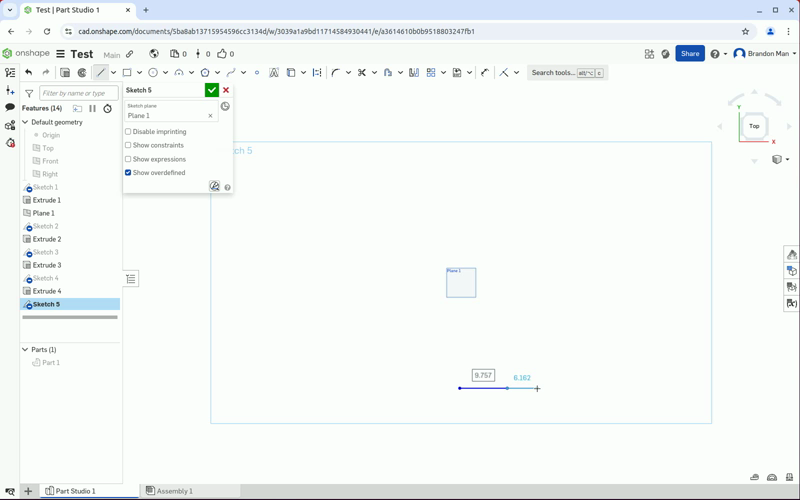
mouse_move(507, 340)
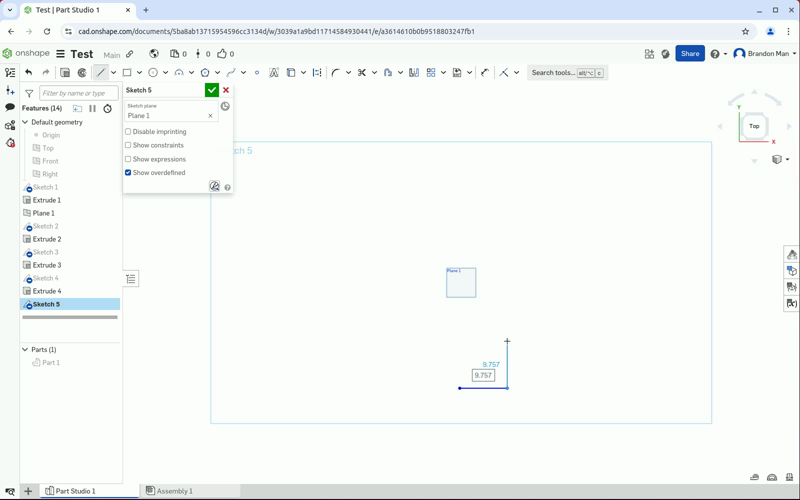
click(507, 340)
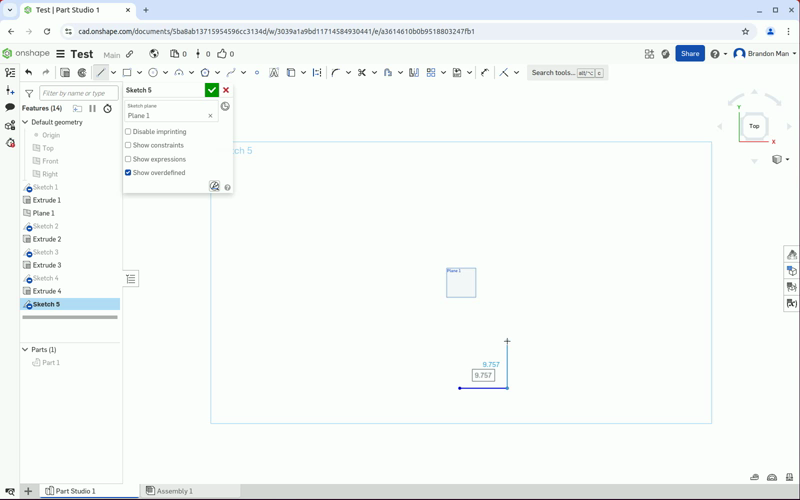
key_up(shift)
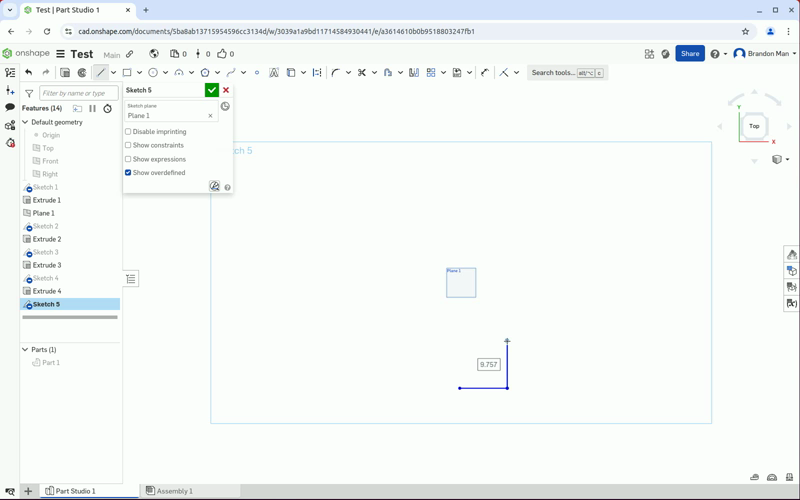
key_down(shift)
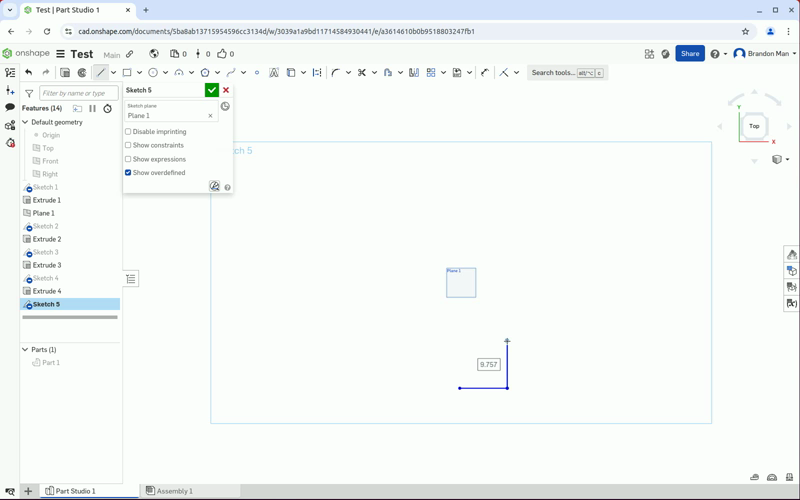
mouse_move(537, 340)
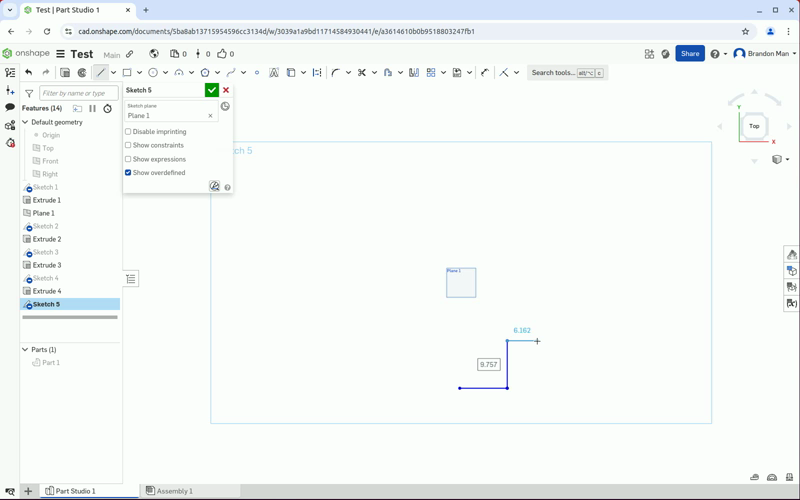
mouse_move(459, 340)
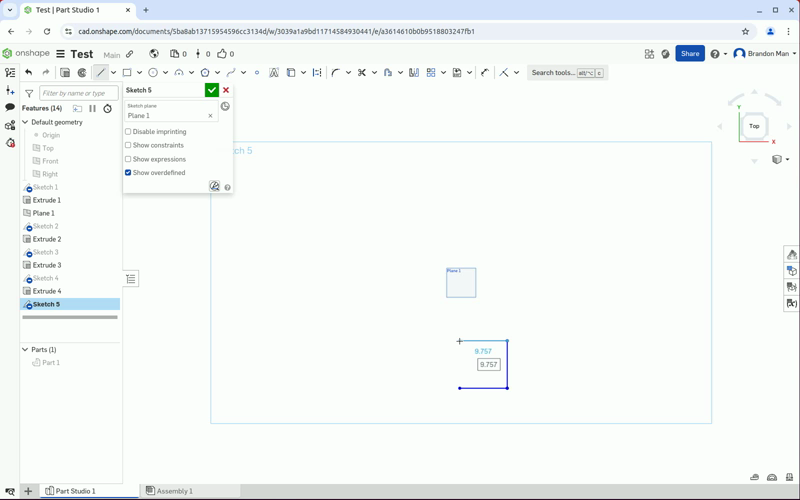
click(459, 340)
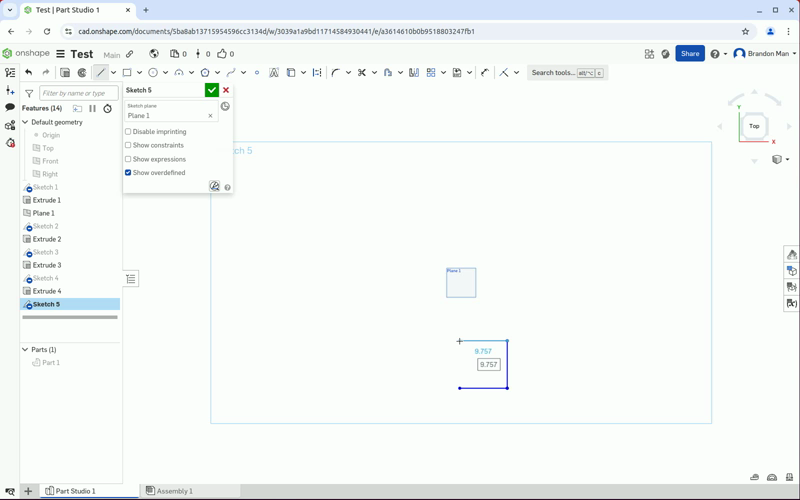
key_up(shift)
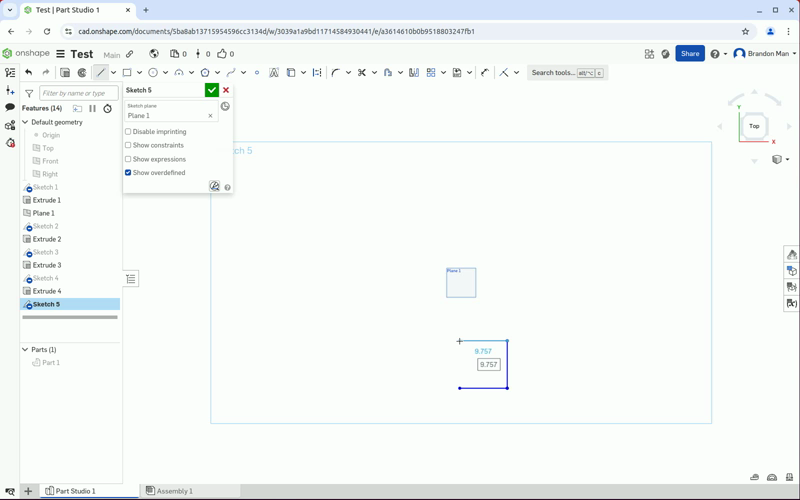
mouse_move(489, 340)
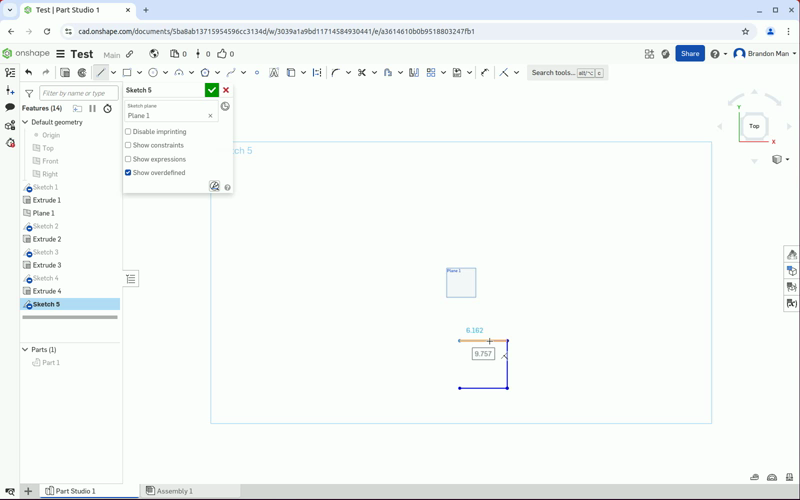
key_down(shift)
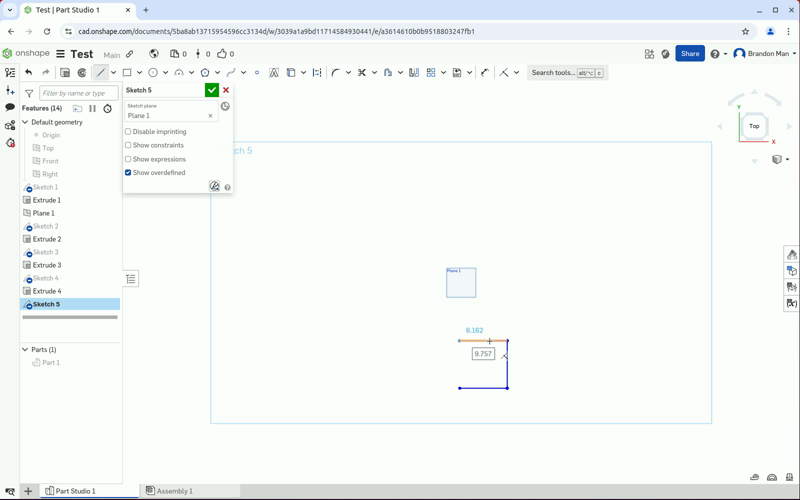
mouse_move(459, 388)
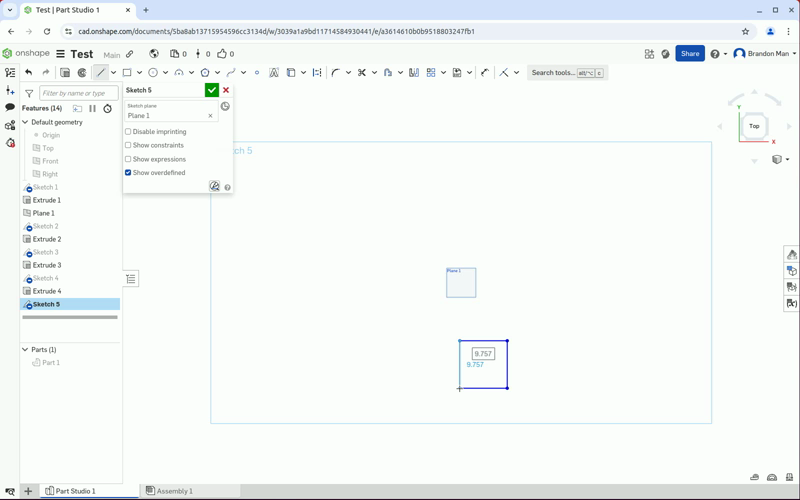
key_up(shift)
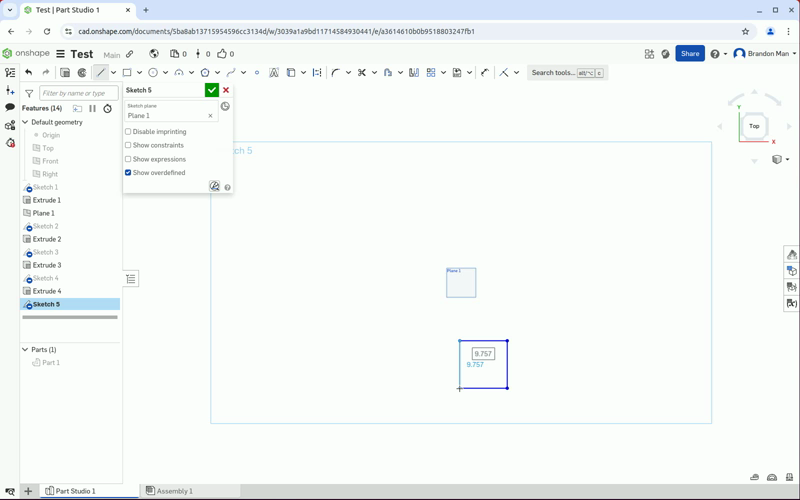
click(459, 388)
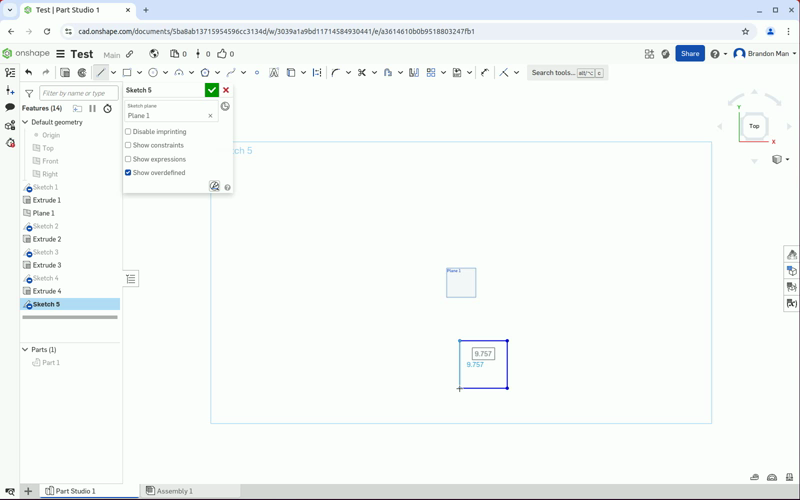
key(esc)
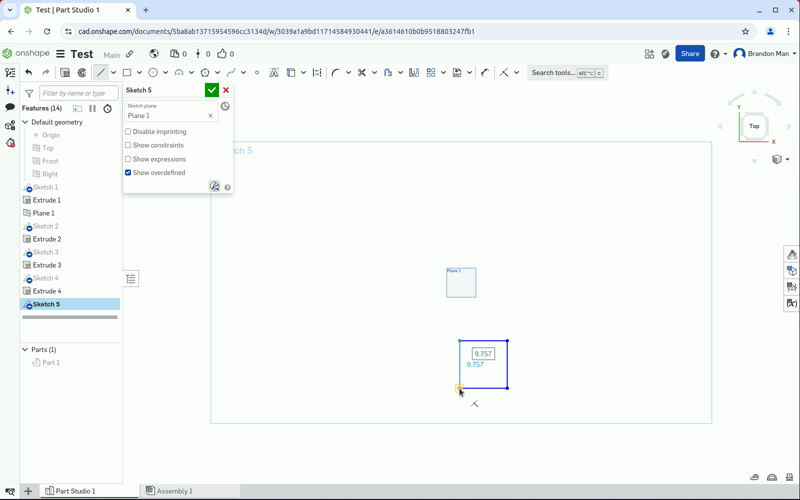
mouse_move(471, 373)
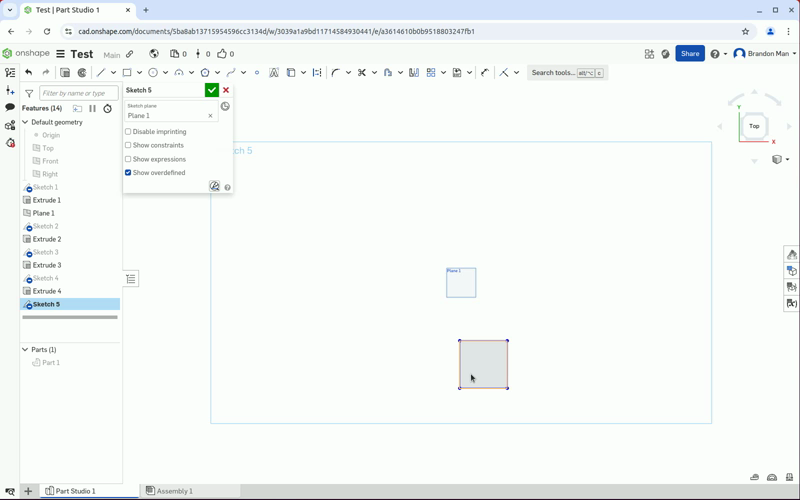
click(471, 373)
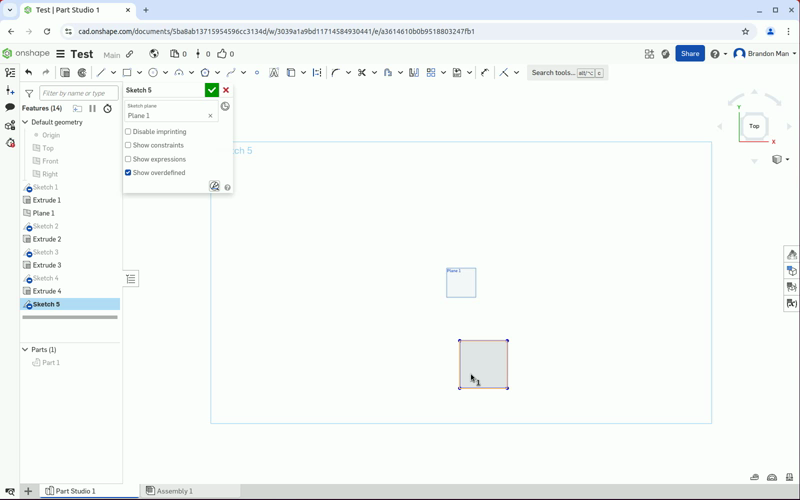
mouse_move(73, 352)
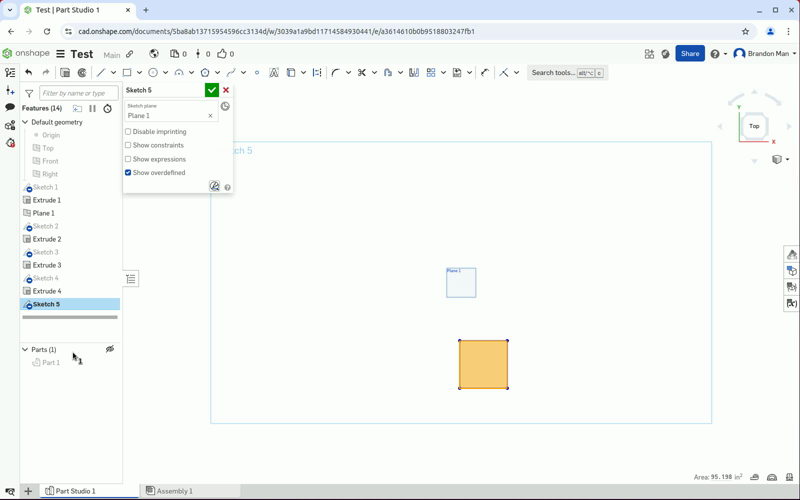
key(shift+y)
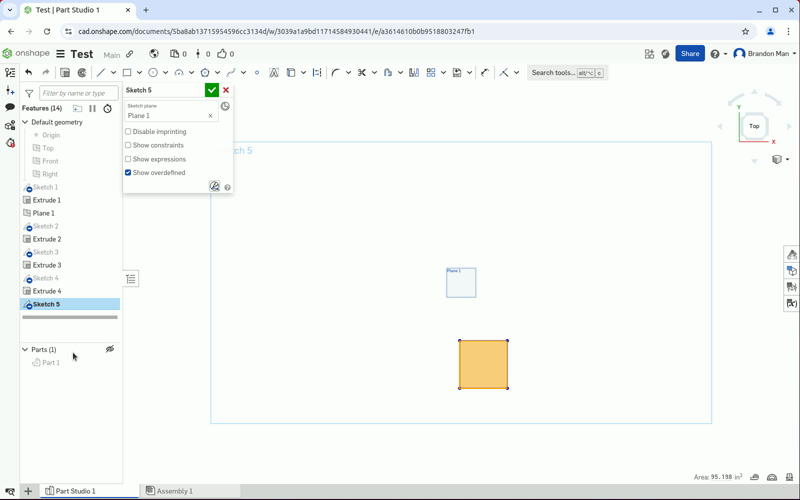
key(shift+e)
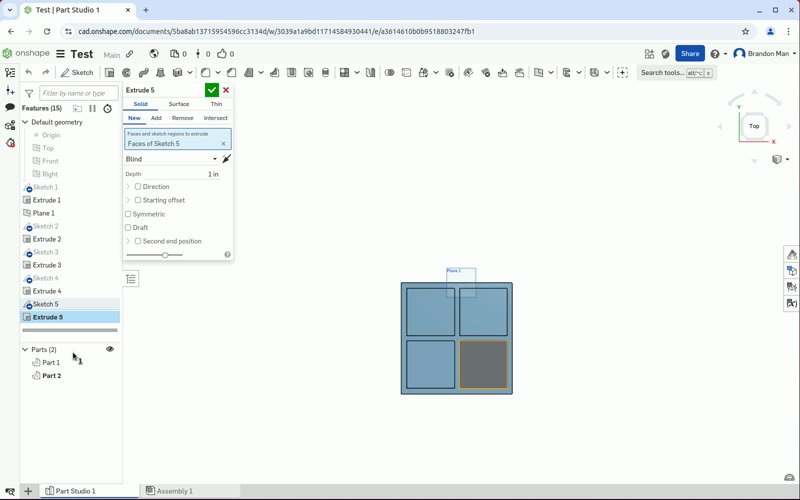
mouse_move(143, 106)
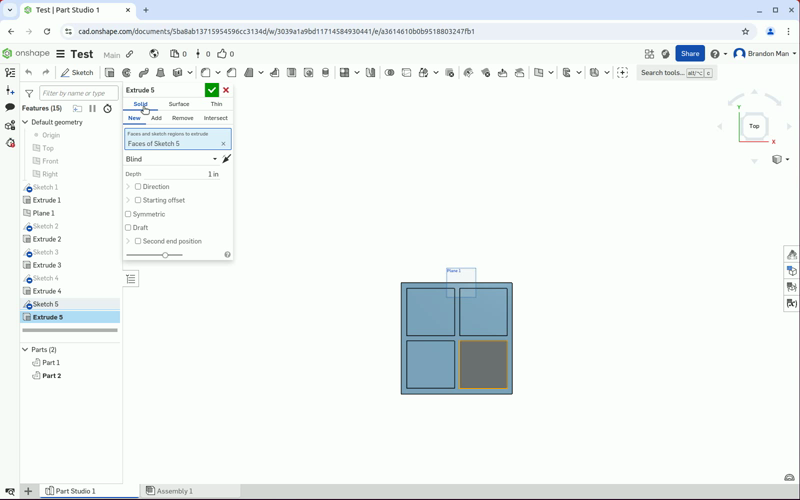
click(143, 106)
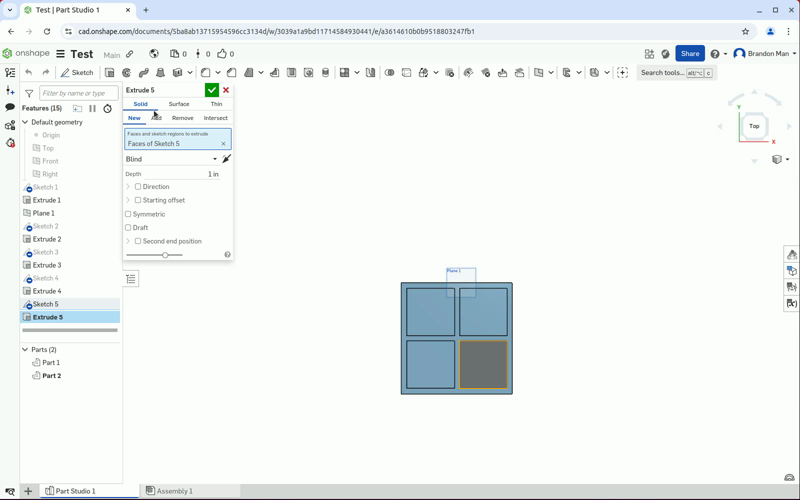
mouse_move(186, 120)
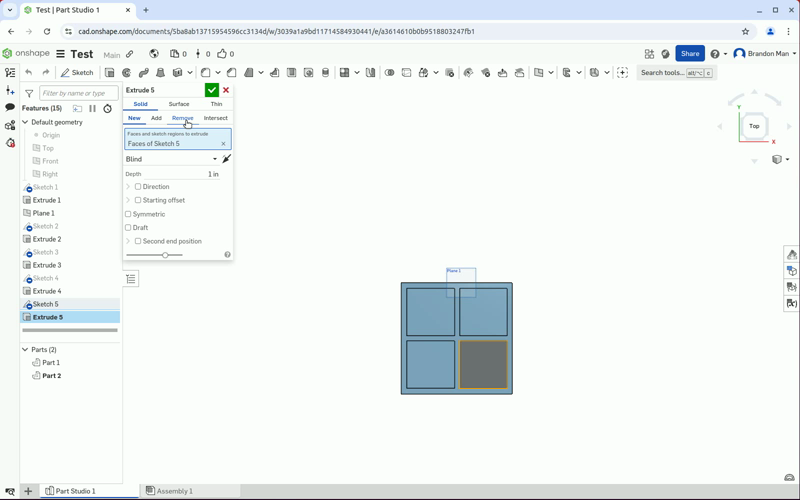
click(186, 120)
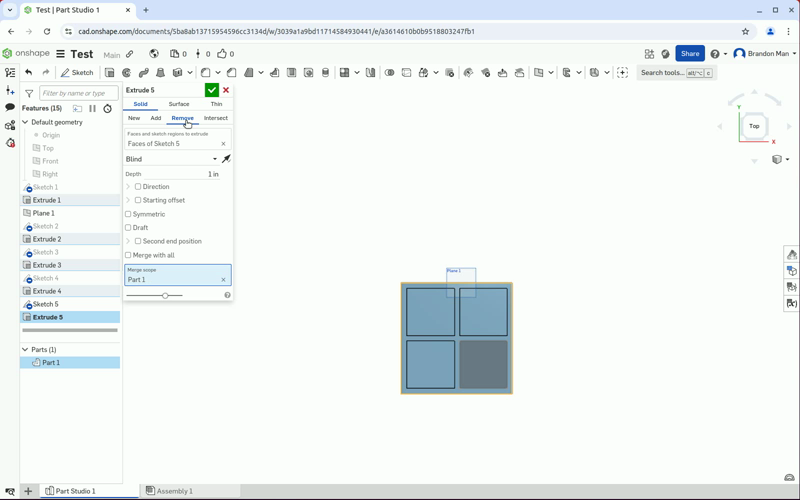
key(tab, 4)
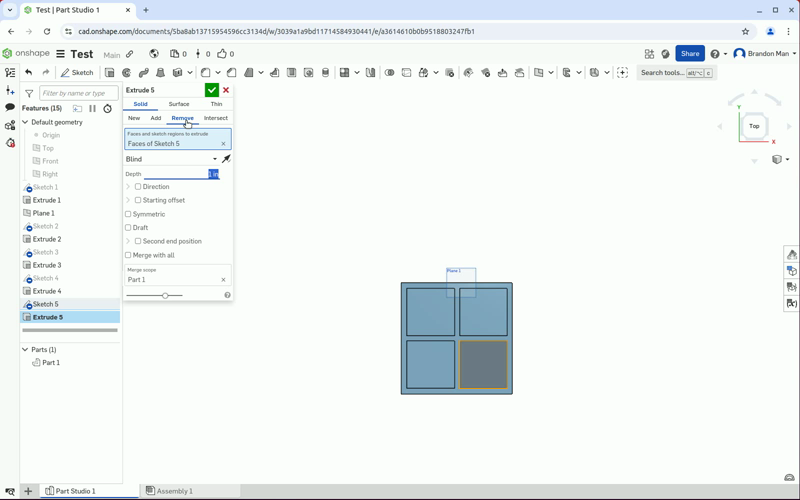
text(30.811)
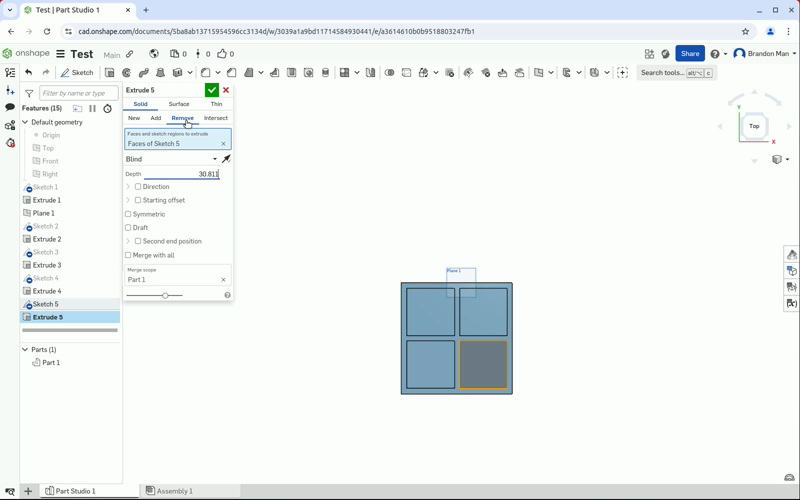
key(tab, 6)
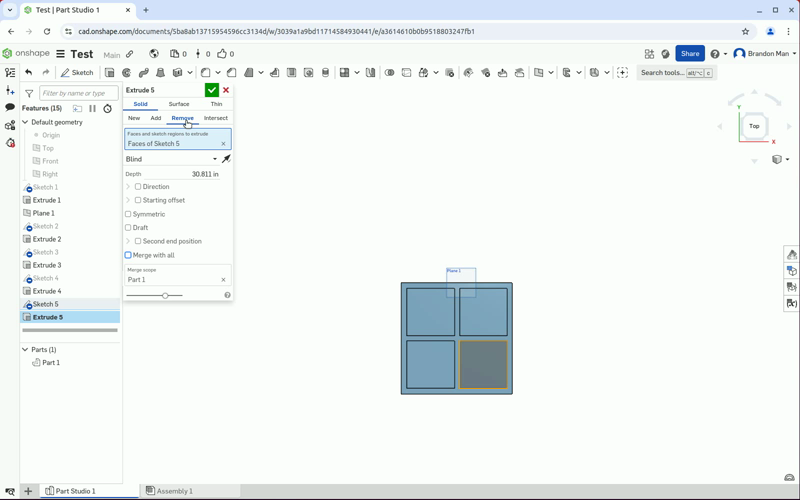
key(space)
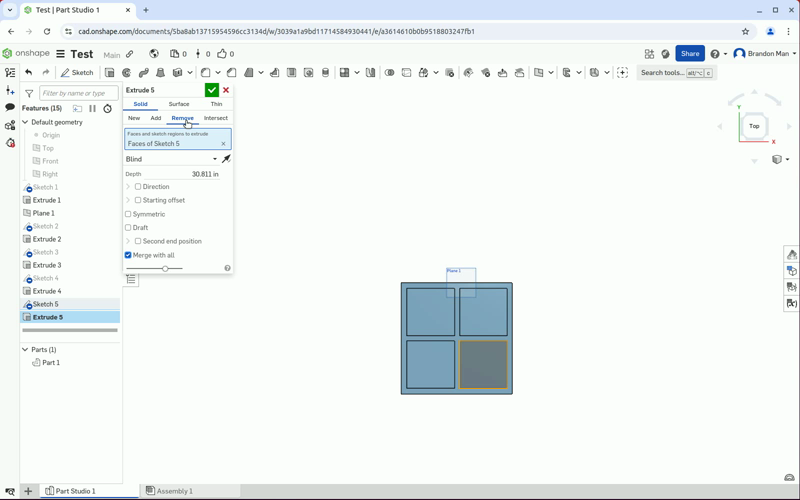
key(enter)
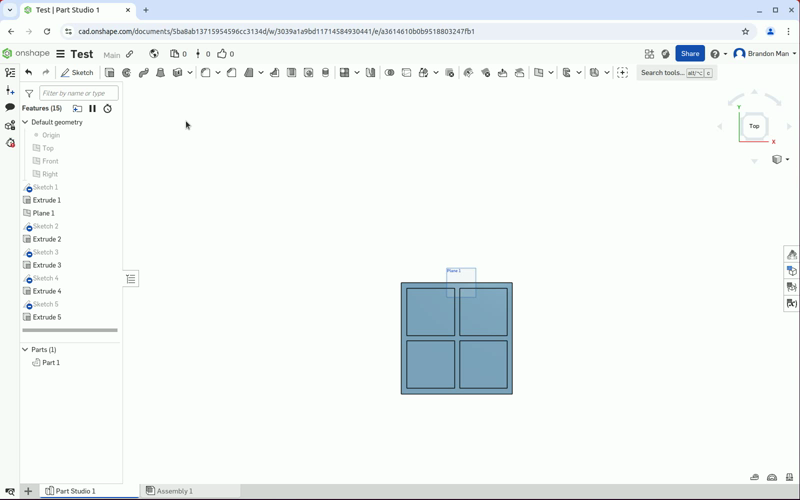
key(shift+h)
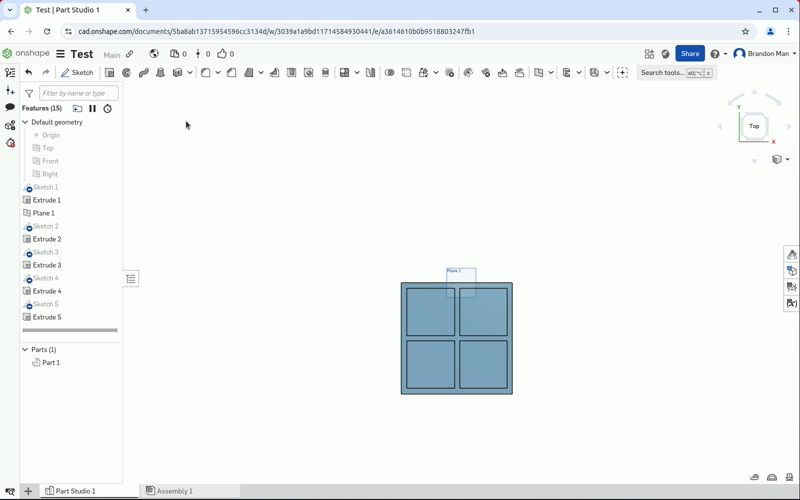
key(shift+h)
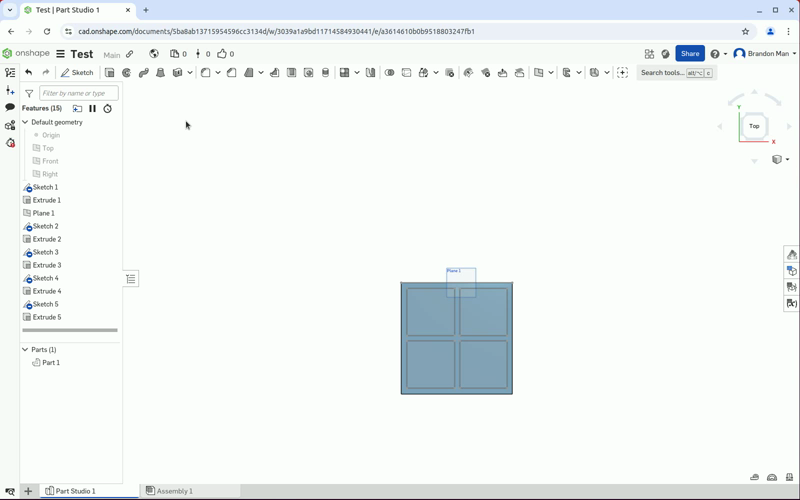
key(shift+7)
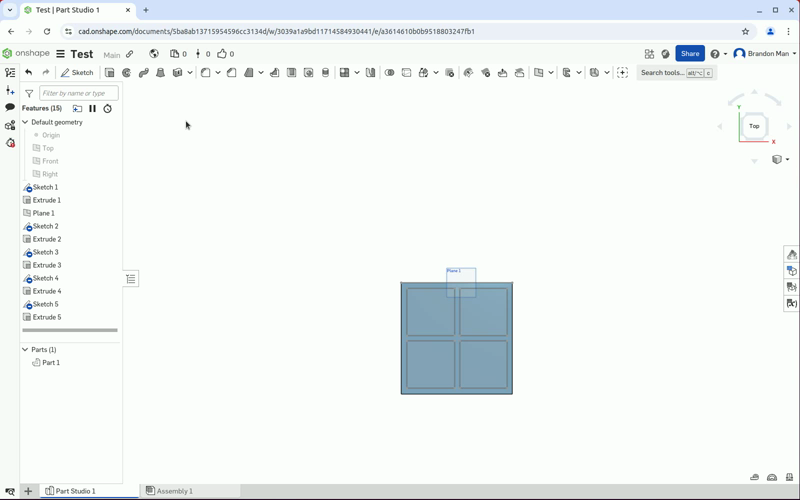
key(up, 3)
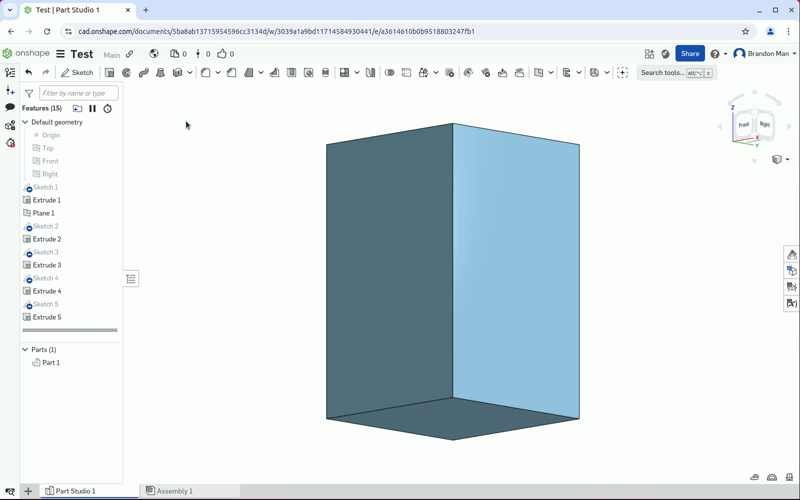
key(left, 3)
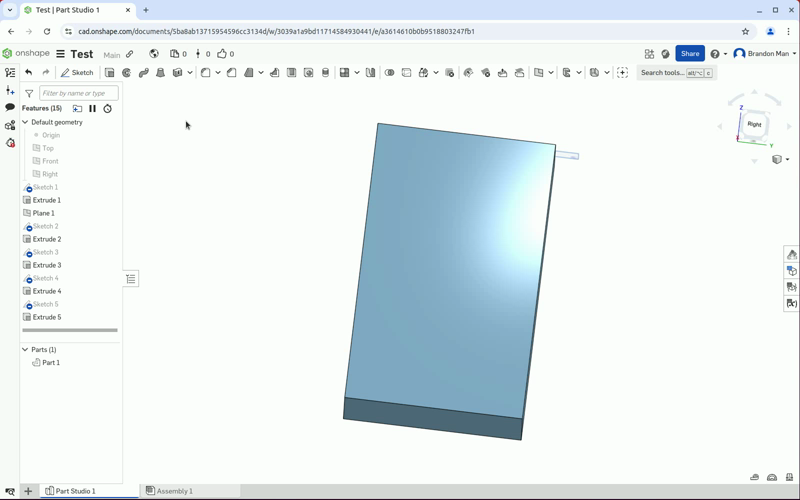
key(right, 3)
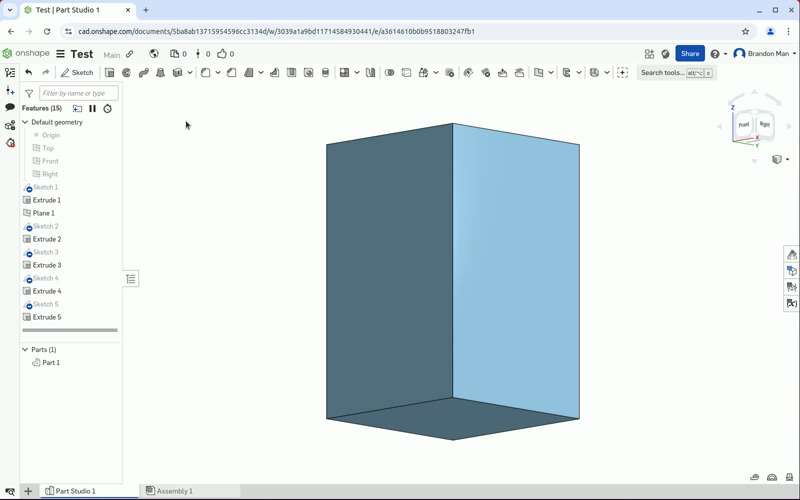
key(down, 3)
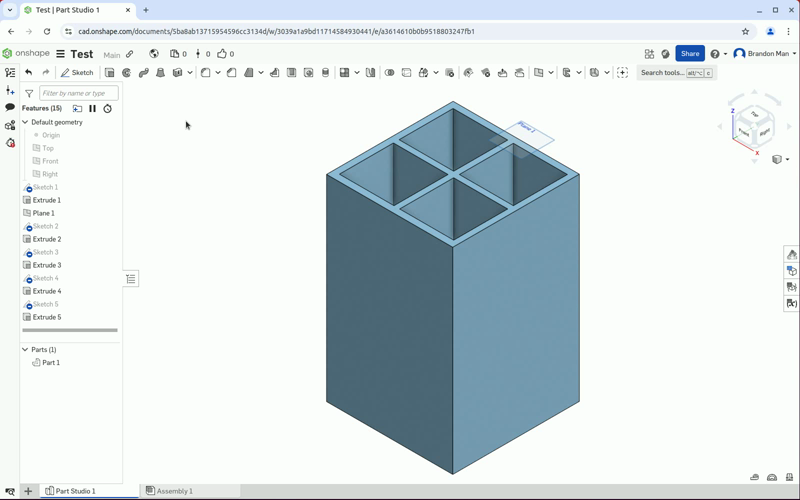
mouse_move(73, 189)
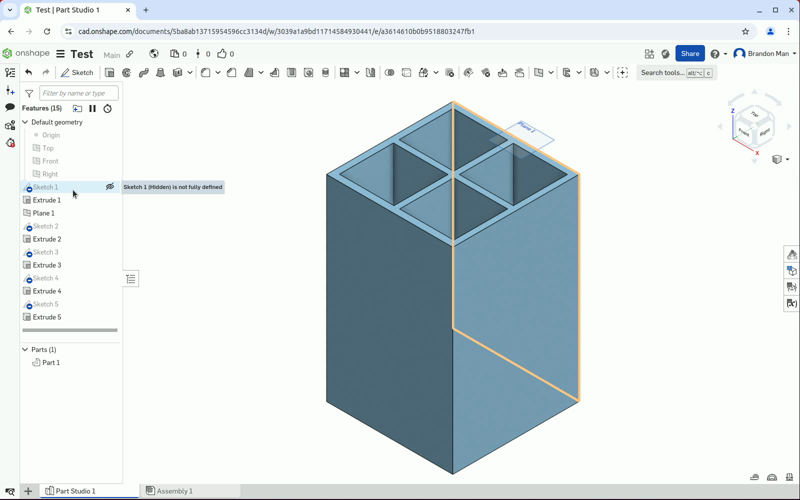
click(73, 189)